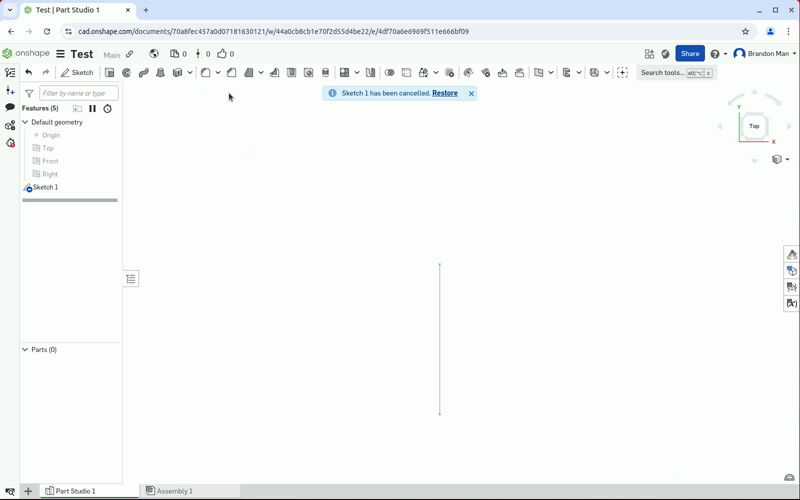
key(shift+h)
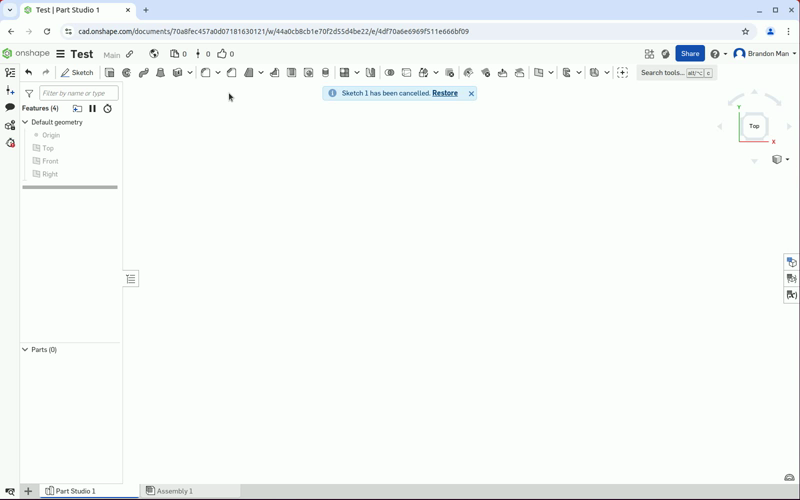
mouse_move(73, 352)
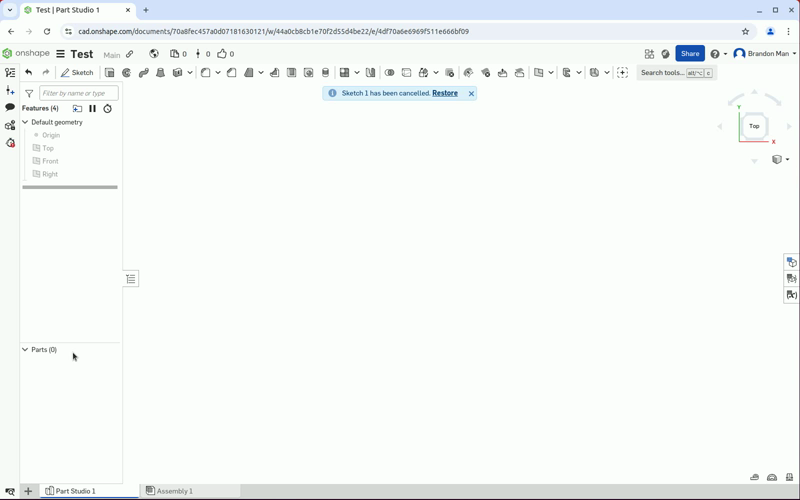
key(y)
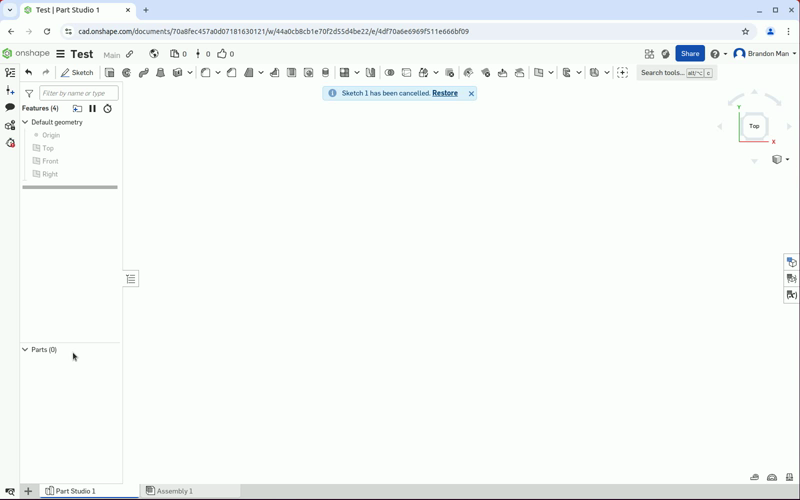
key(shift+p)
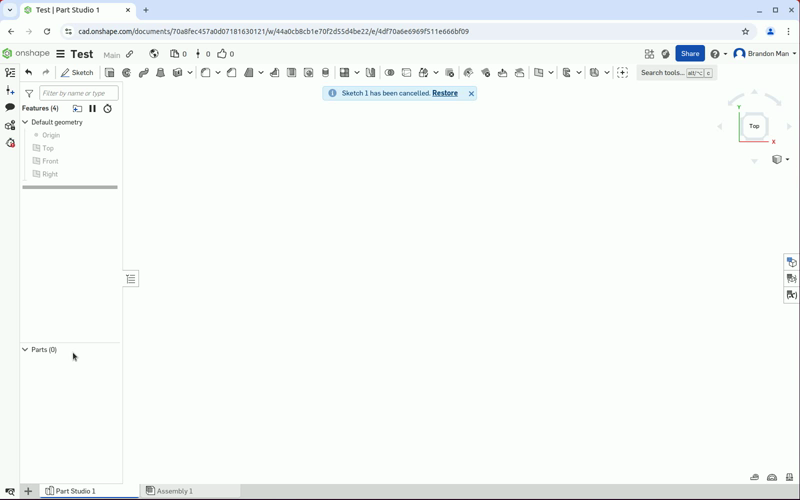
key(space)
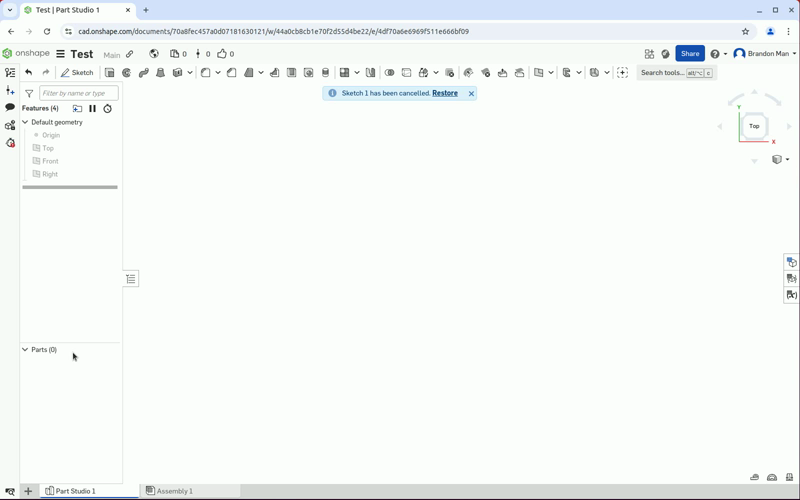
key_down(shift)
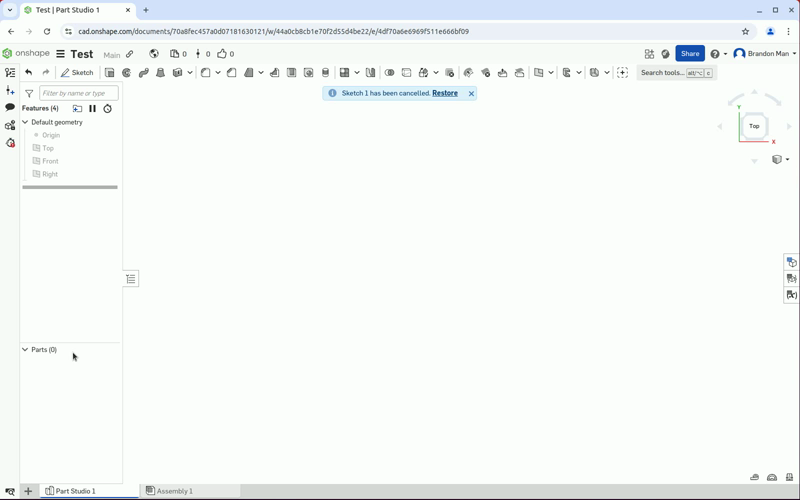
key(up)
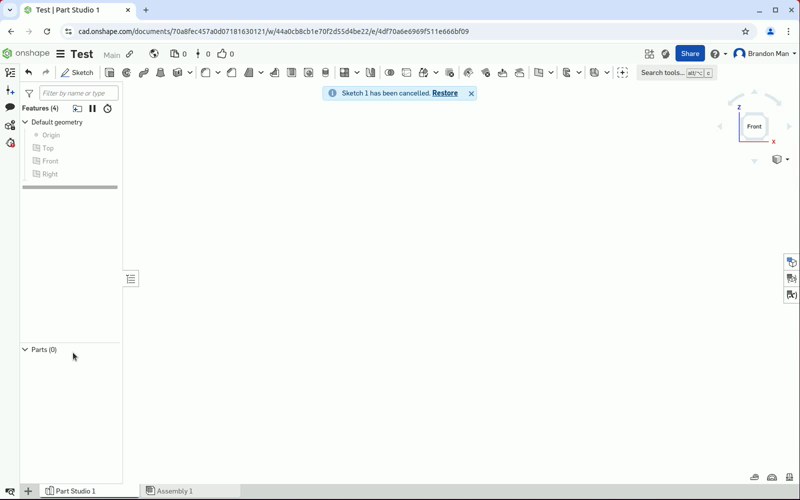
key_up(shift)
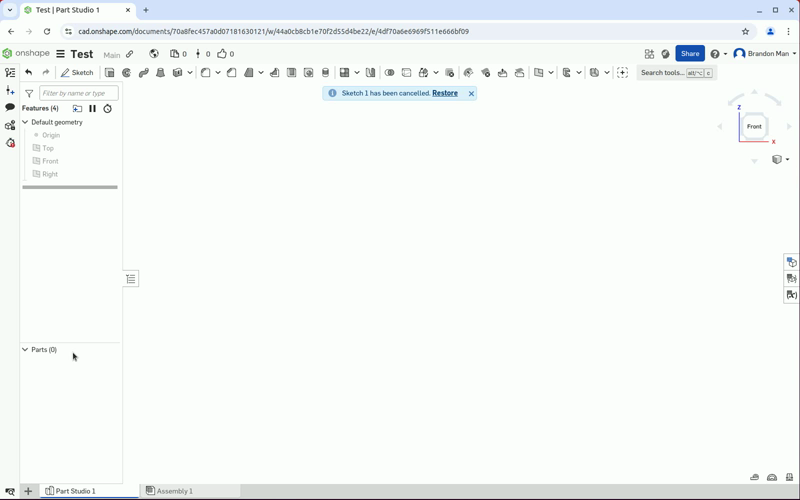
key(space)
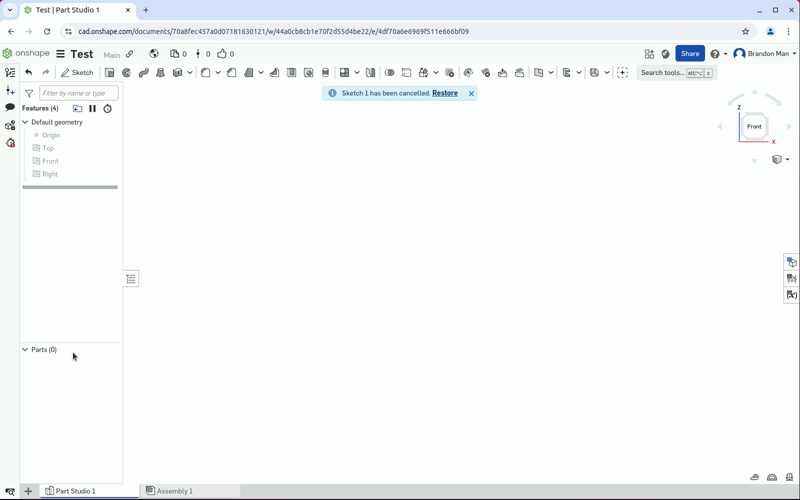
key_down(shift)
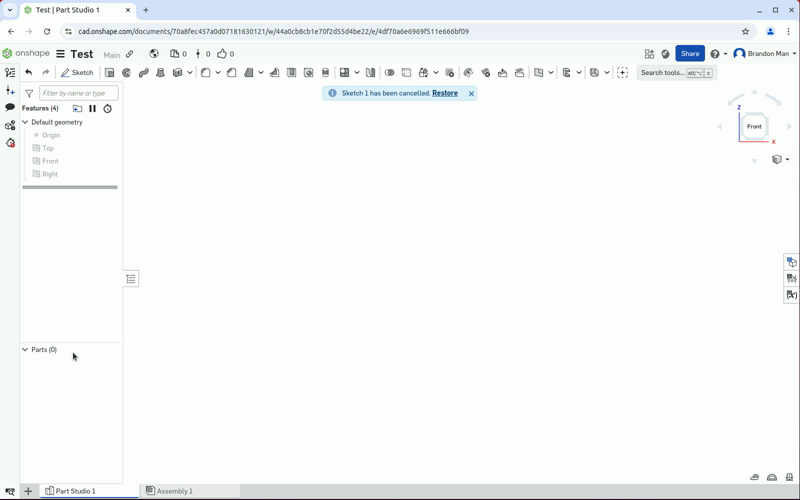
key(left)
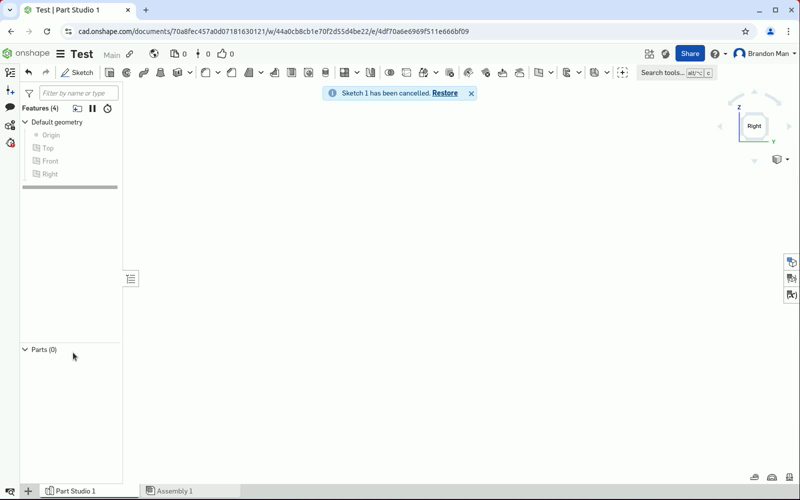
key_up(shift)
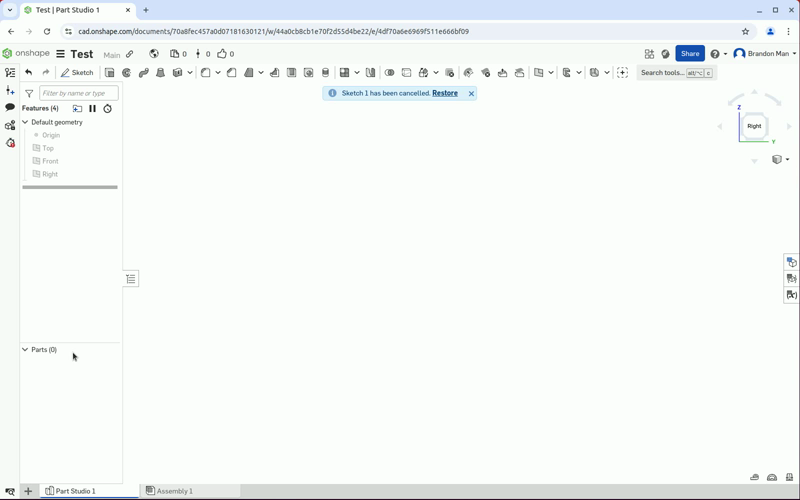
mouse_move(73, 352)
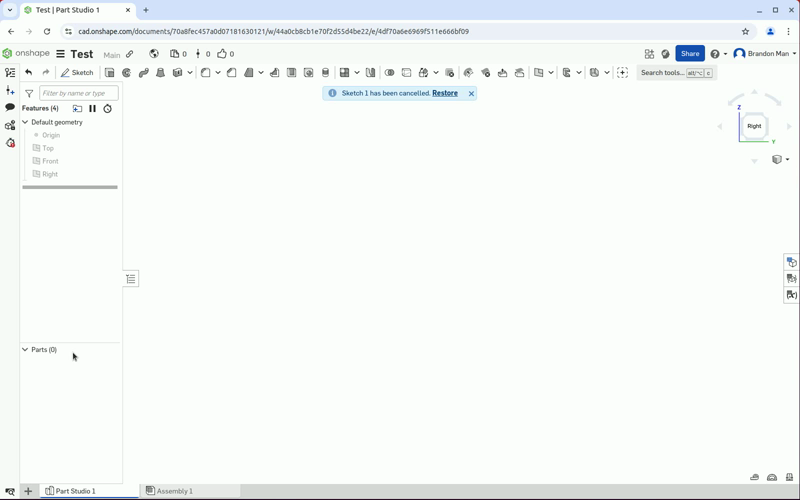
key(shift+y)
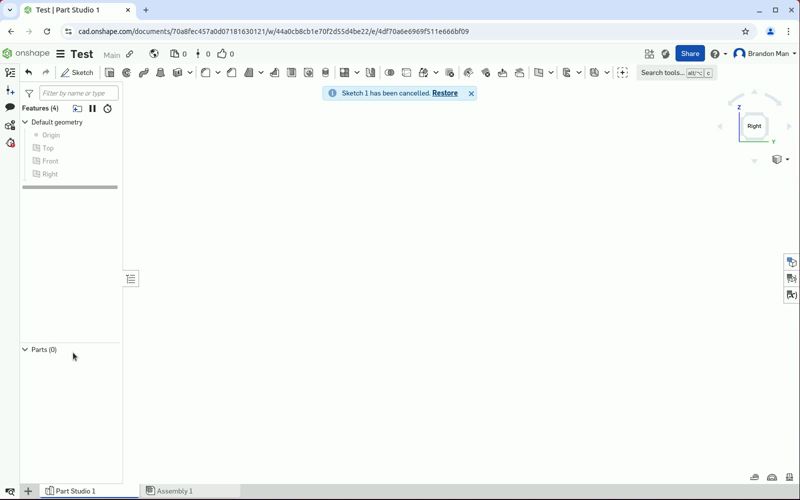
key(shift+s)
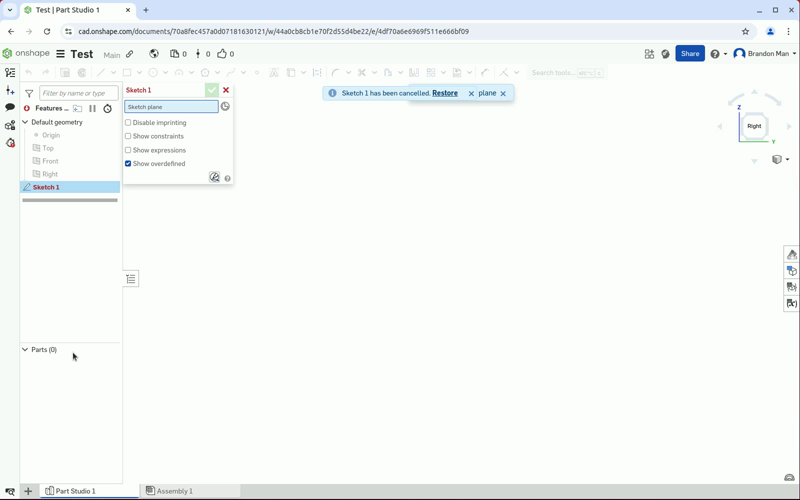
mouse_move(73, 176)
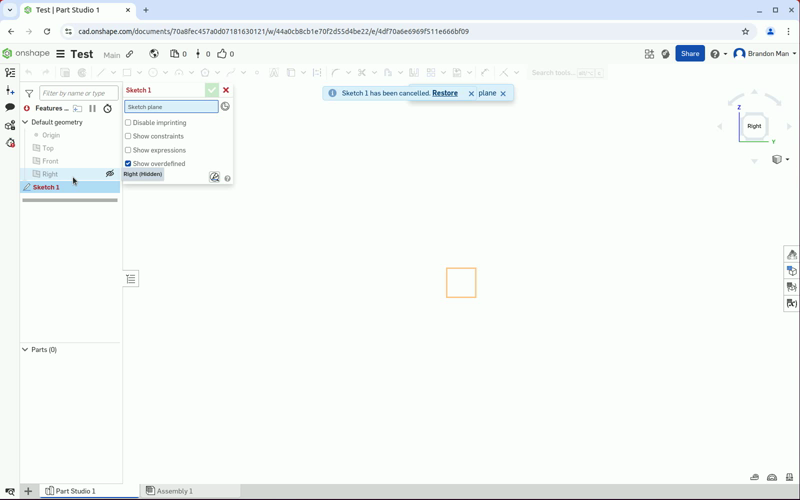
click(73, 176)
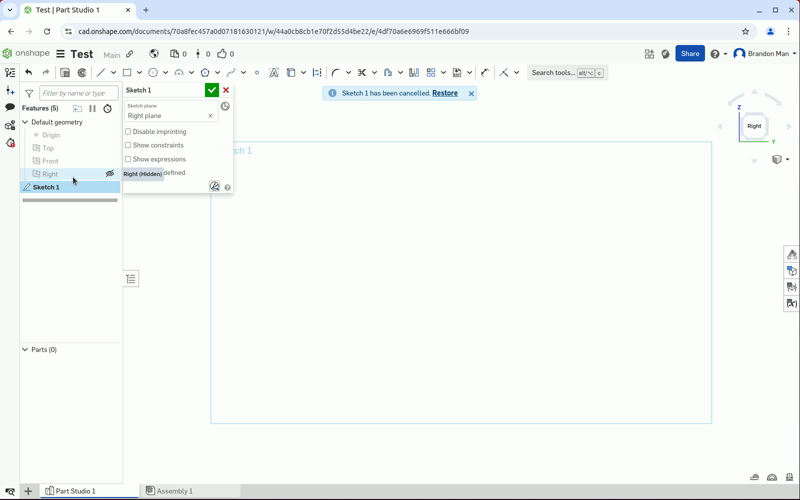
mouse_move(73, 352)
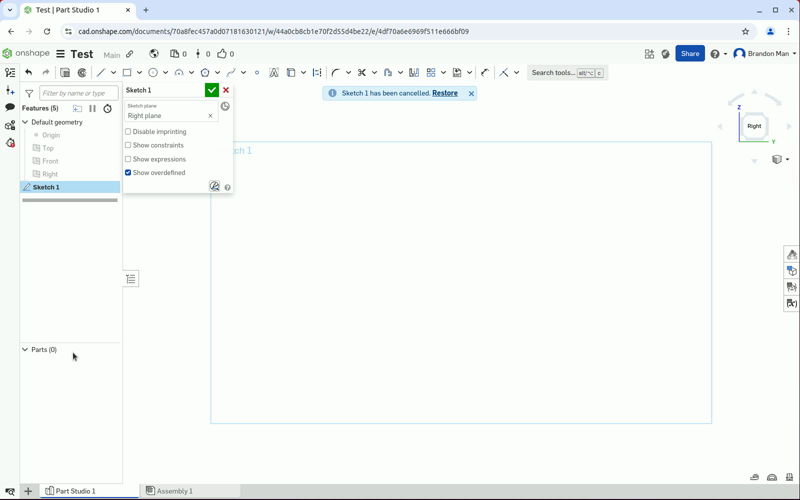
key(y)
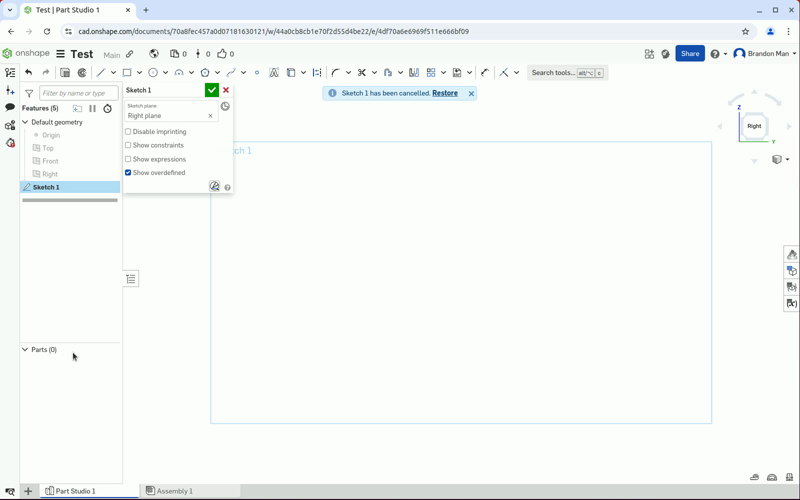
key(l)
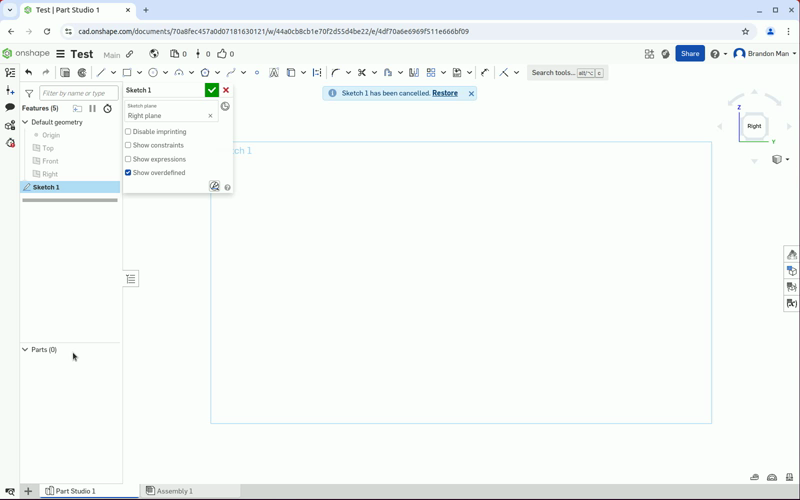
key_down(shift)
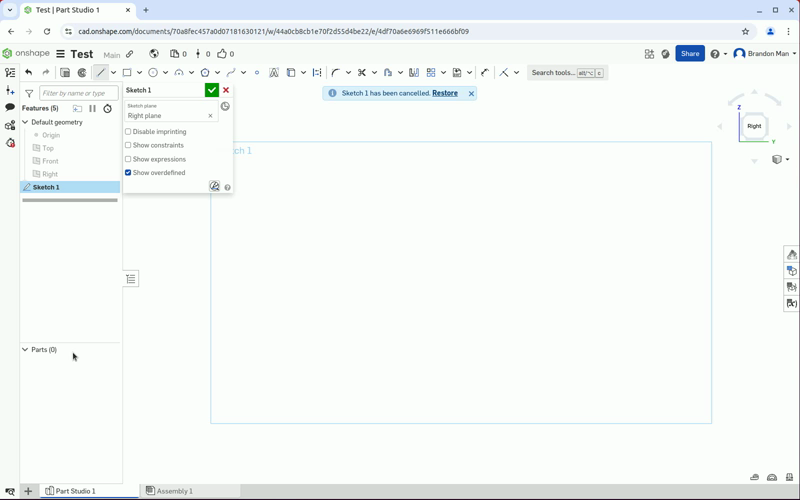
mouse_move(460, 226)
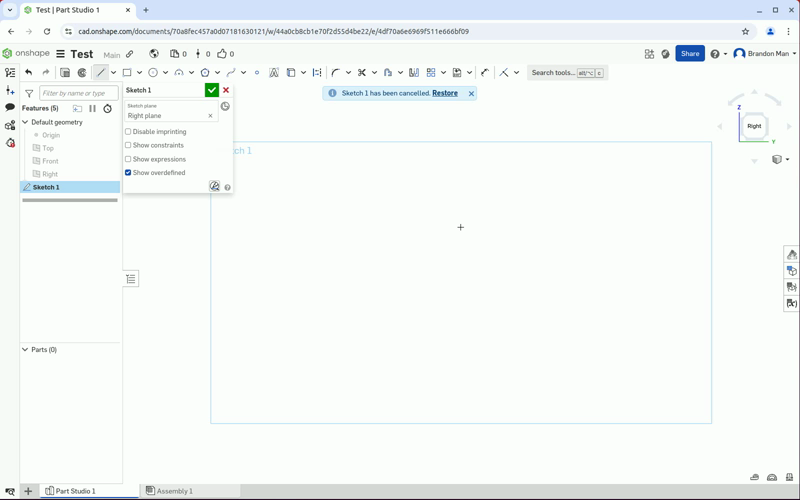
click(460, 226)
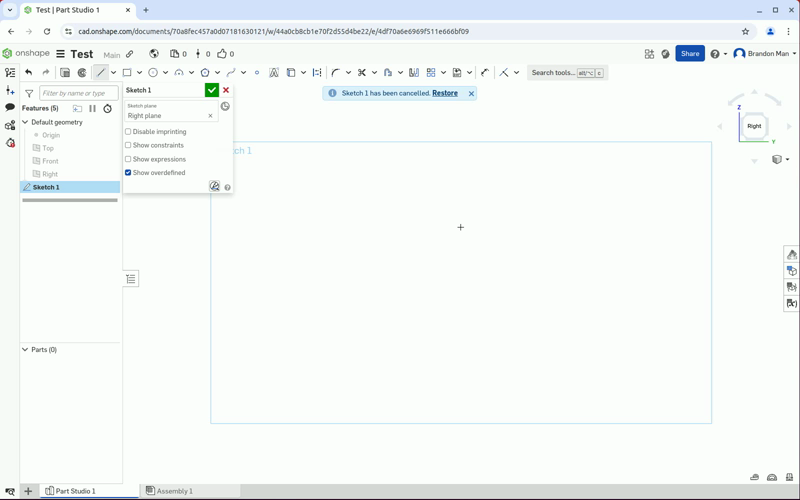
key_up(shift)
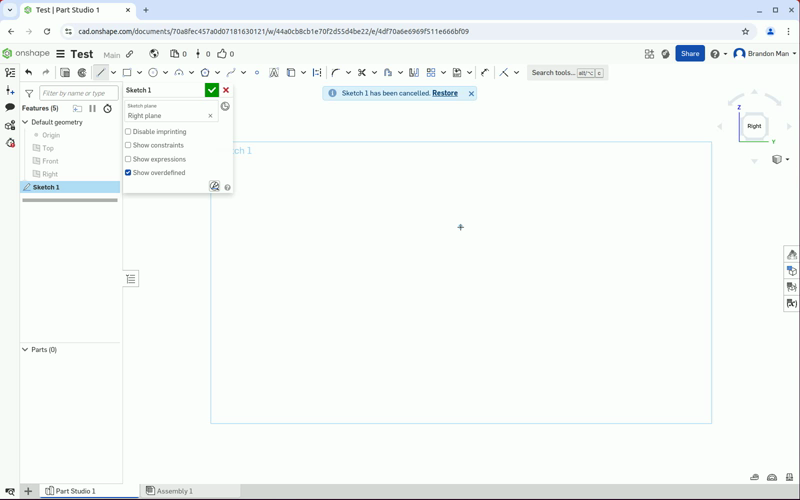
key_down(shift)
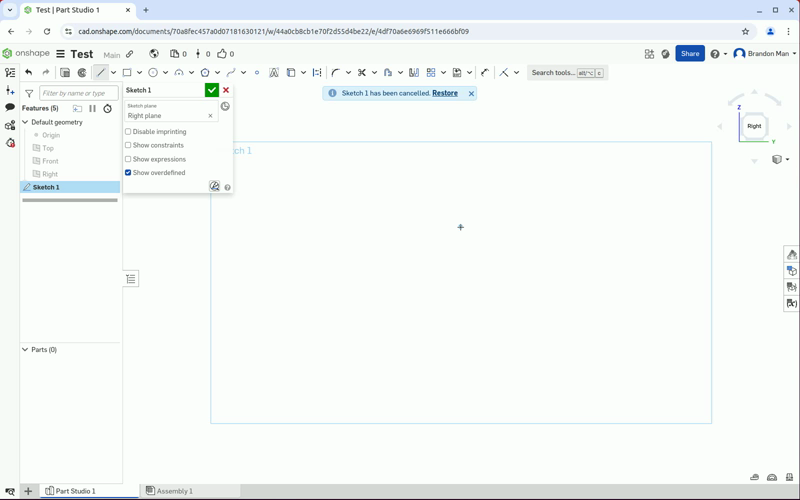
mouse_move(554, 226)
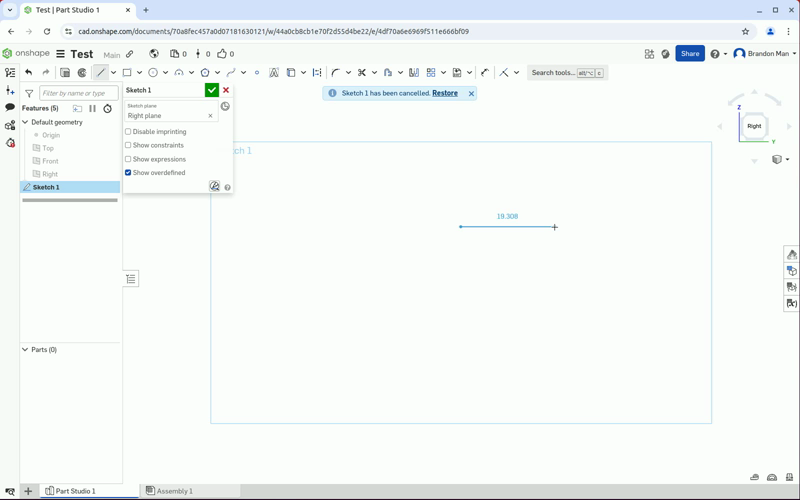
click(554, 226)
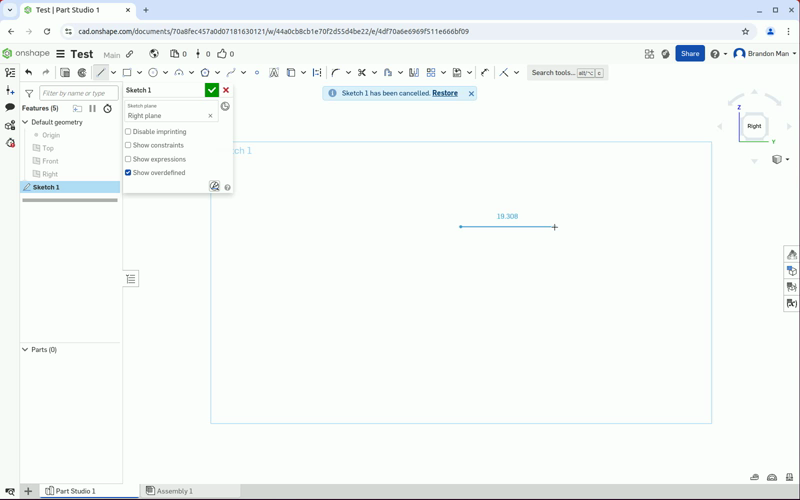
key_up(shift)
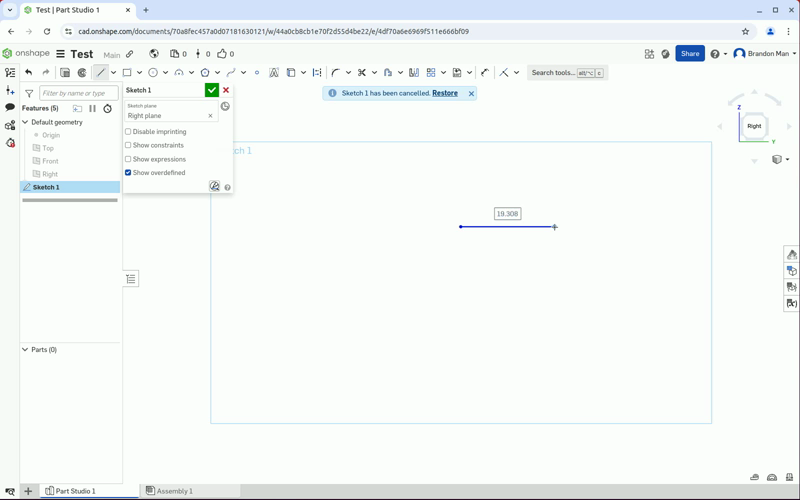
key_down(shift)
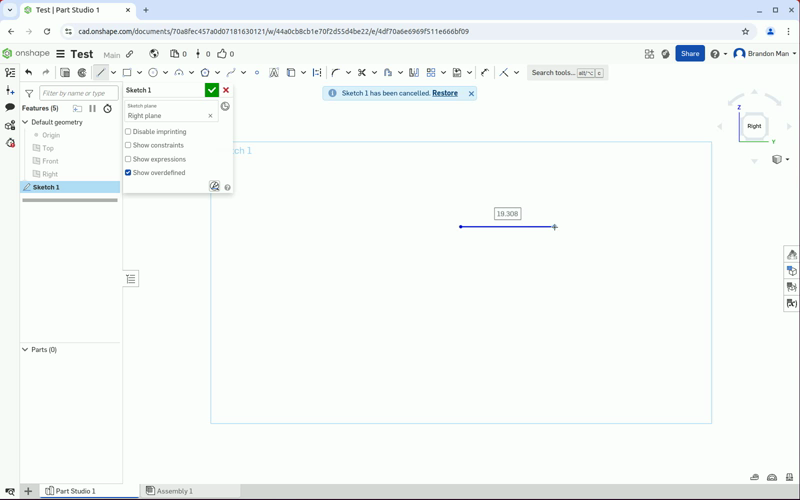
mouse_move(584, 226)
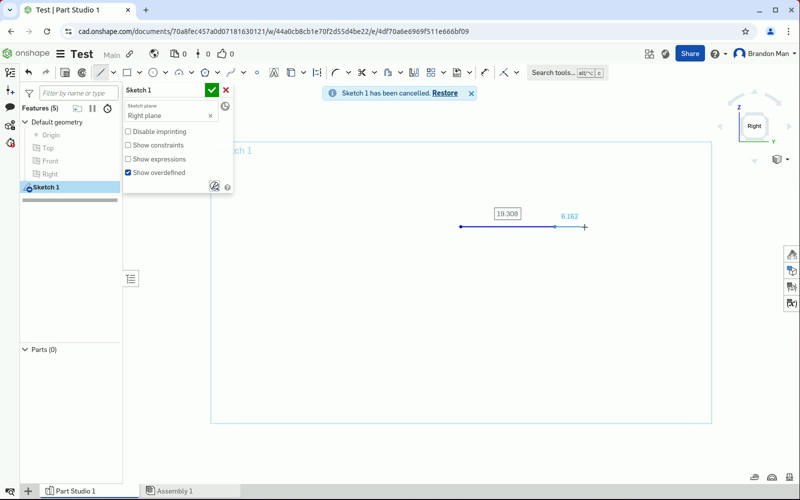
mouse_move(554, 194)
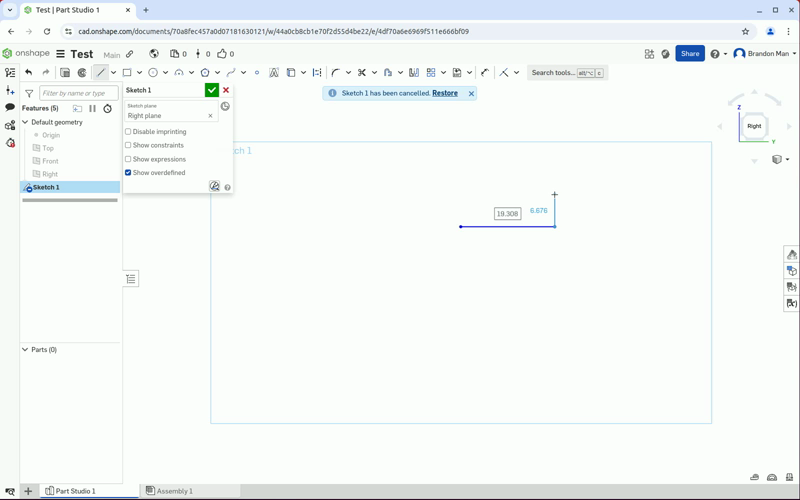
click(554, 194)
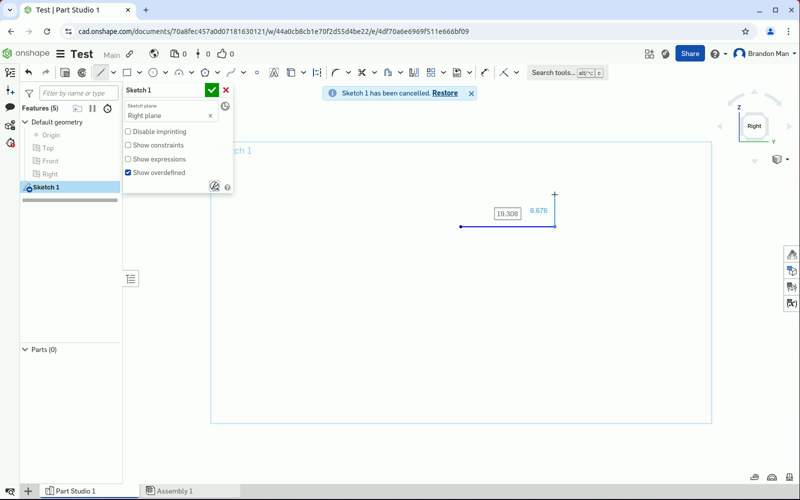
key_up(shift)
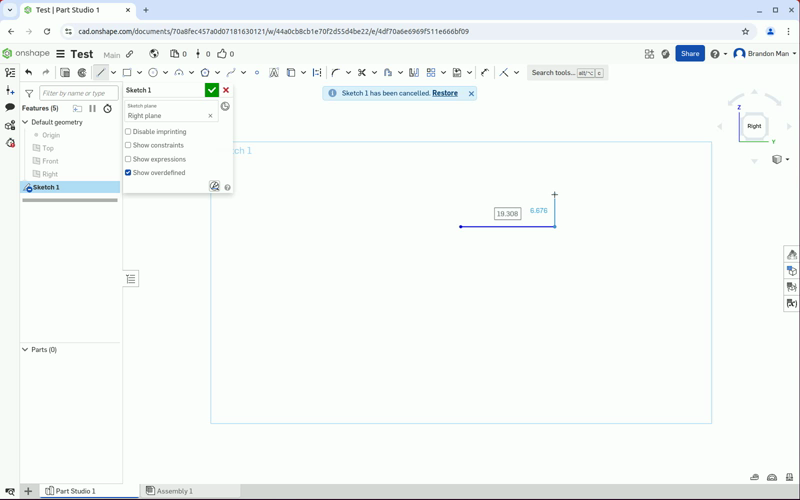
key(esc)
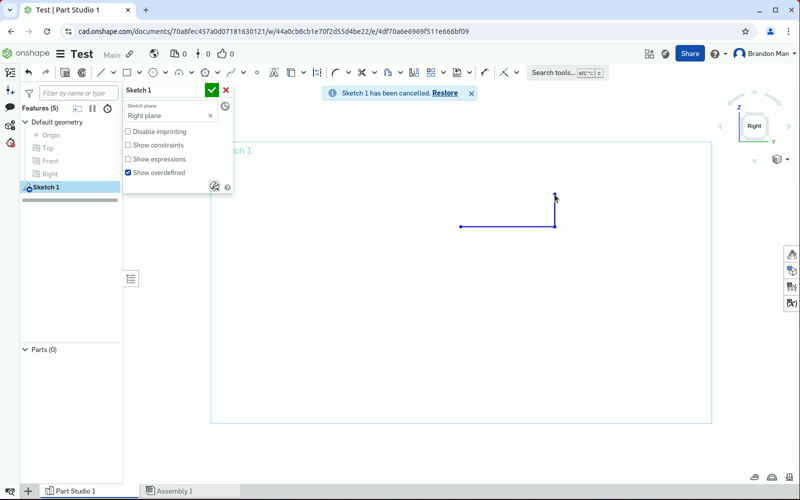
key(a)
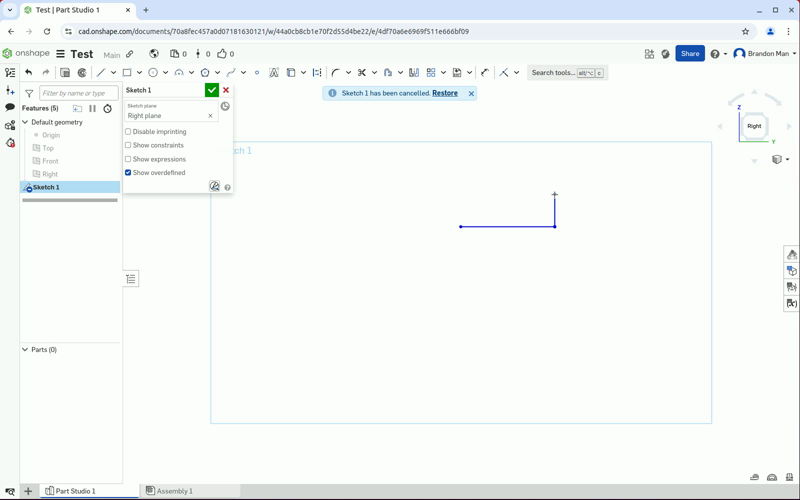
mouse_move(554, 194)
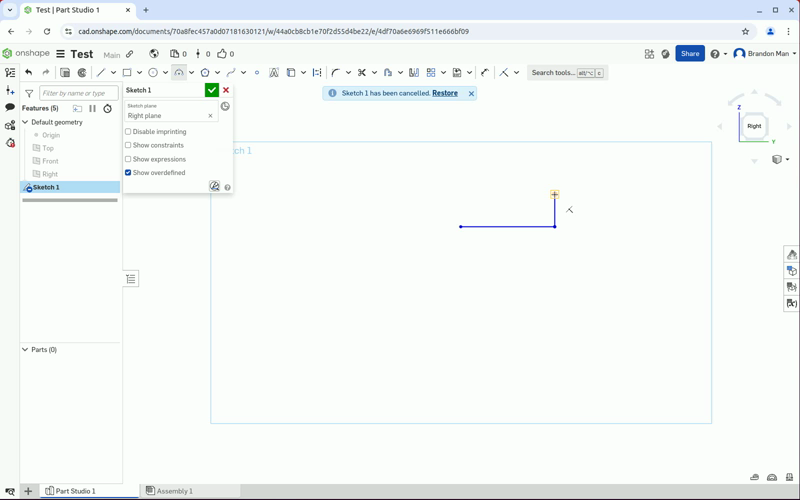
click(554, 194)
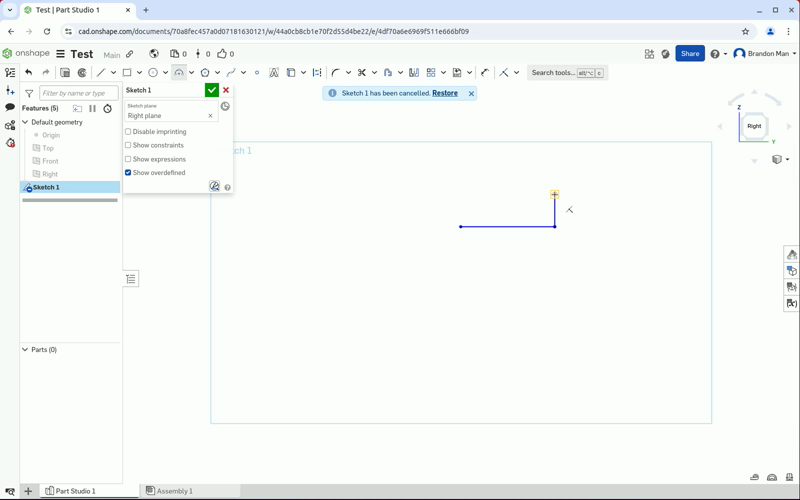
key_down(shift)
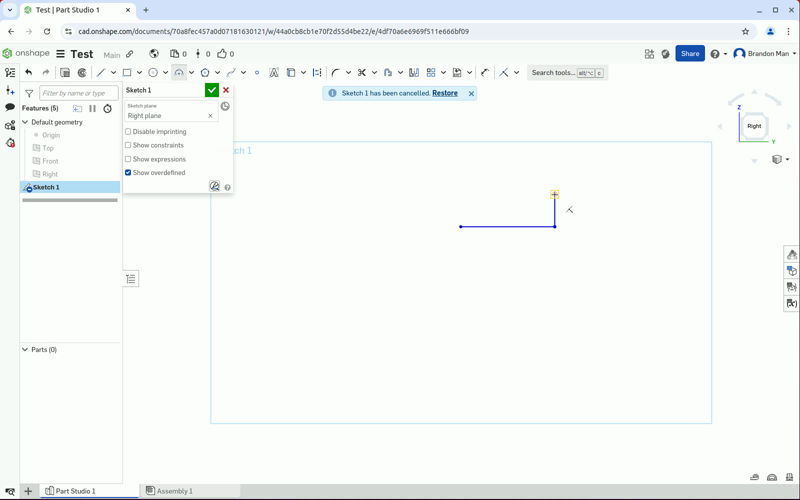
mouse_move(535, 175)
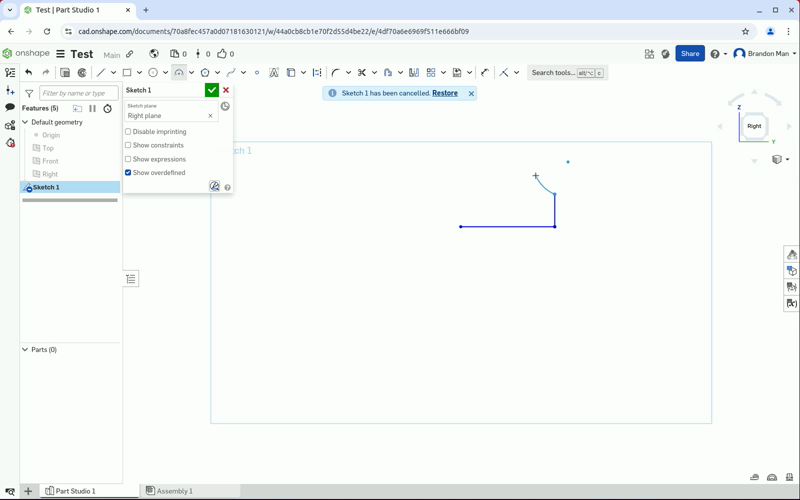
click(535, 175)
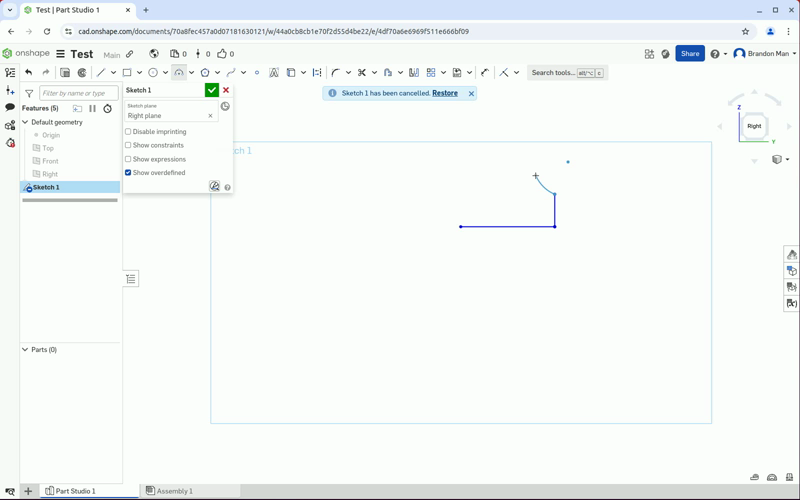
mouse_move(549, 180)
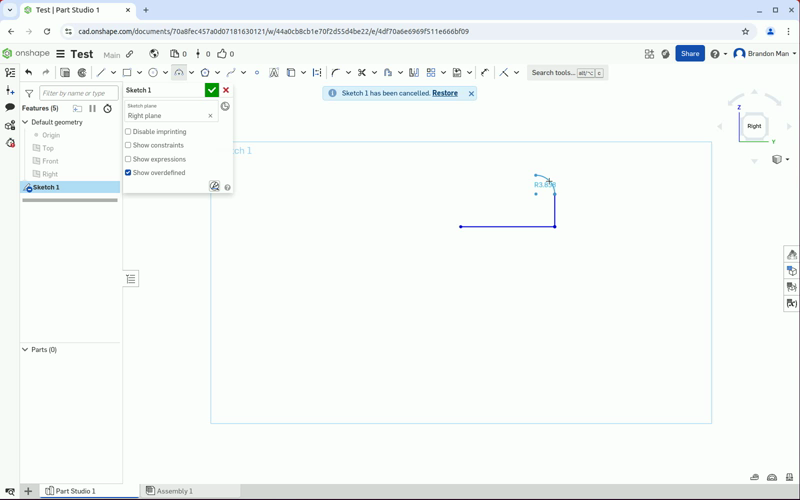
click(549, 180)
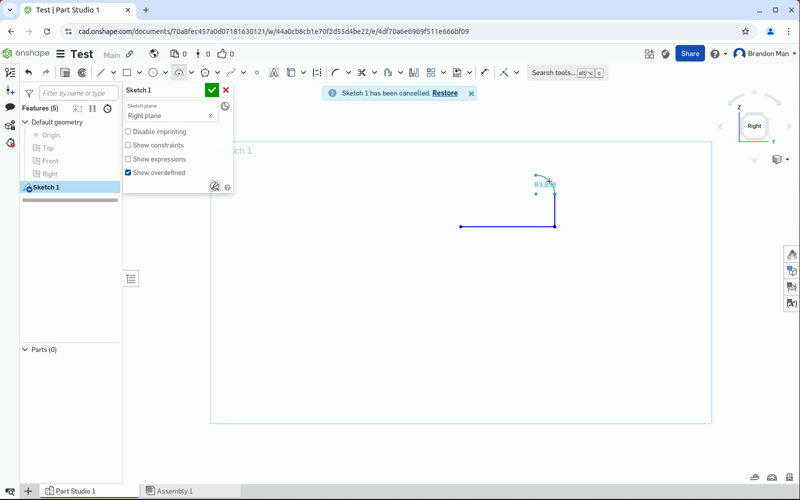
key_up(shift)
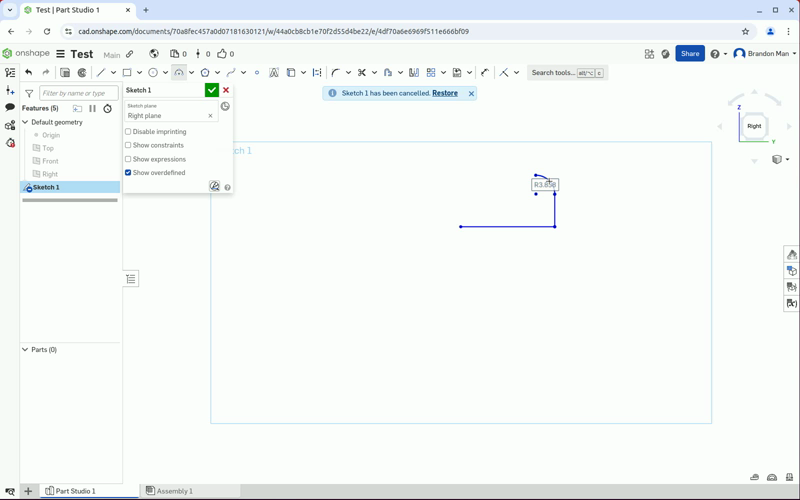
key(esc)
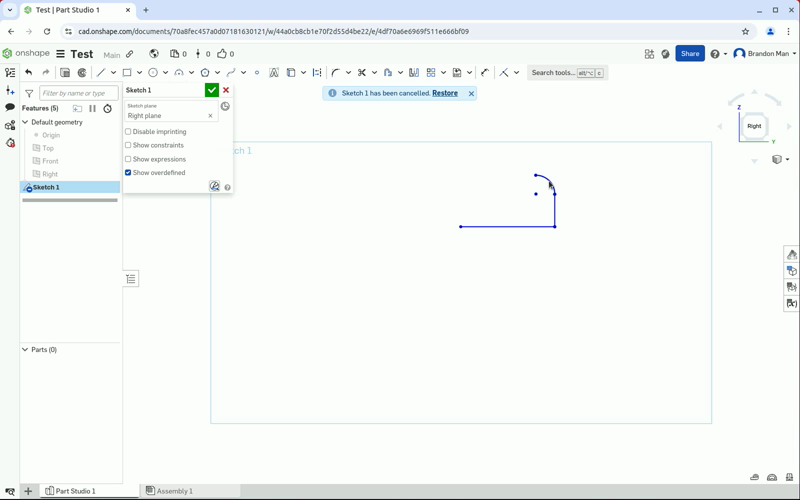
key(l)
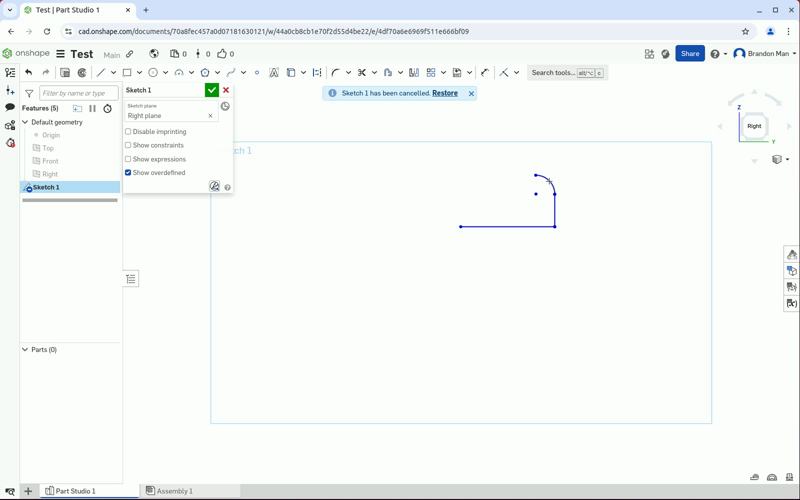
mouse_move(535, 175)
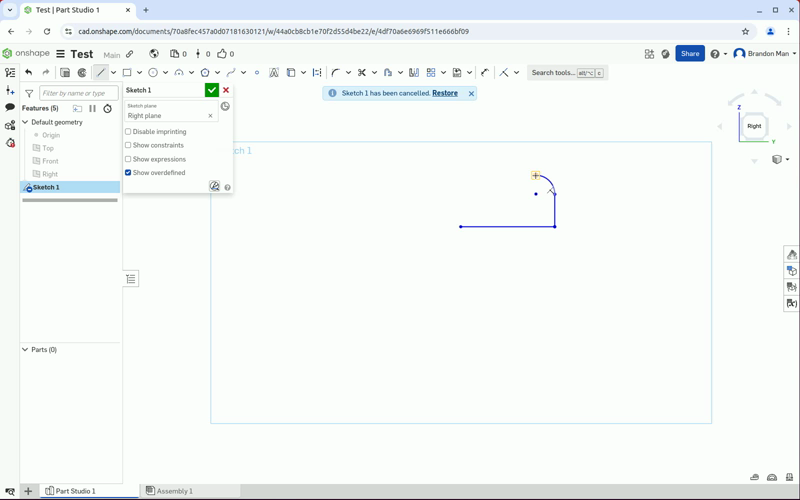
click(535, 175)
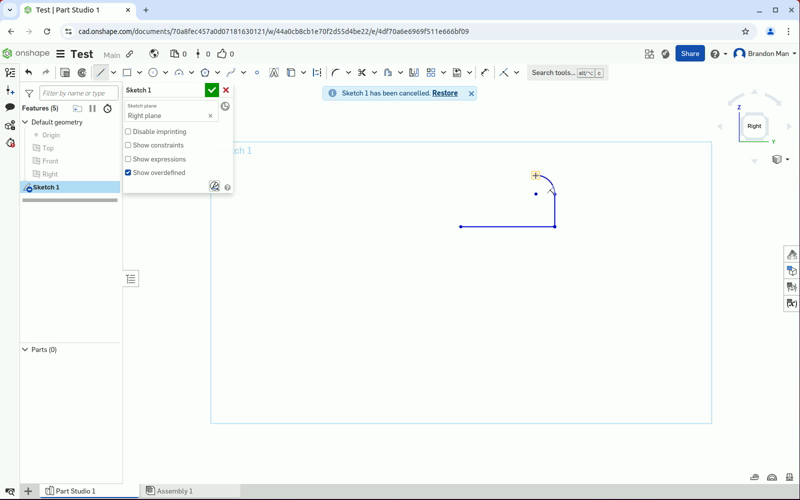
key_down(shift)
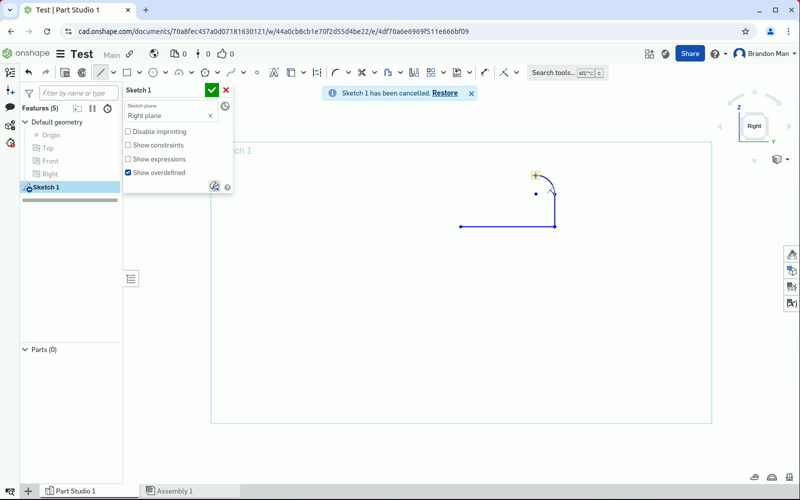
mouse_move(565, 175)
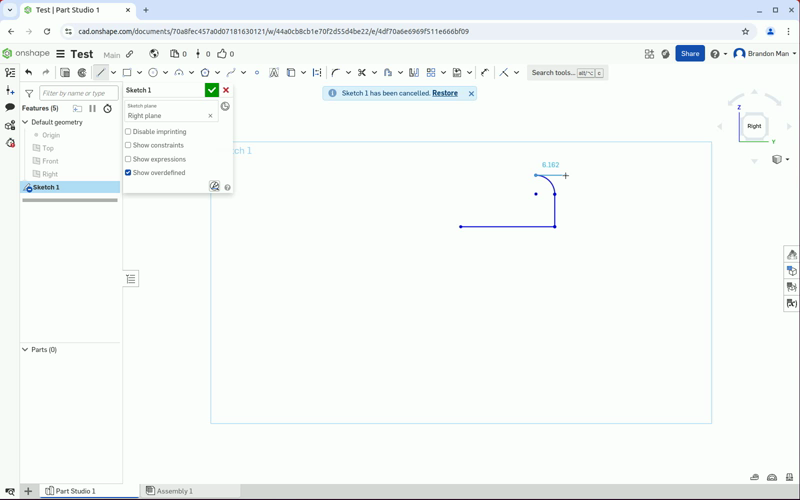
mouse_move(479, 175)
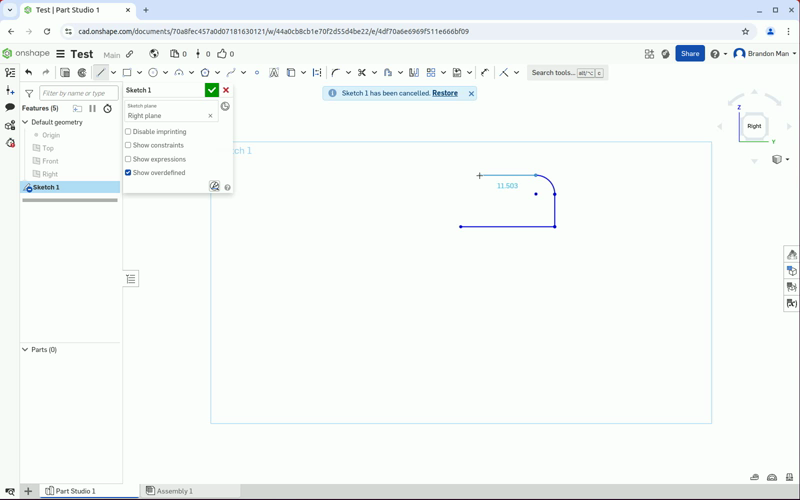
click(479, 175)
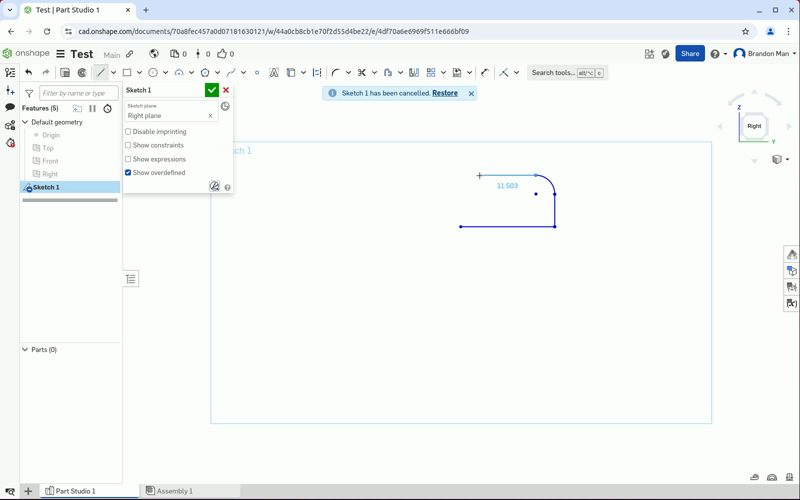
key_up(shift)
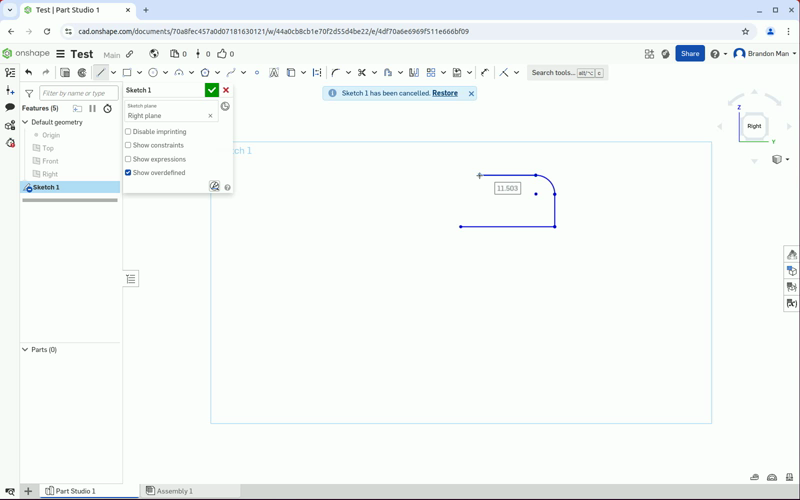
key(esc)
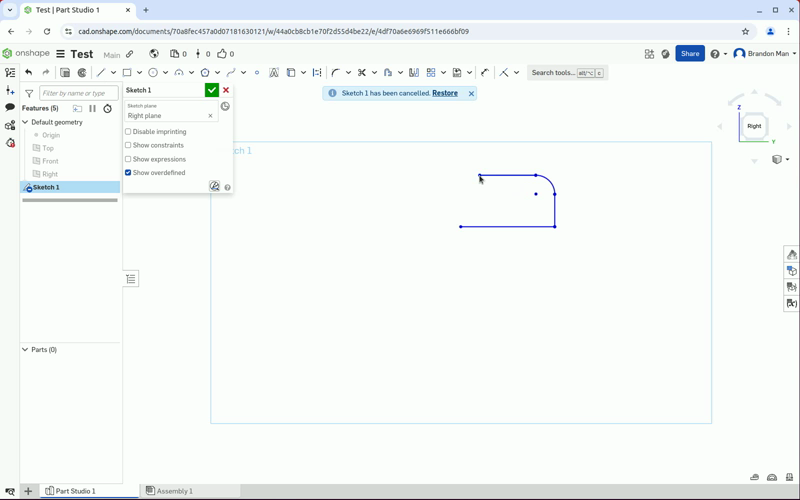
key(a)
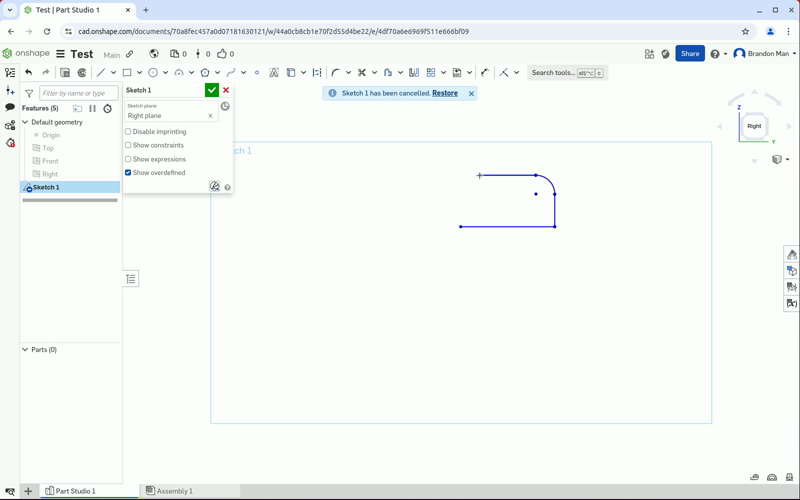
mouse_move(479, 175)
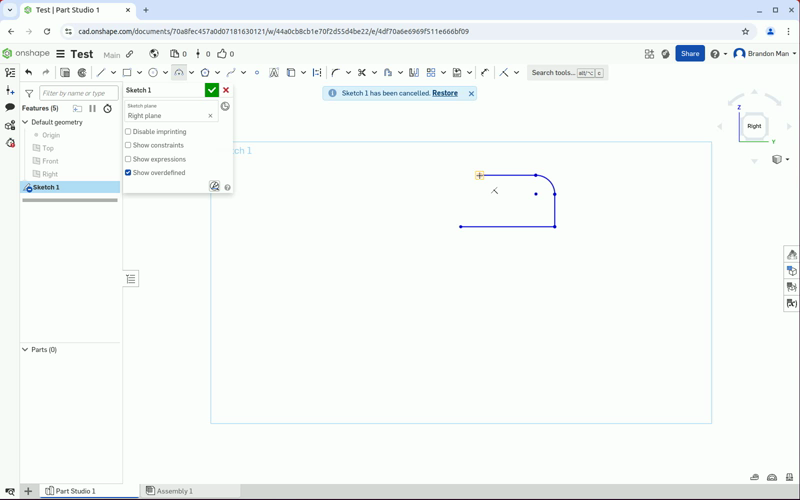
click(479, 175)
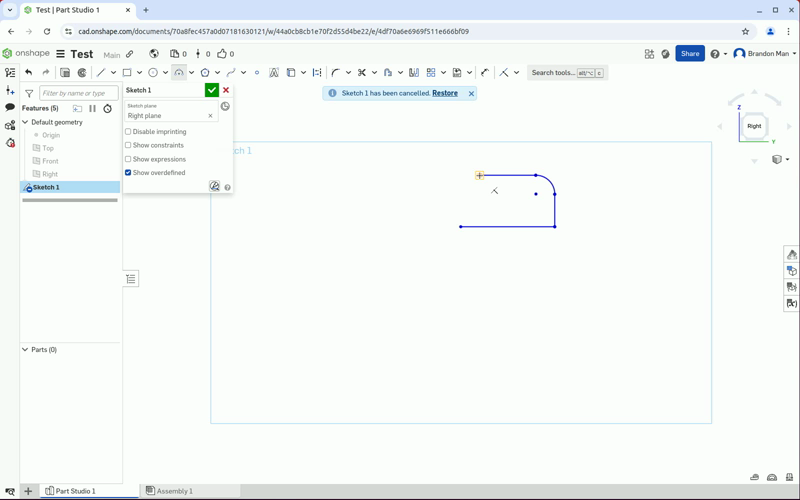
key_down(shift)
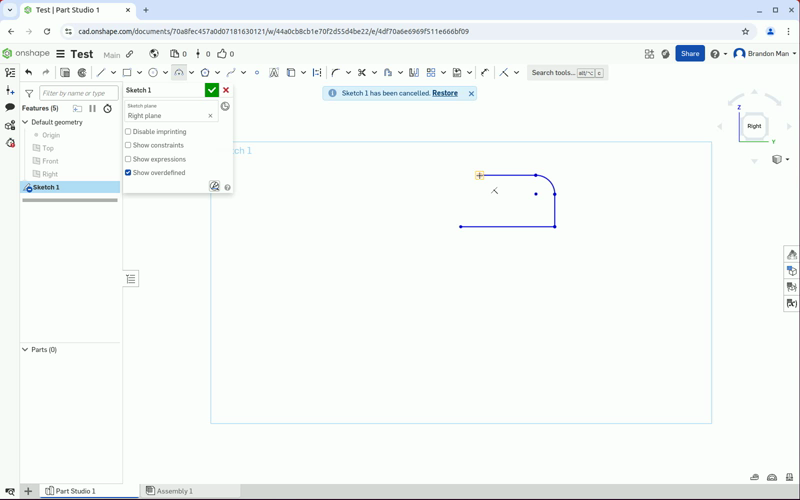
mouse_move(460, 194)
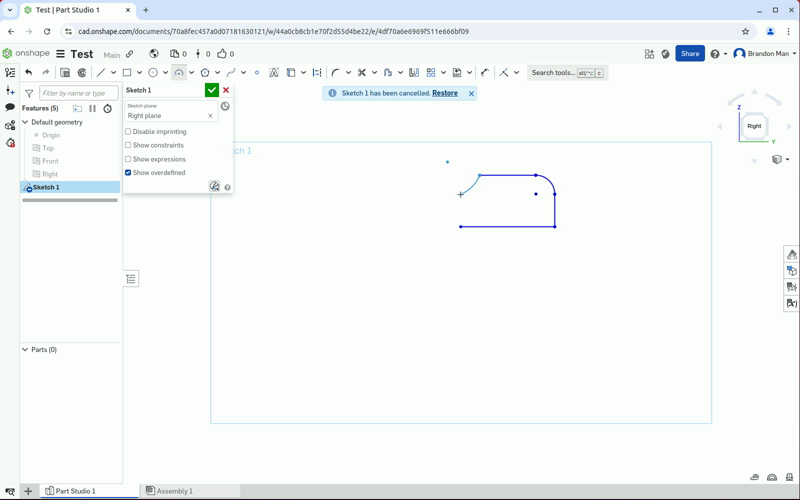
click(460, 194)
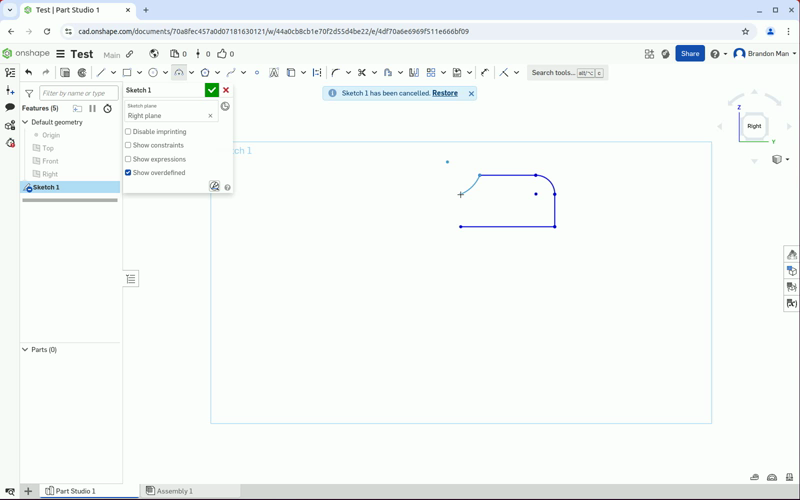
mouse_move(466, 180)
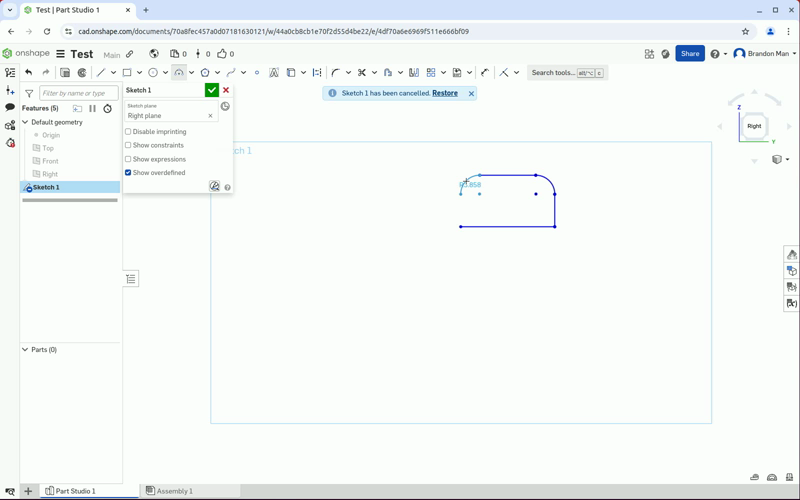
click(466, 180)
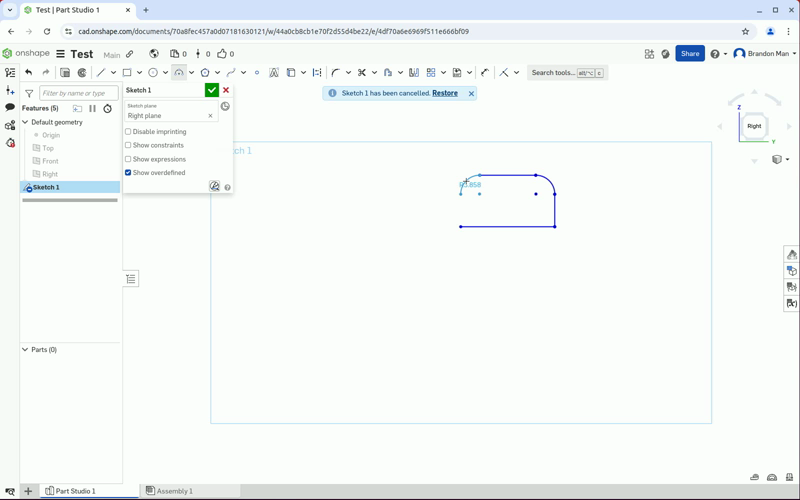
key_up(shift)
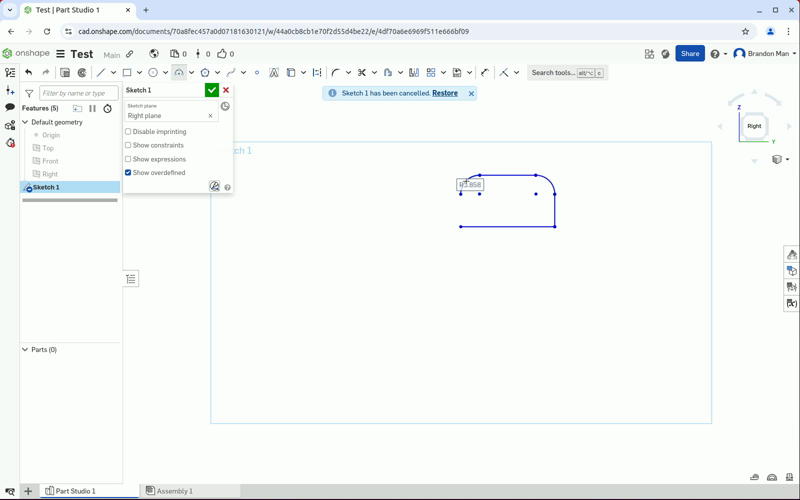
key(esc)
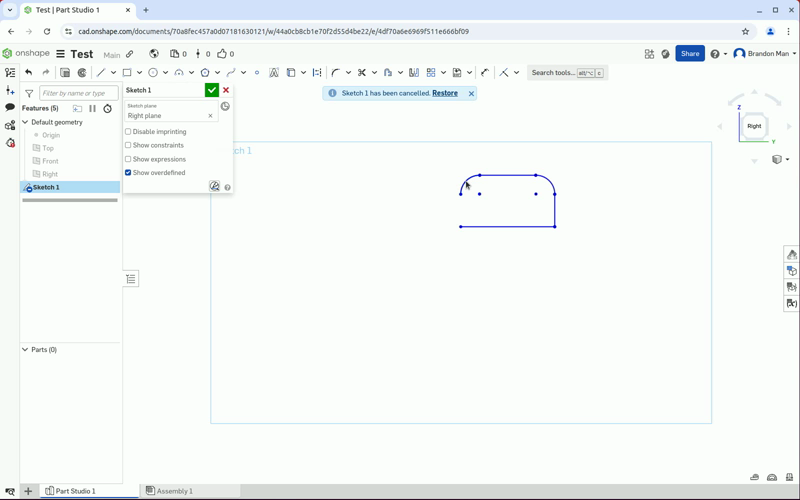
key(l)
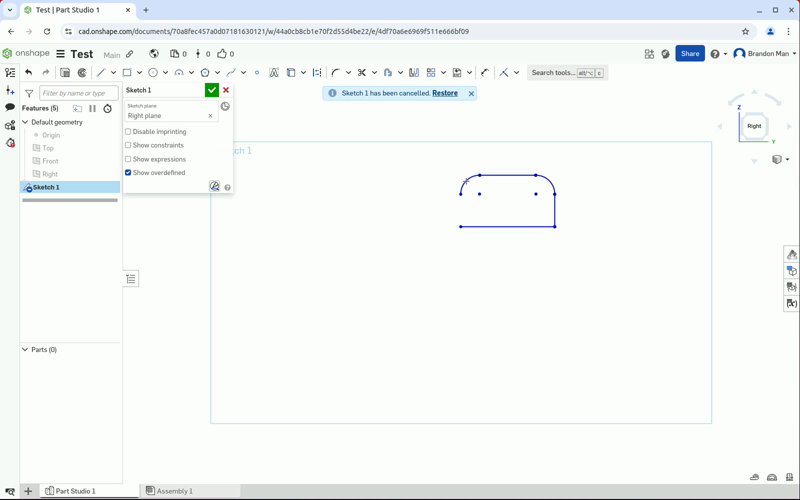
mouse_move(460, 194)
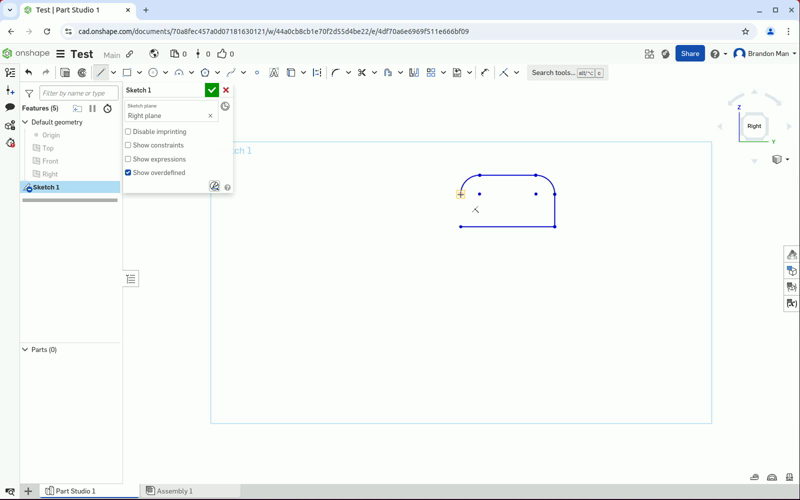
click(460, 194)
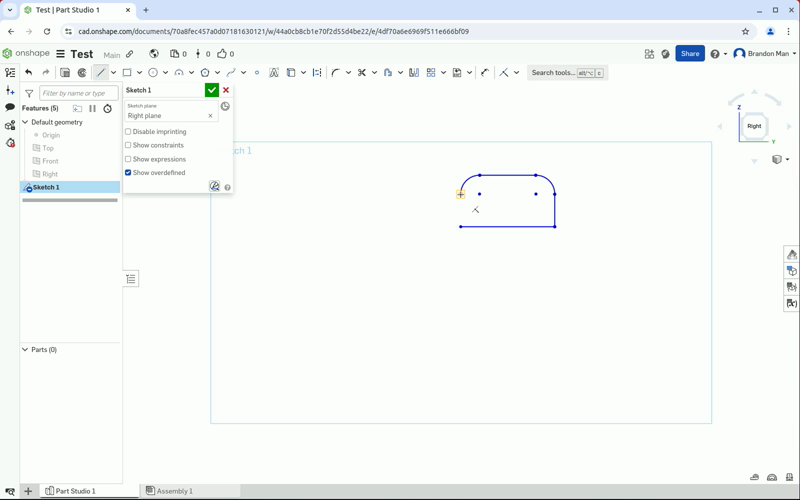
mouse_move(490, 194)
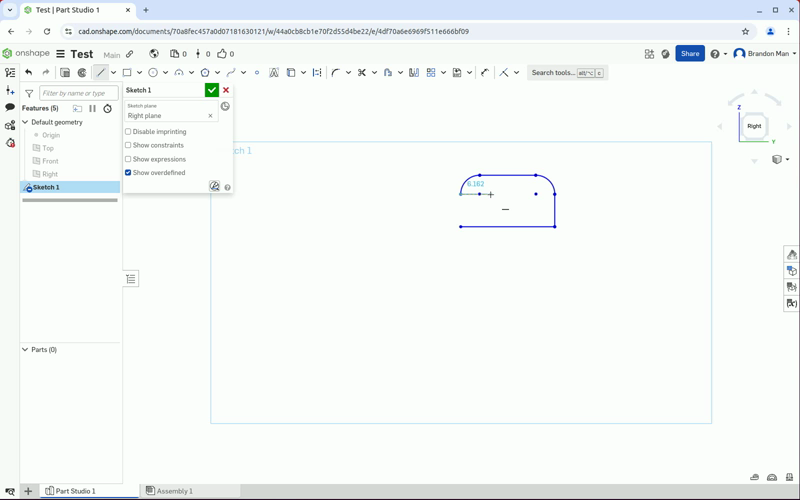
key_down(shift)
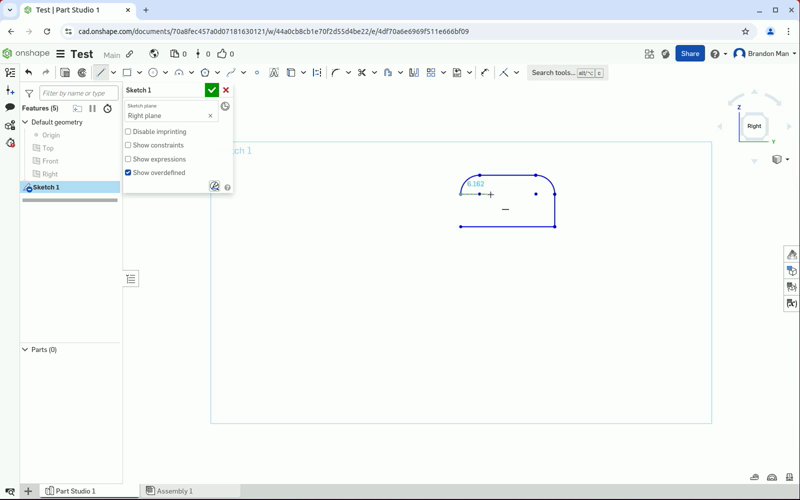
mouse_move(460, 226)
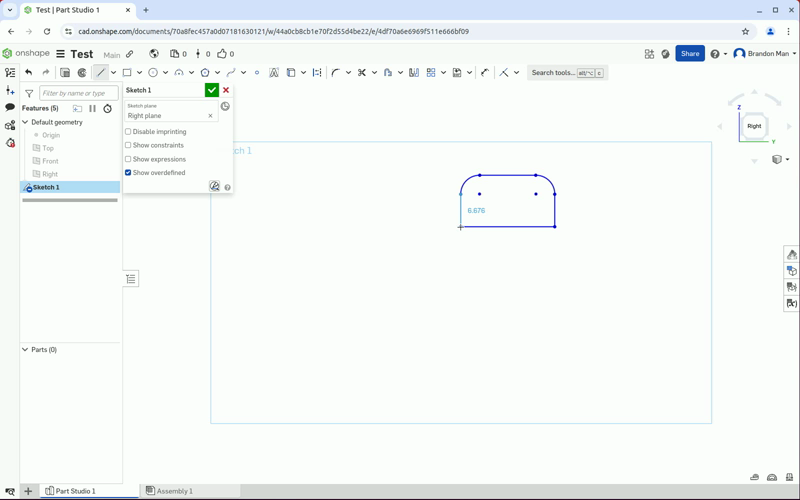
key_up(shift)
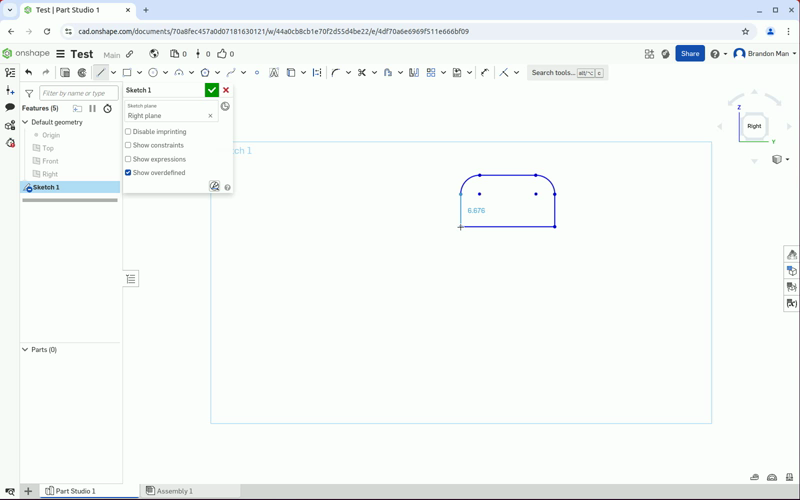
click(460, 226)
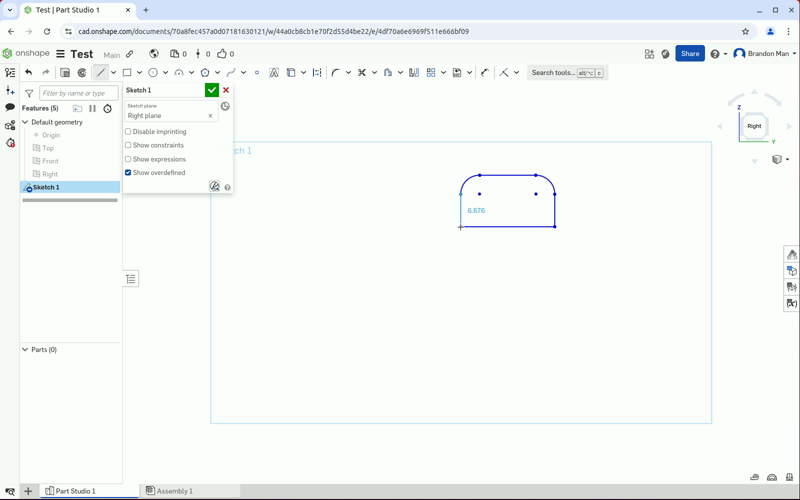
key(esc)
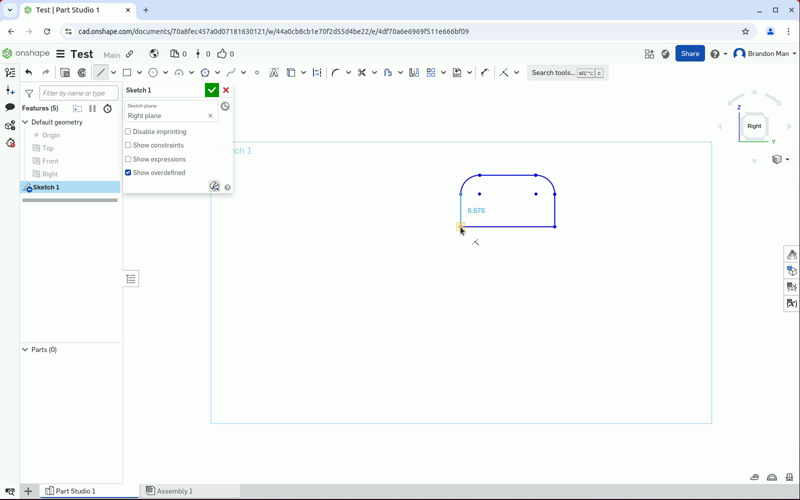
key(l)
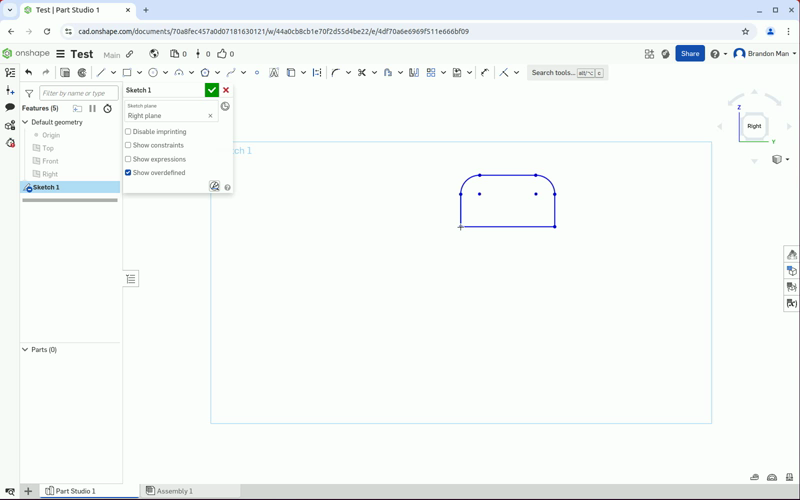
key_down(shift)
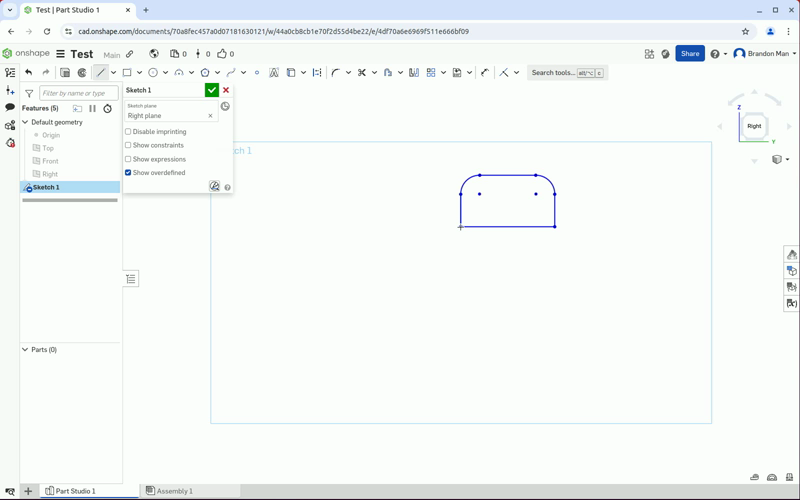
mouse_move(479, 204)
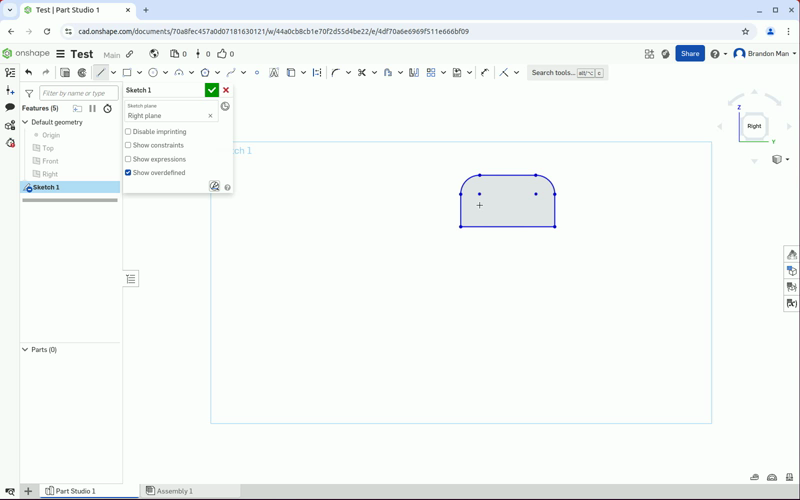
click(479, 204)
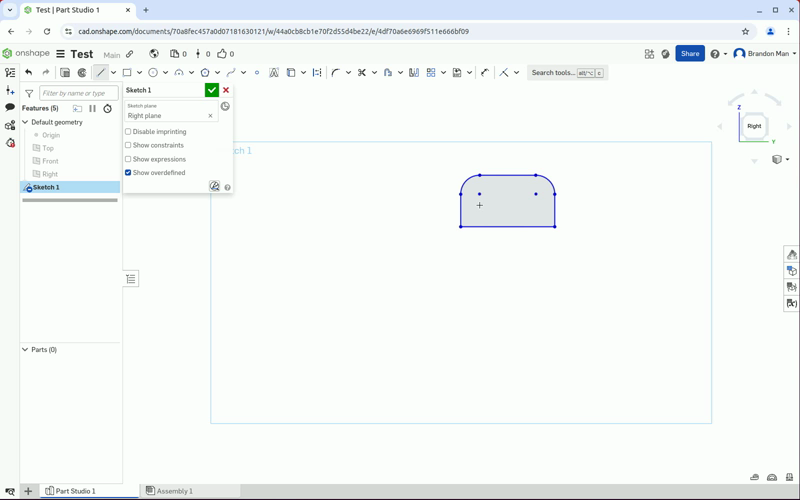
key_up(shift)
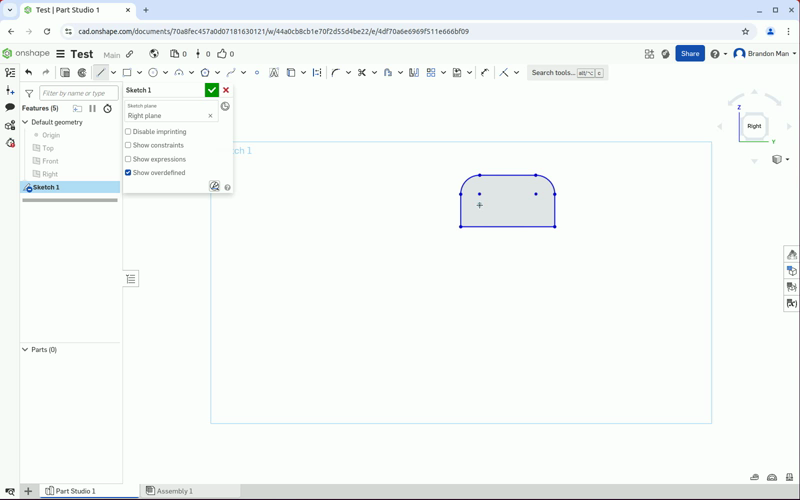
key_down(shift)
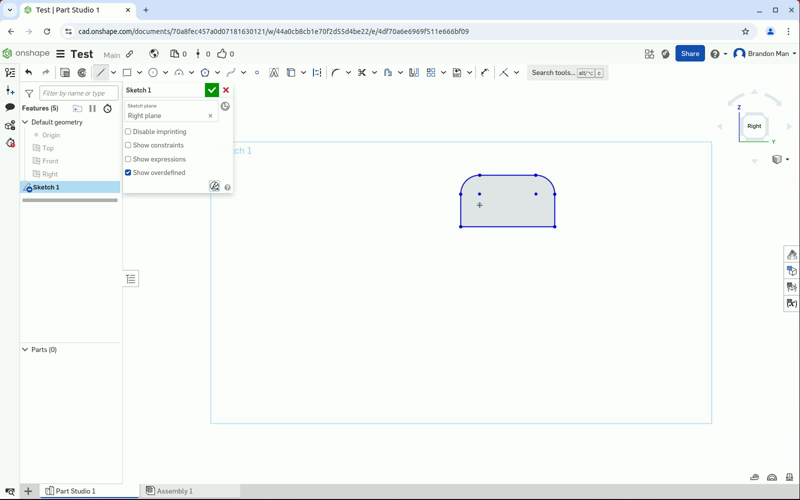
mouse_move(509, 204)
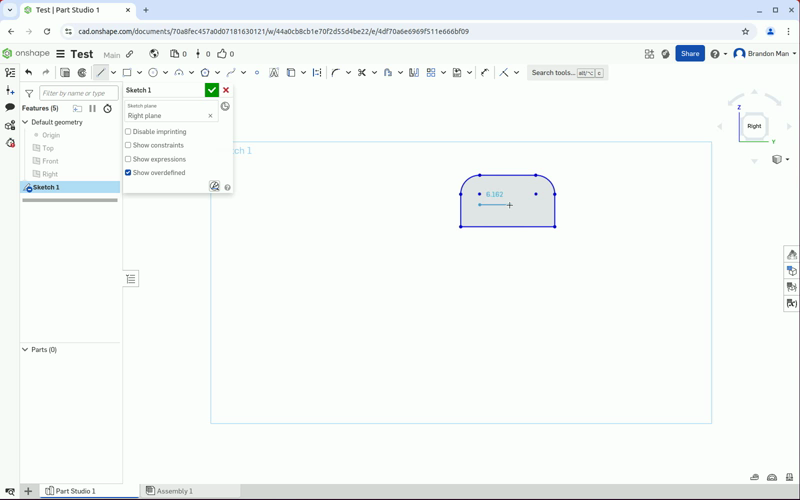
mouse_move(535, 204)
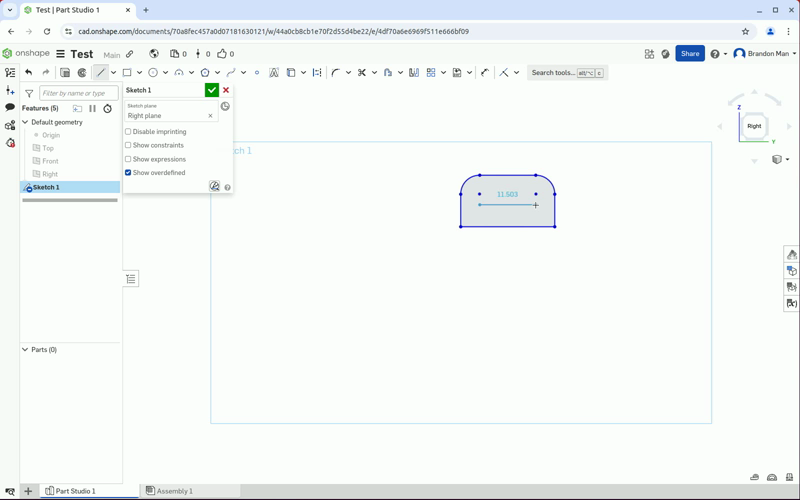
click(535, 204)
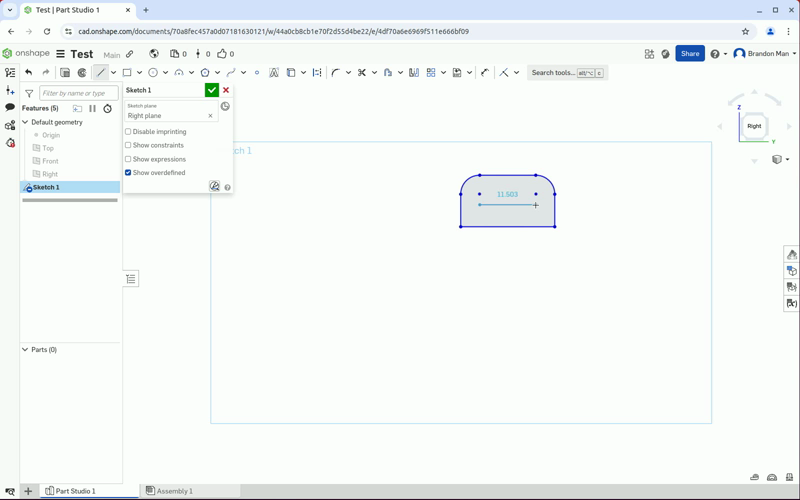
key_up(shift)
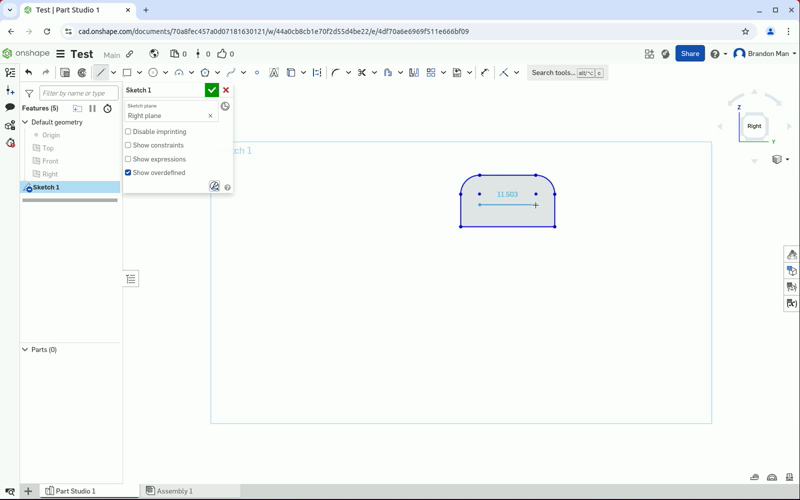
key(esc)
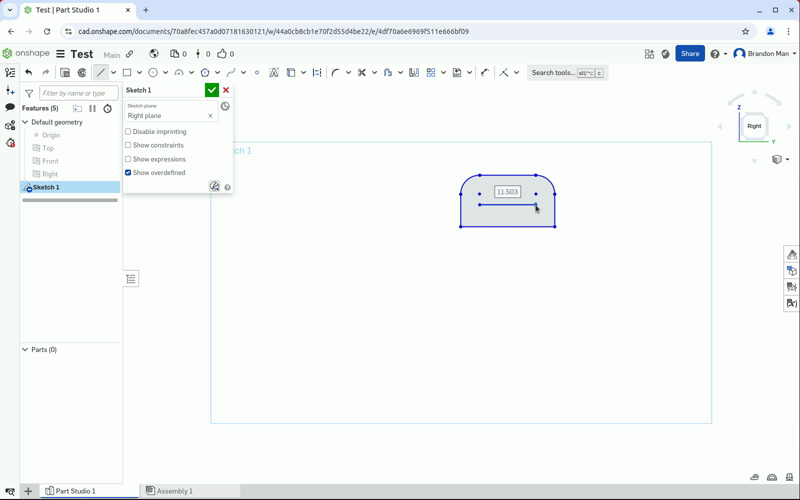
key(a)
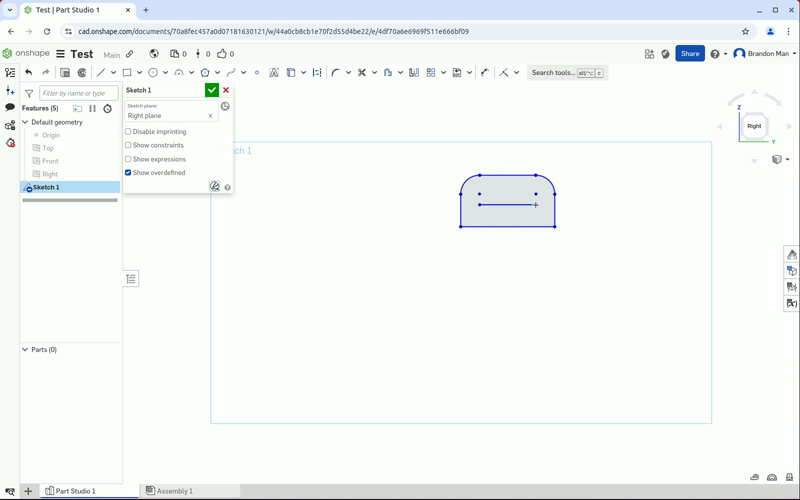
mouse_move(535, 204)
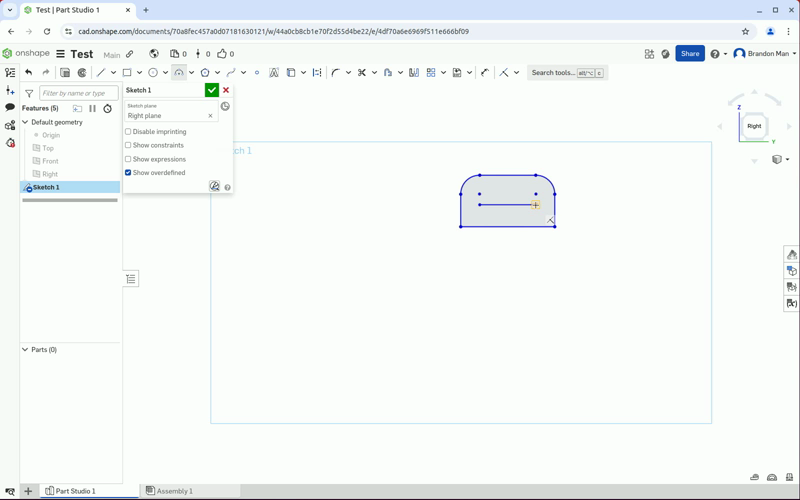
click(535, 204)
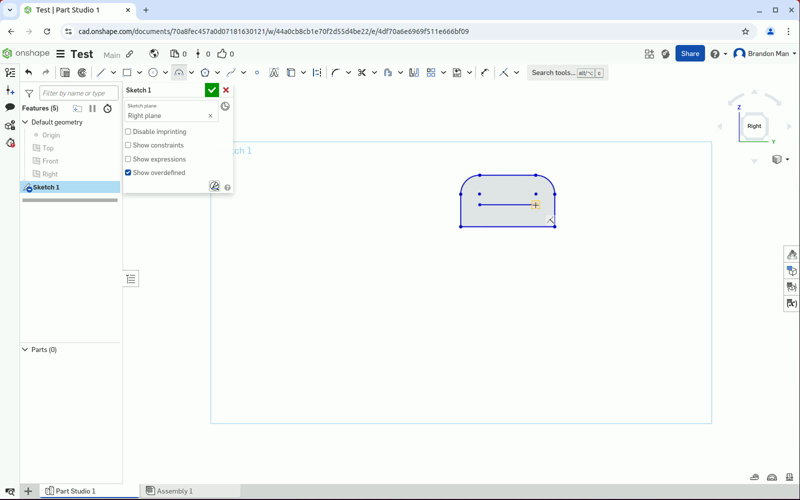
key_down(shift)
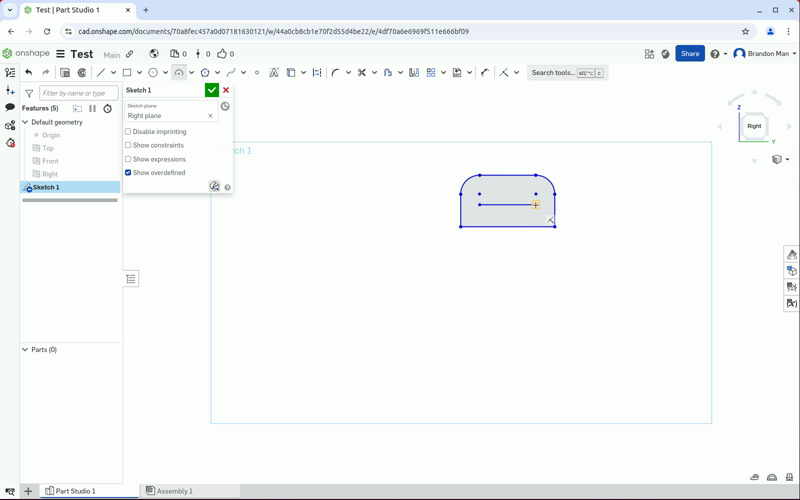
mouse_move(535, 182)
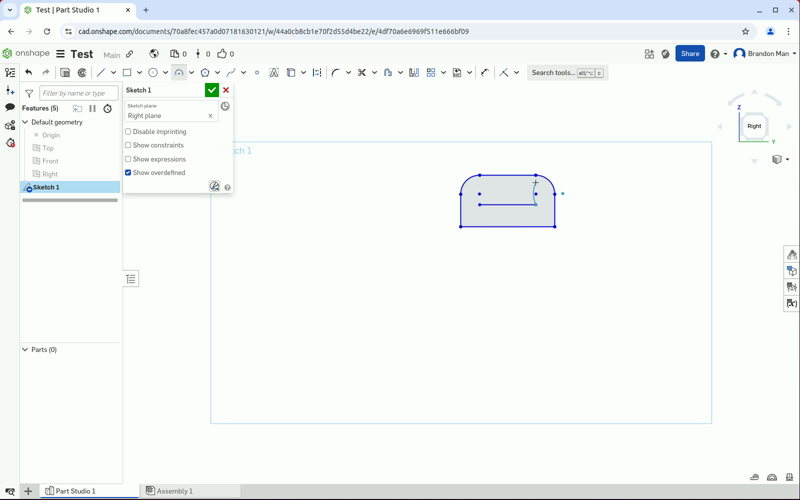
click(535, 182)
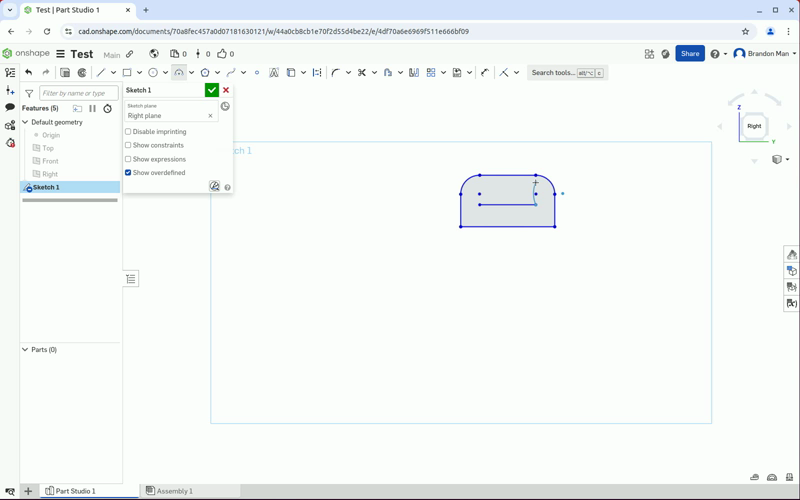
mouse_move(547, 193)
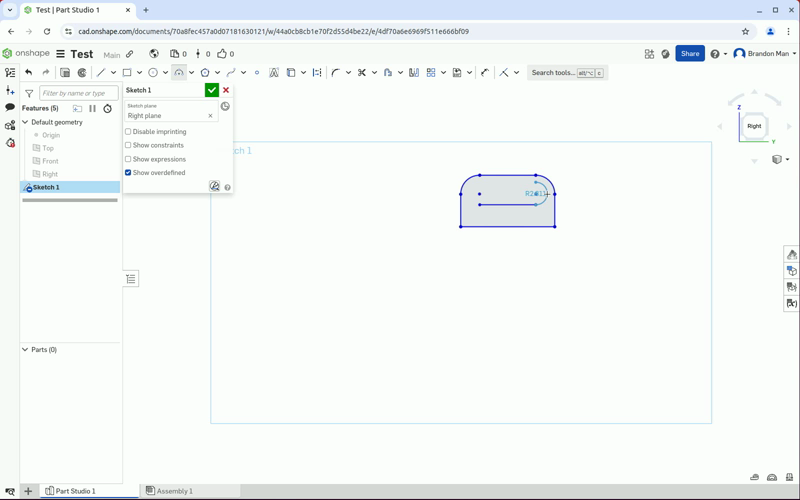
click(547, 193)
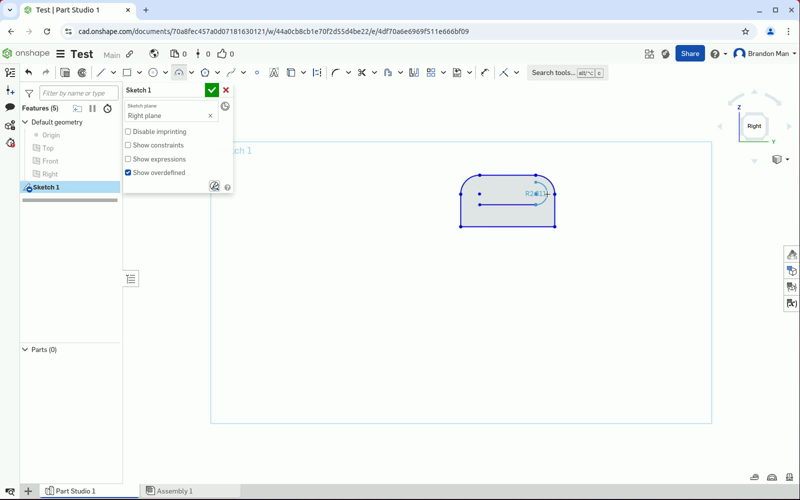
key_up(shift)
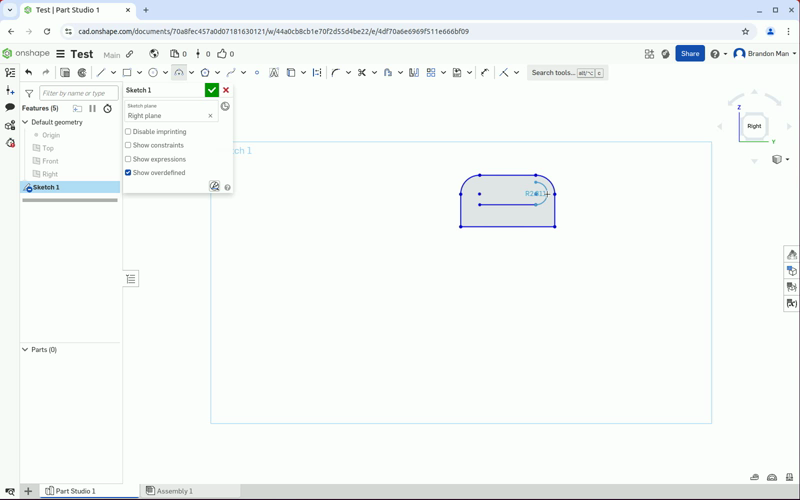
key(esc)
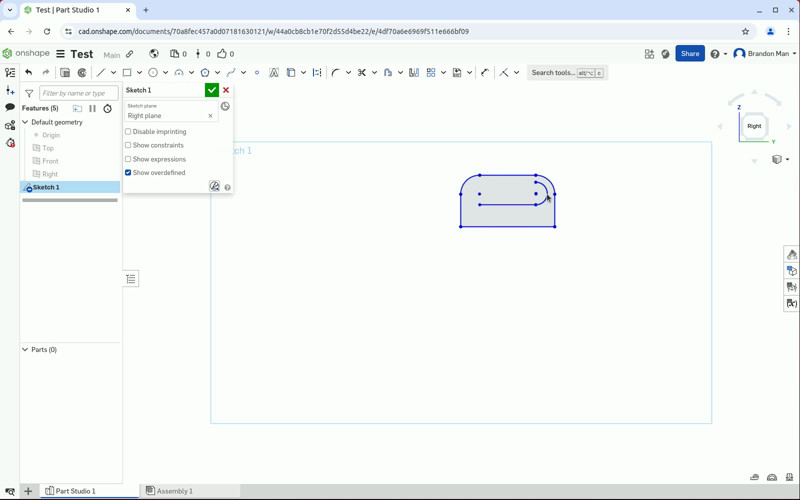
key(l)
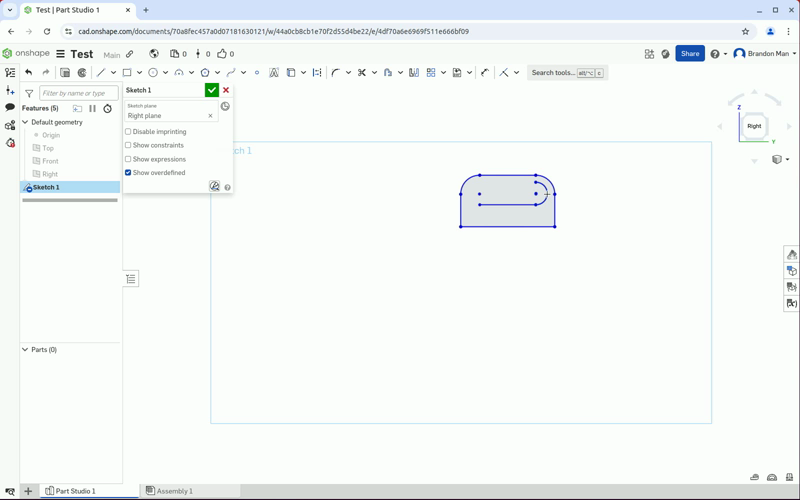
mouse_move(535, 182)
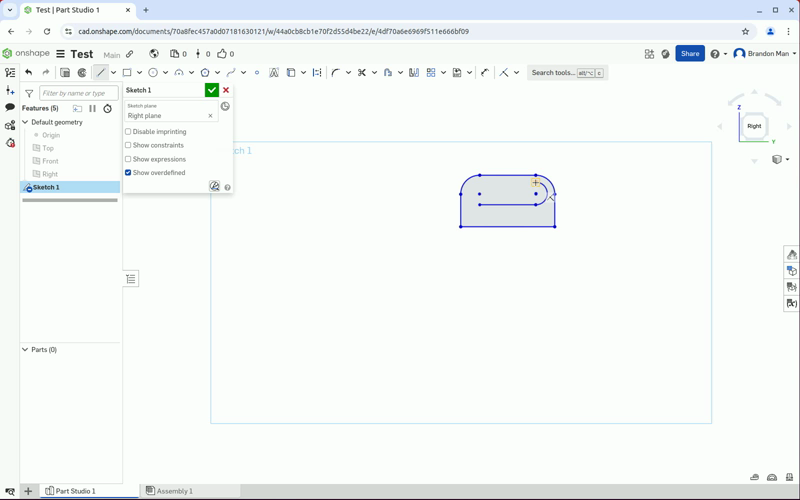
click(535, 182)
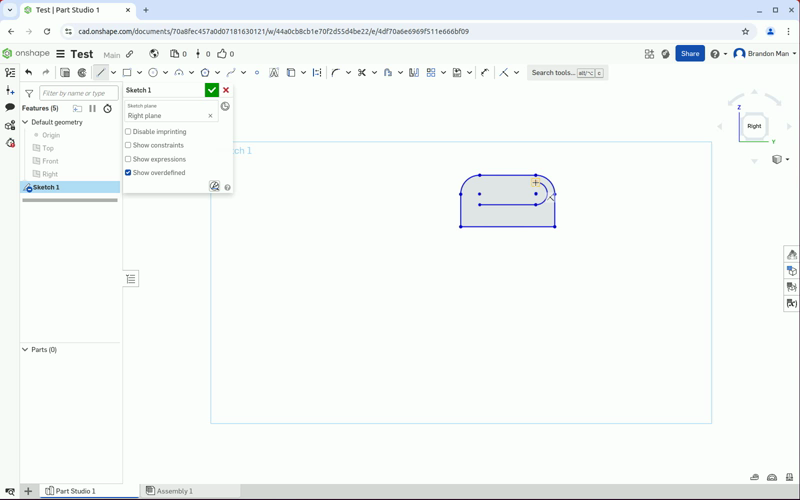
key_down(shift)
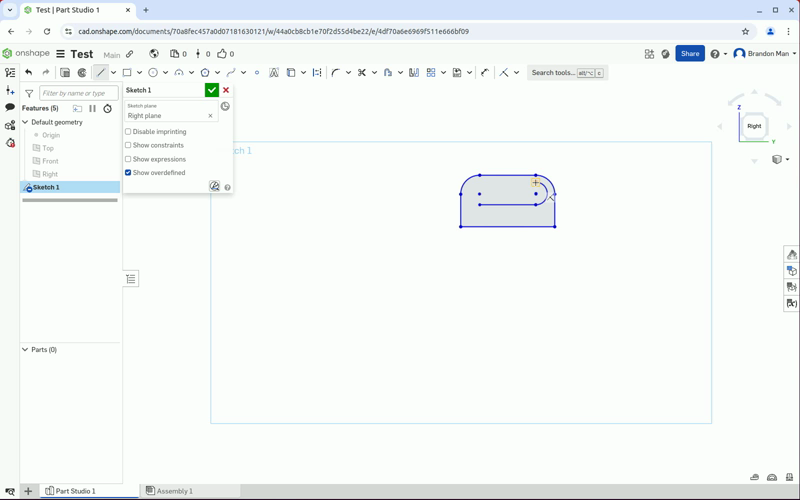
mouse_move(565, 182)
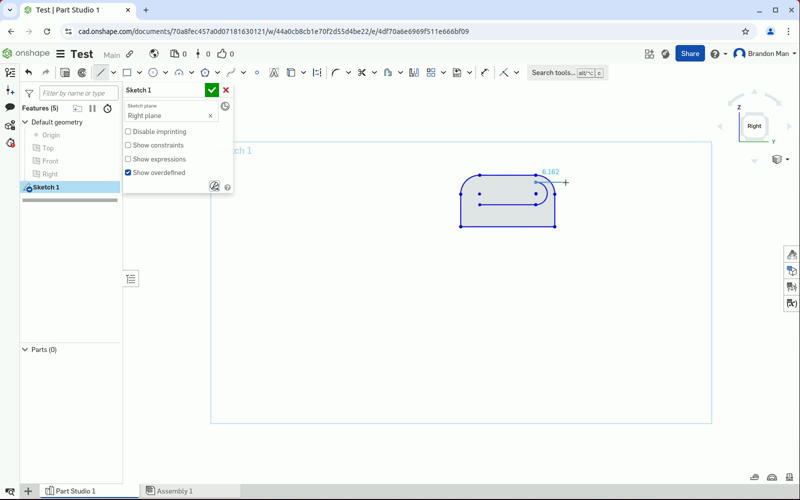
mouse_move(479, 182)
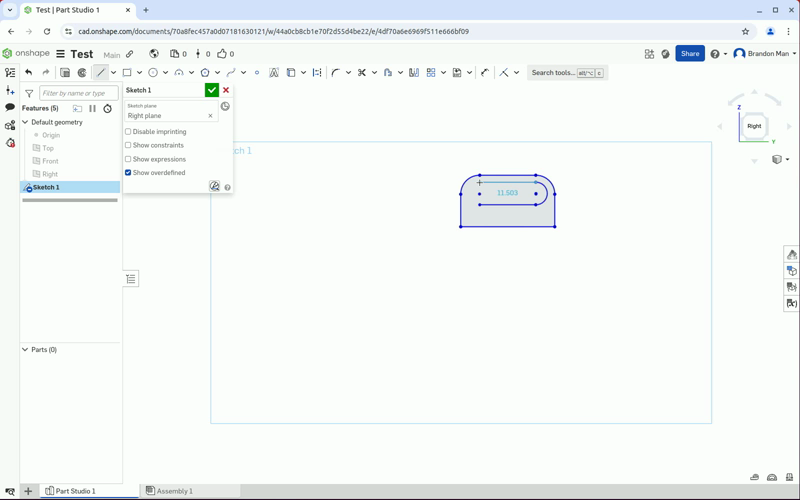
click(479, 182)
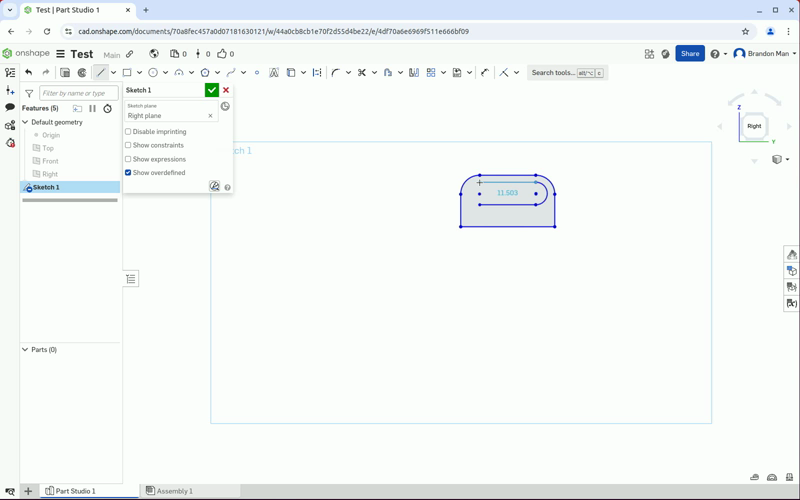
key_up(shift)
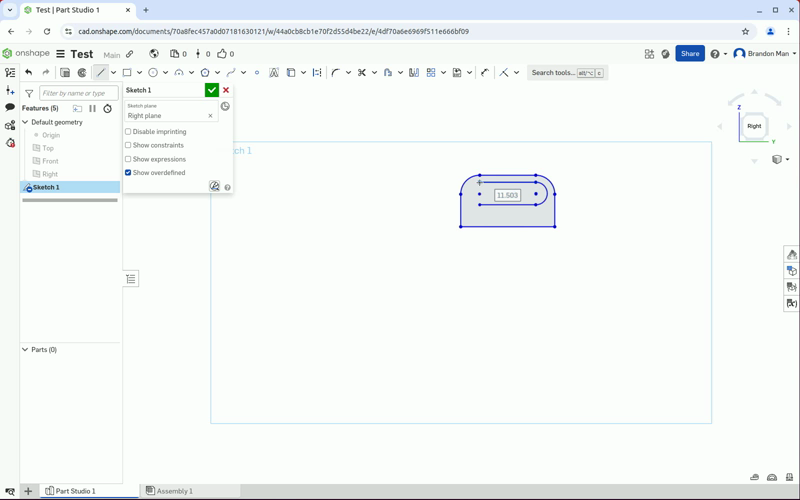
key(esc)
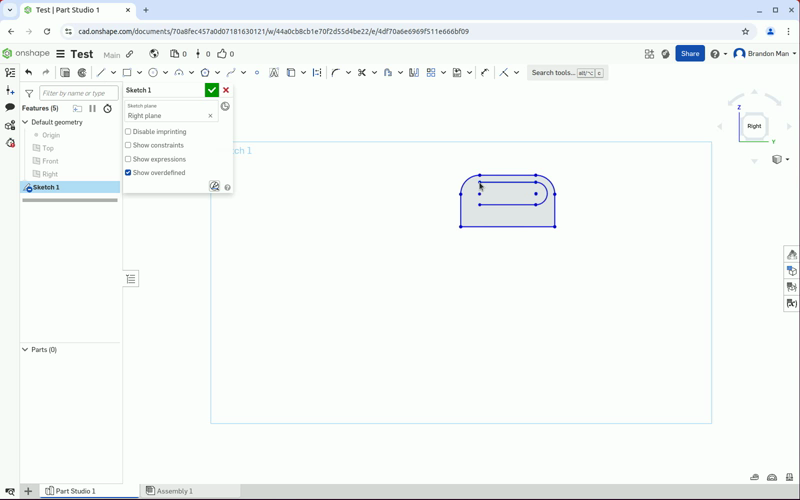
key(a)
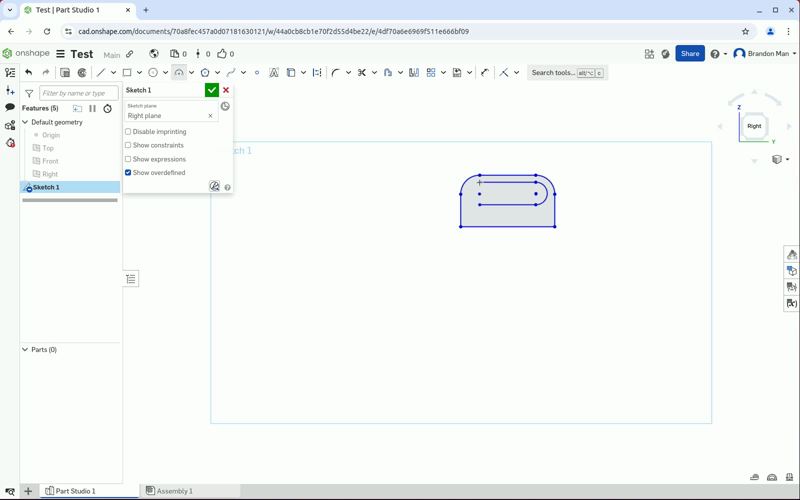
mouse_move(479, 182)
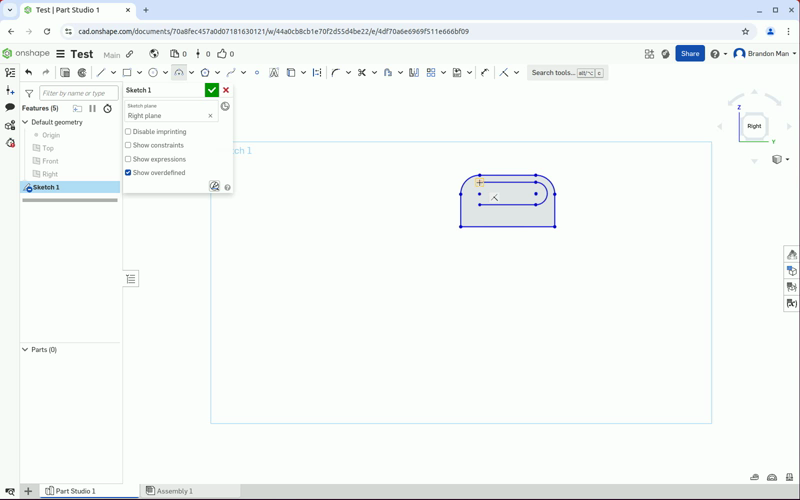
click(479, 182)
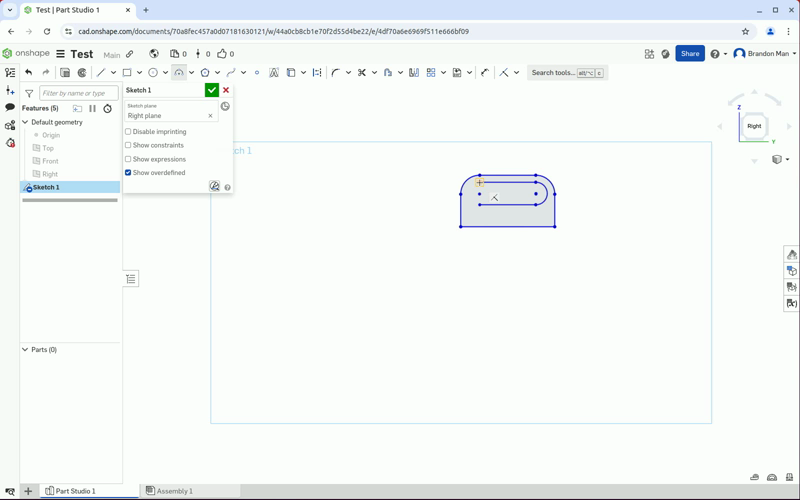
mouse_move(479, 204)
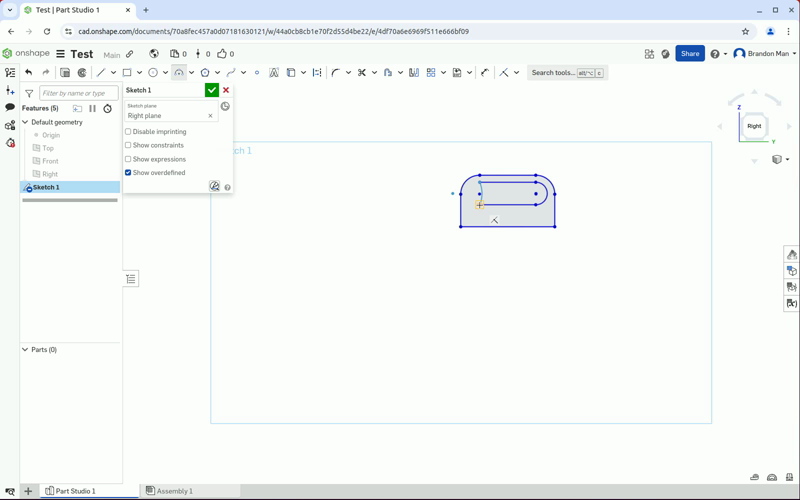
click(479, 204)
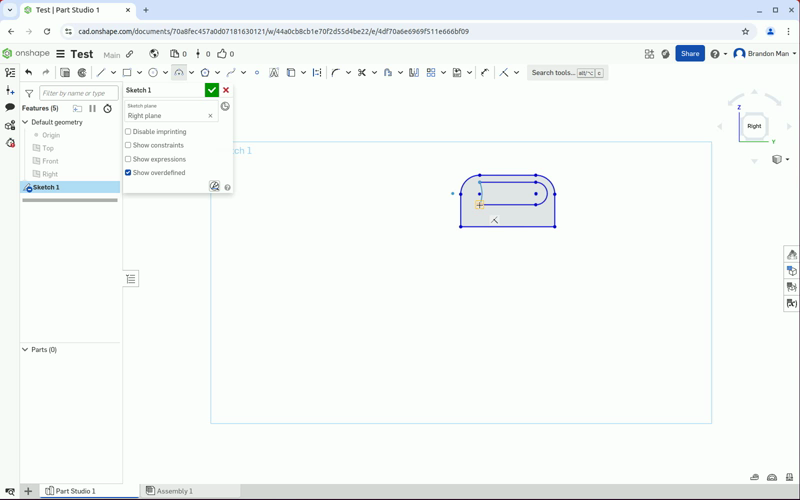
key_down(shift)
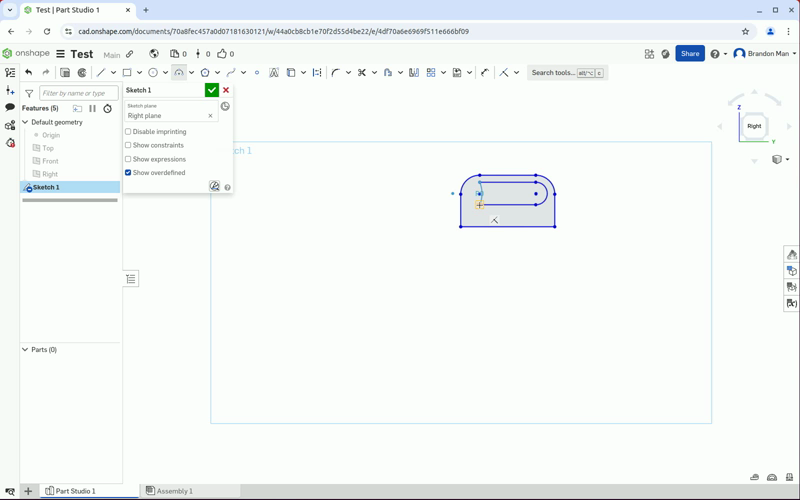
mouse_move(468, 193)
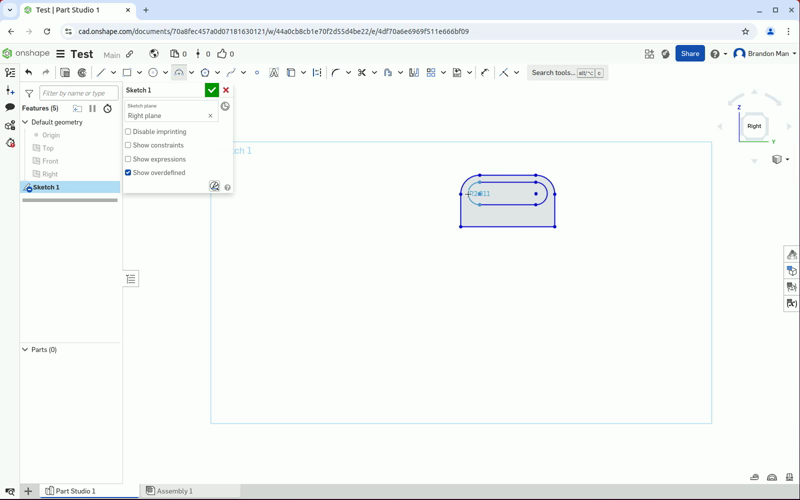
click(468, 193)
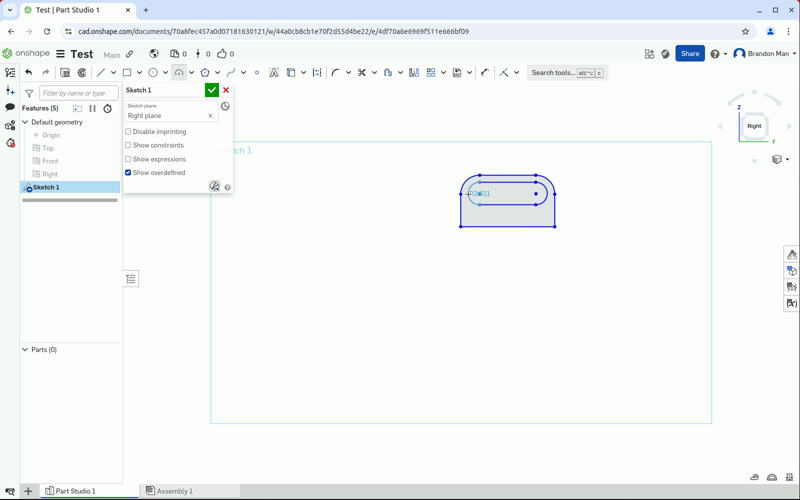
key_up(shift)
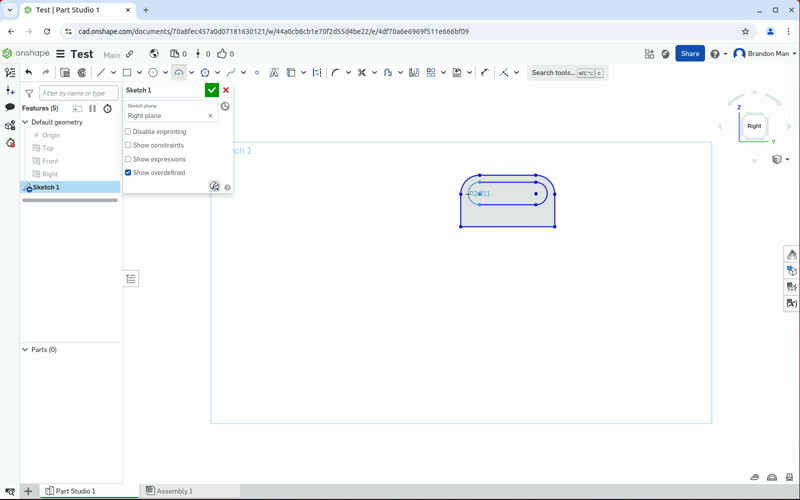
key(esc)
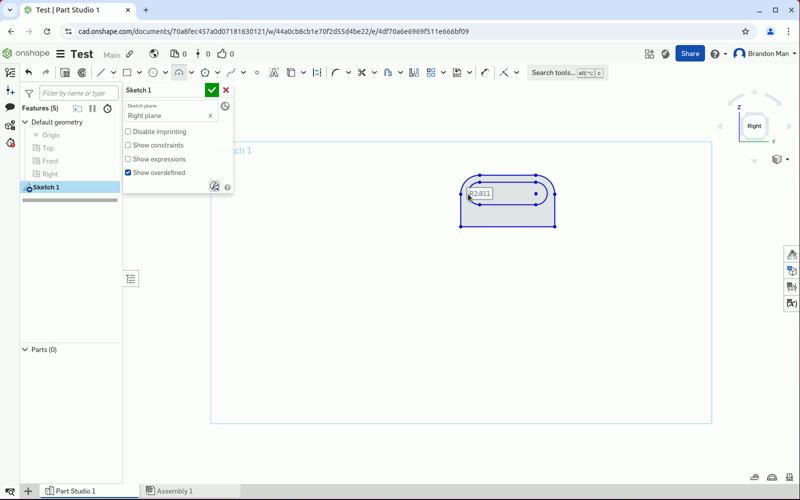
mouse_move(511, 221)
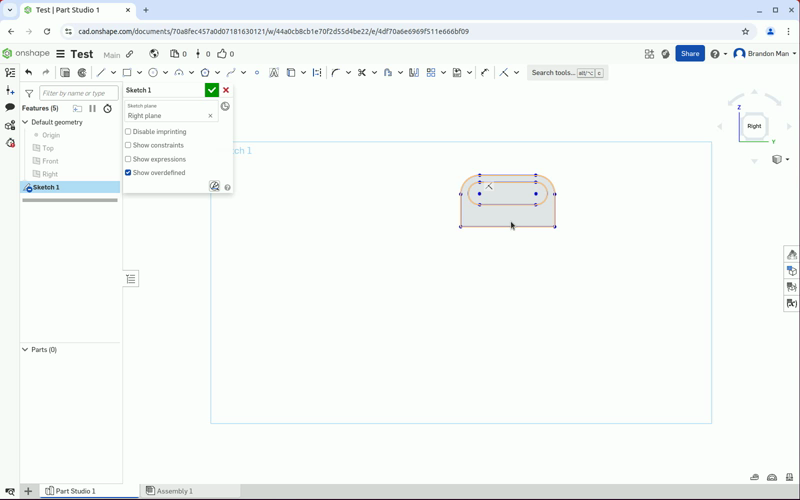
click(511, 221)
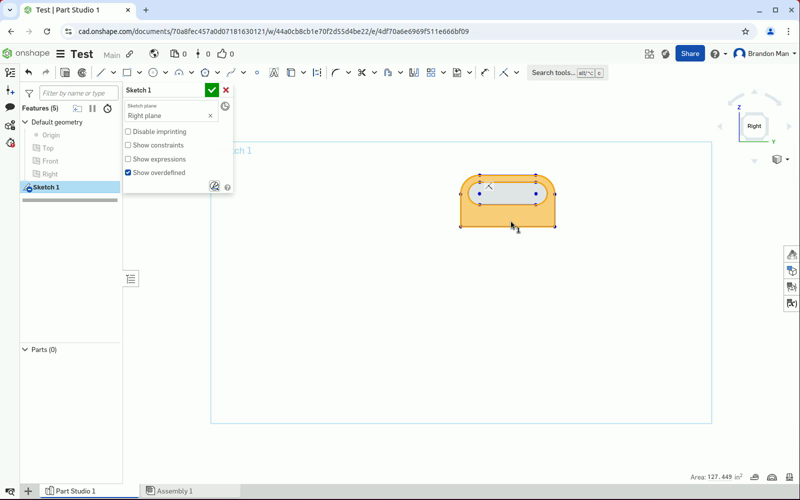
mouse_move(73, 352)
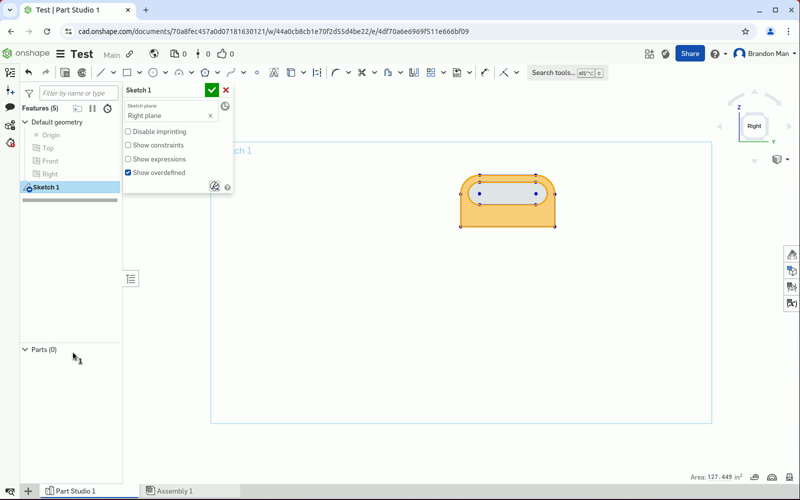
key(shift+y)
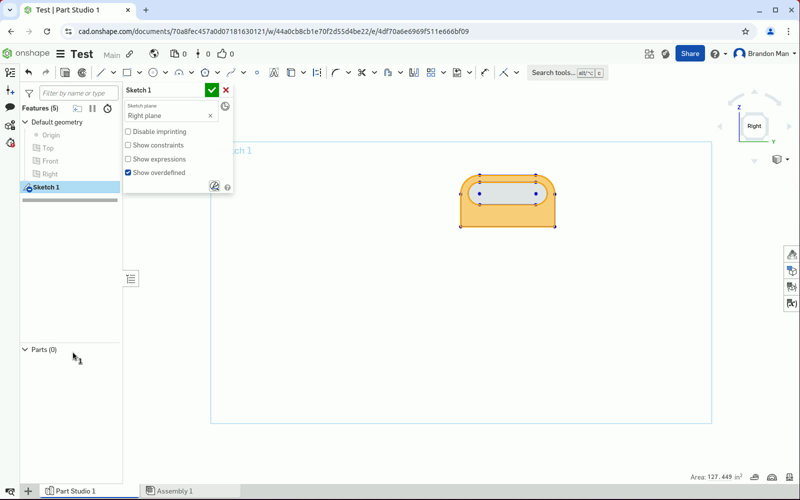
key(shift+e)
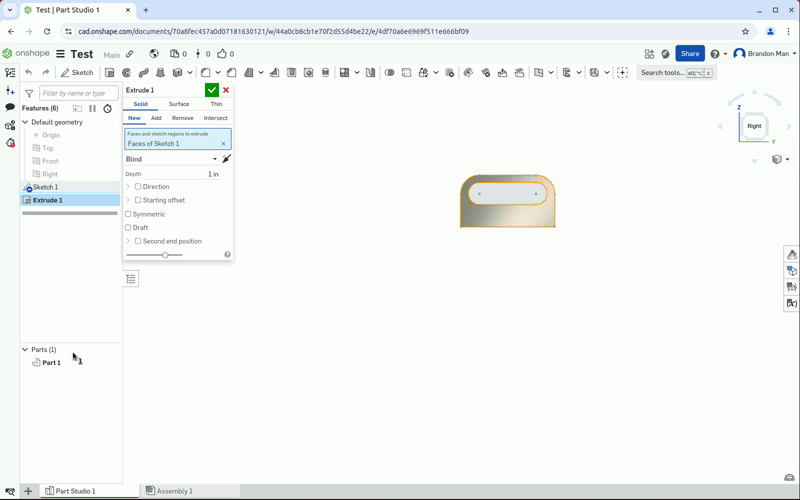
mouse_move(143, 106)
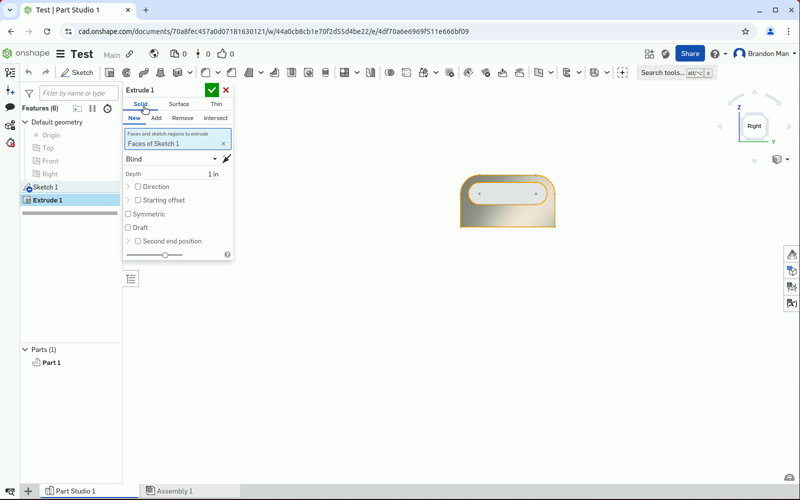
click(143, 106)
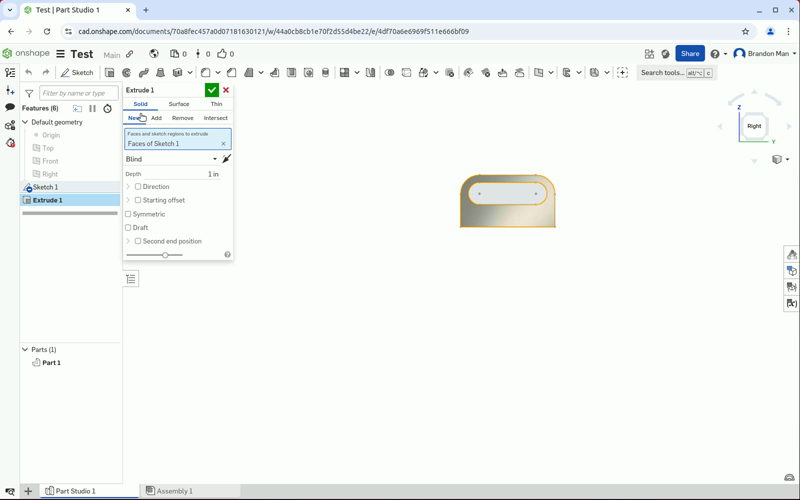
mouse_move(137, 120)
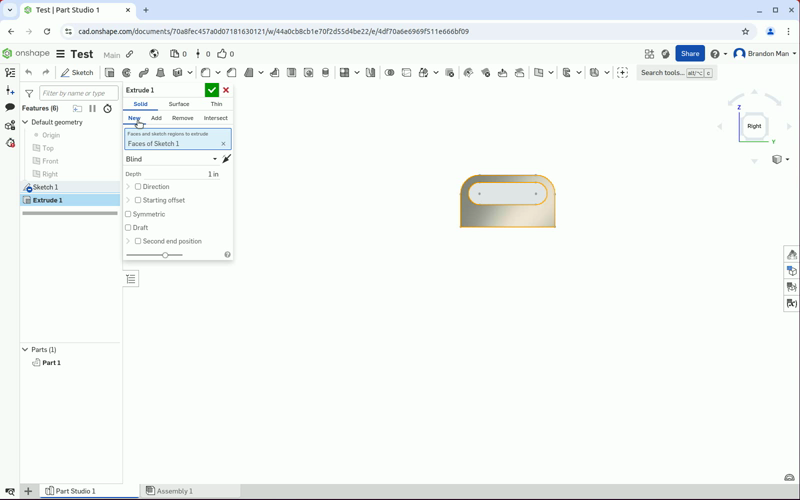
click(137, 120)
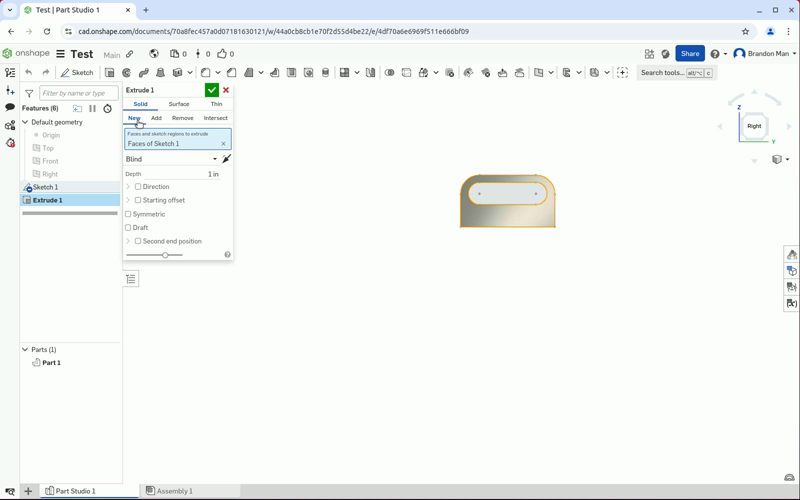
key(tab, 4)
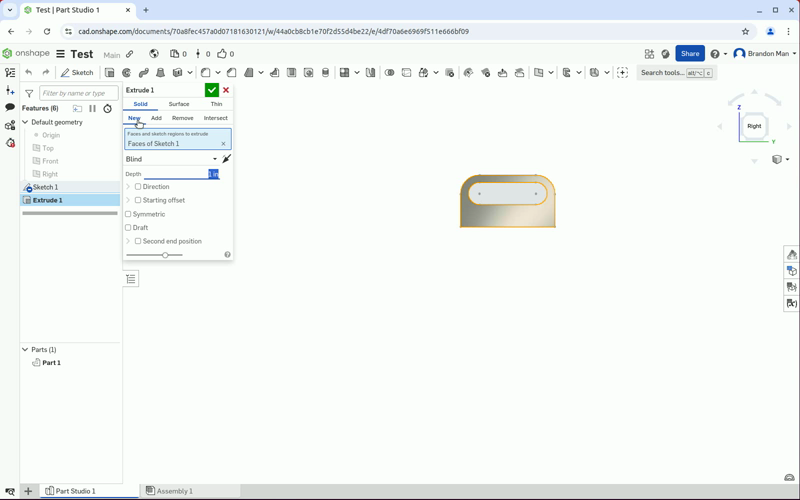
text(3.851)
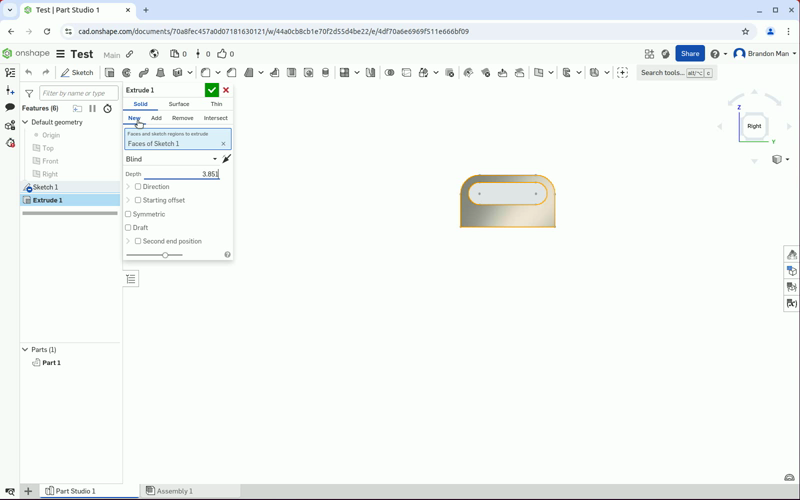
key(enter)
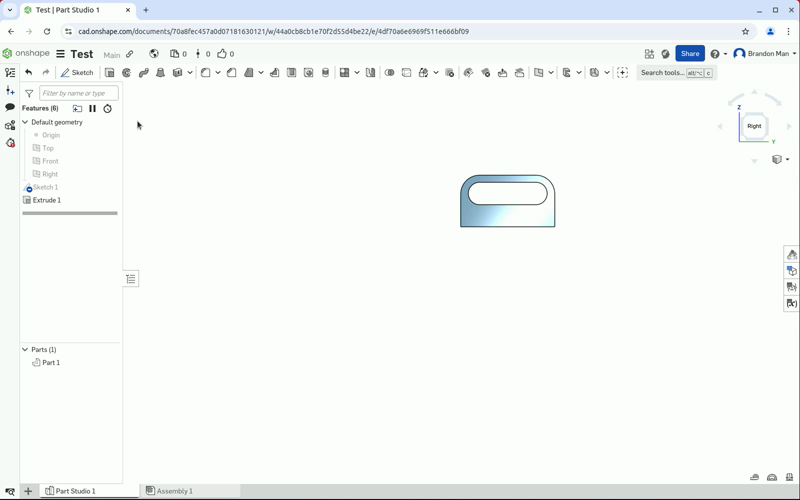
key(shift+h)
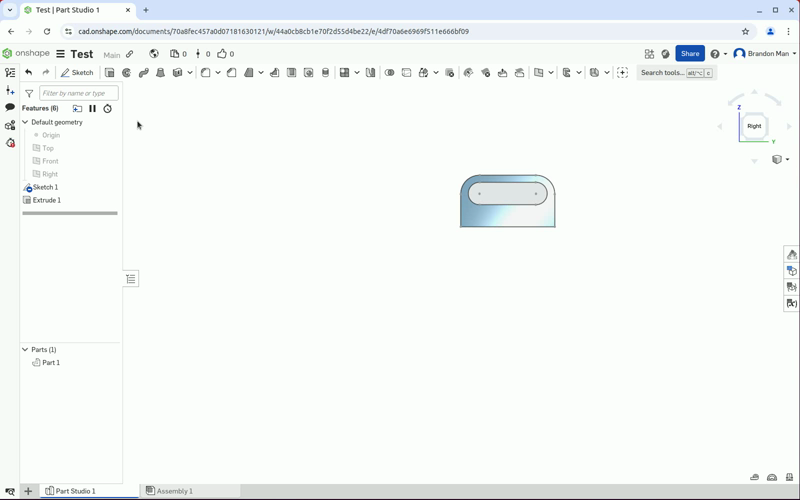
key(shift+h)
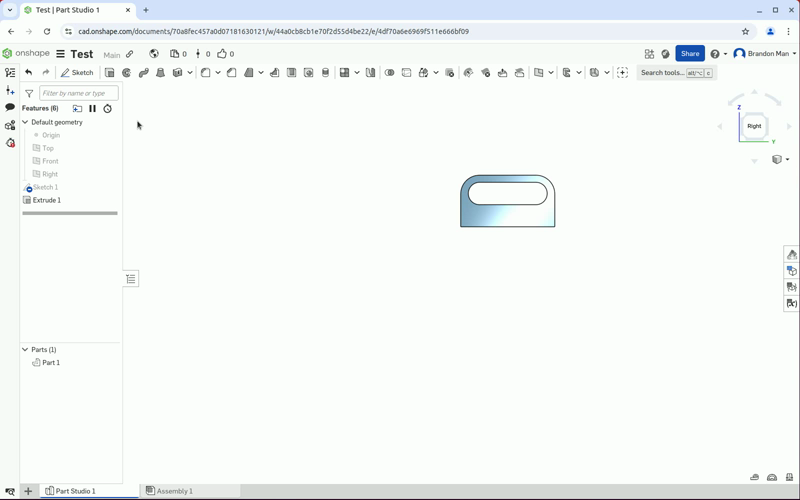
mouse_move(73, 189)
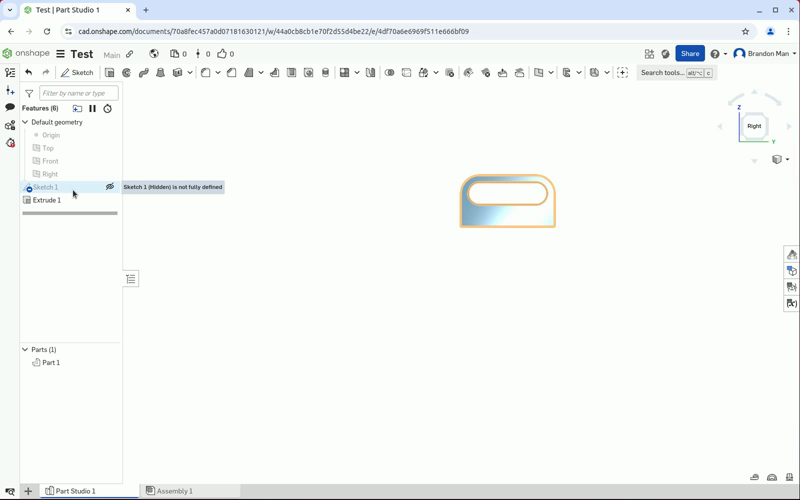
click(73, 189)
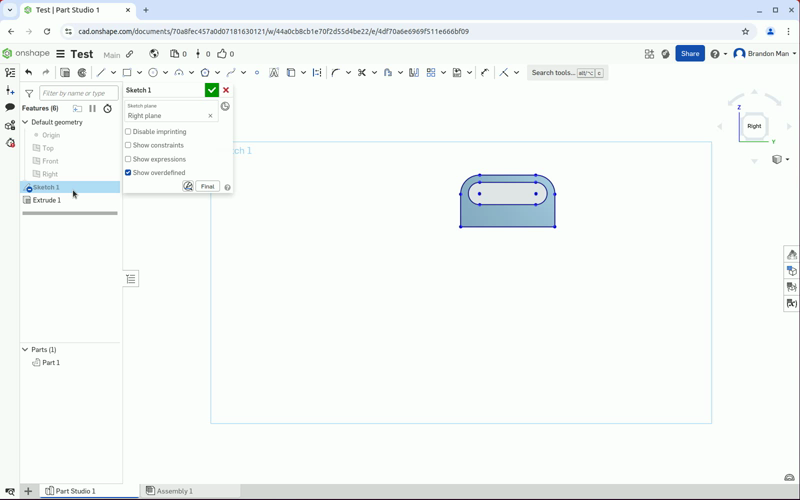
mouse_move(229, 92)
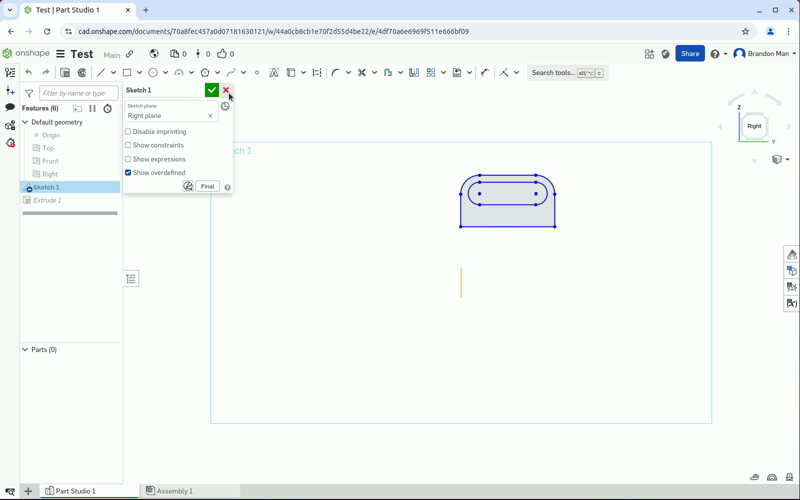
click(229, 92)
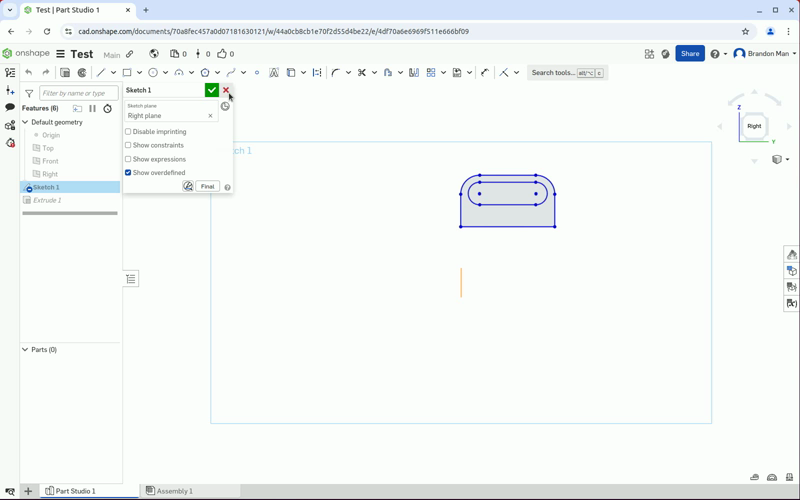
key(shift+s)
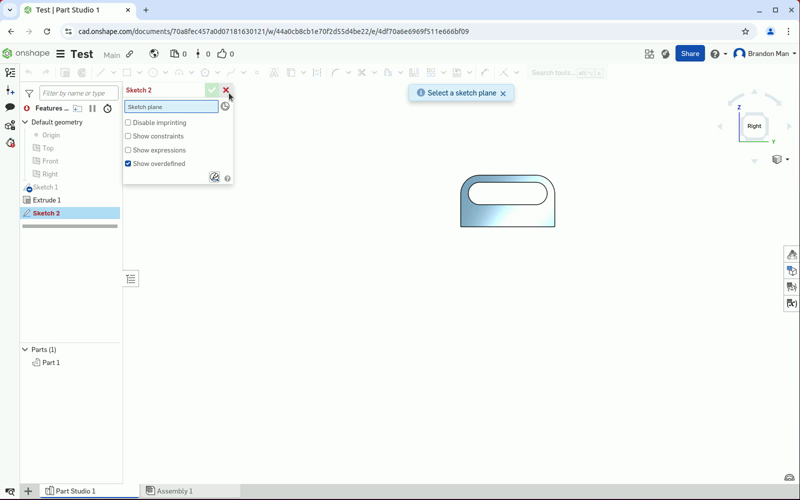
mouse_move(73, 176)
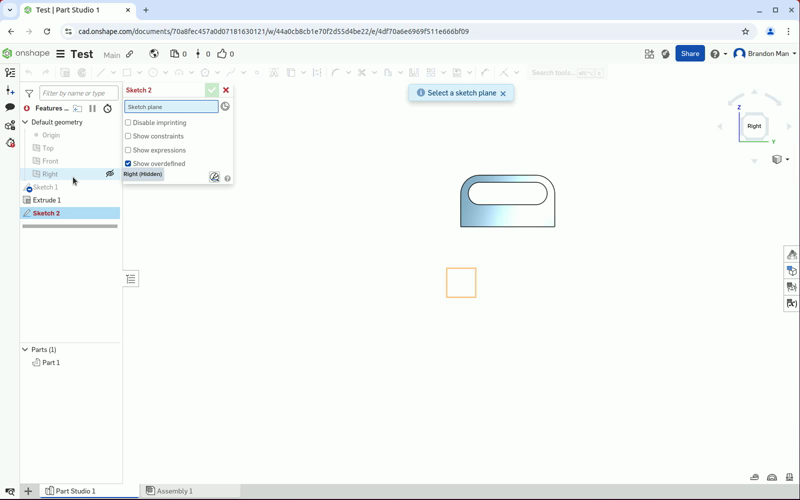
click(73, 176)
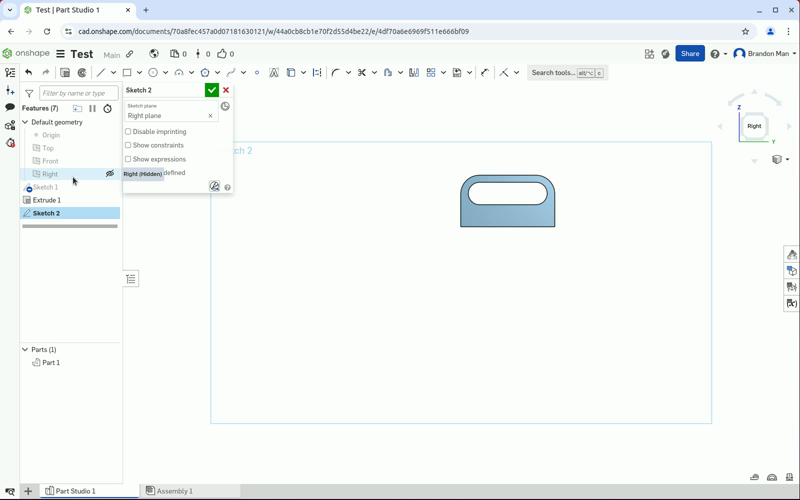
mouse_move(73, 352)
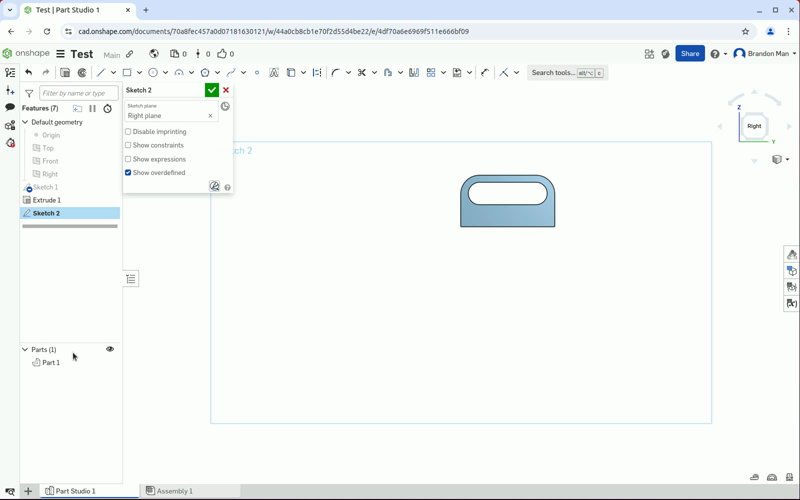
key(y)
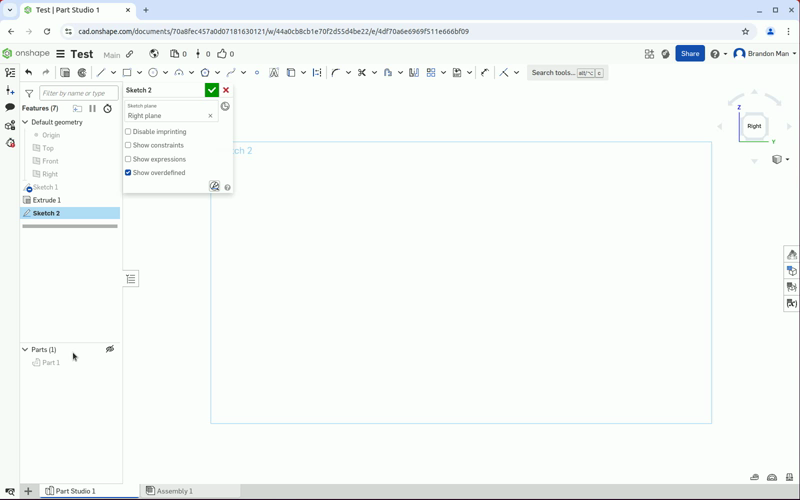
key(l)
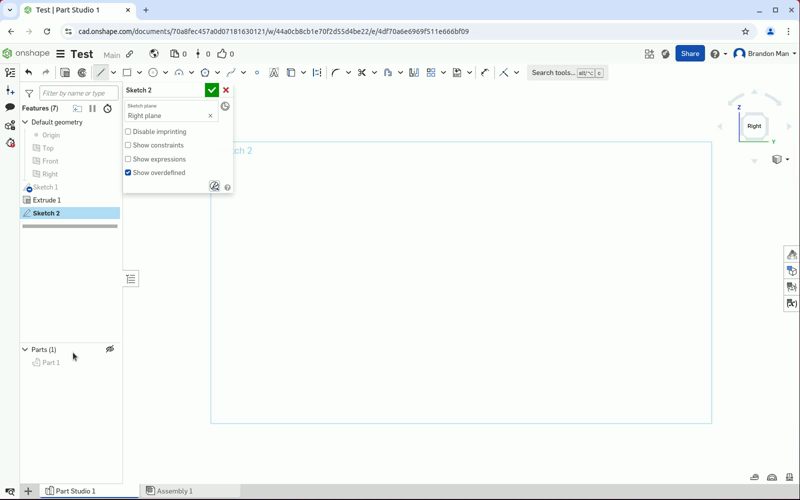
key_down(shift)
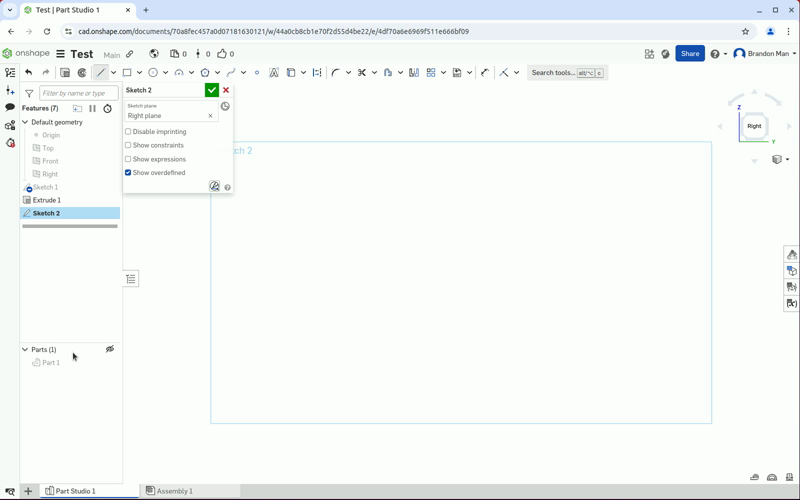
mouse_move(460, 282)
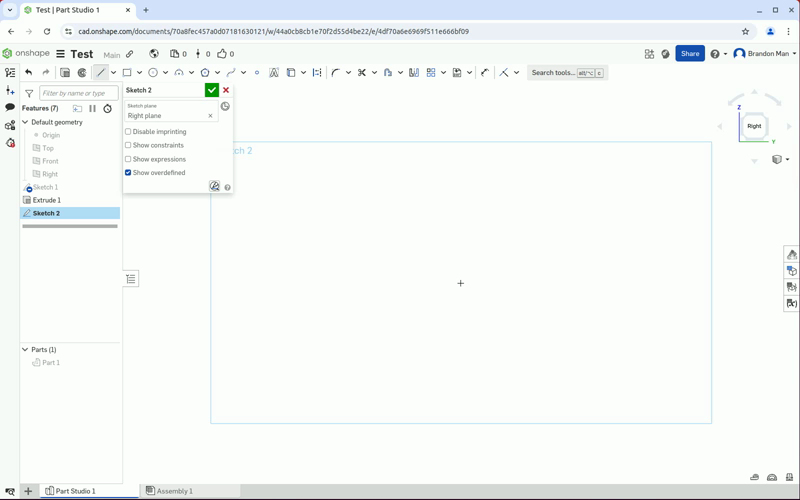
click(460, 282)
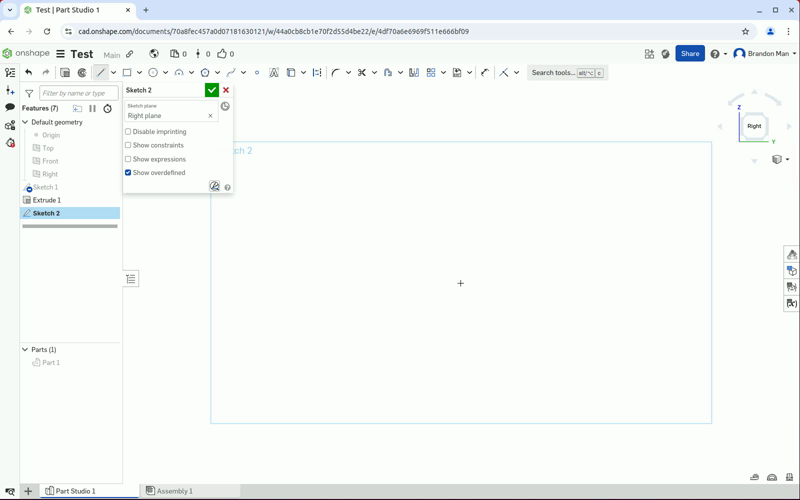
key_up(shift)
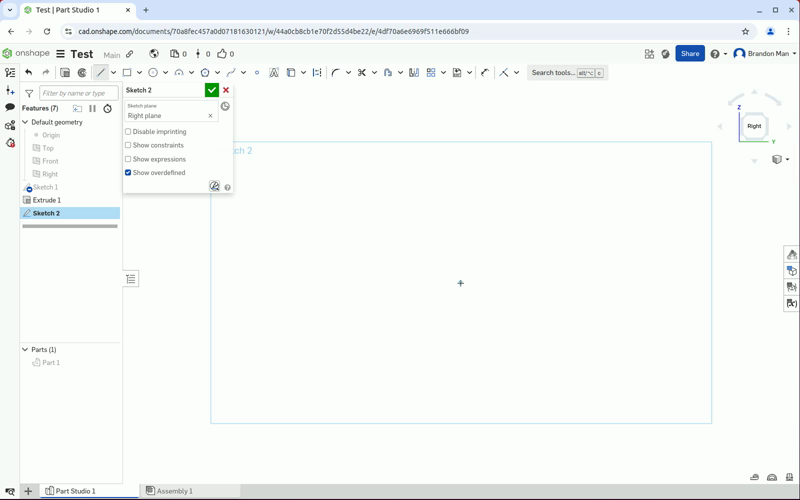
key_down(shift)
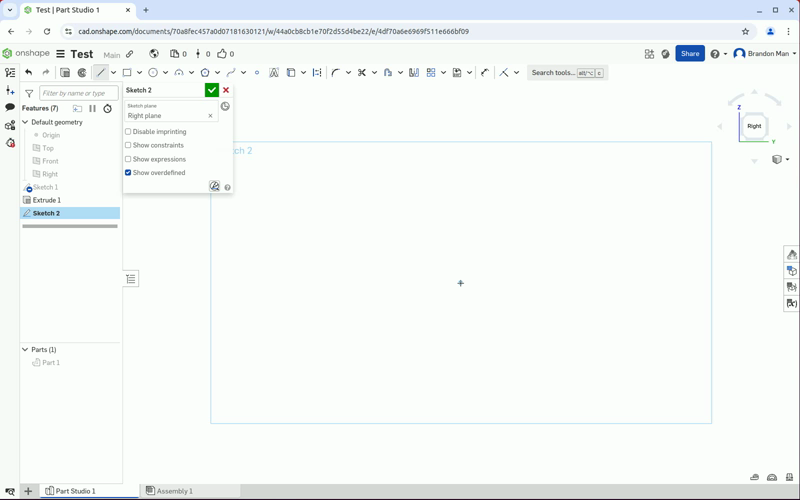
mouse_move(490, 282)
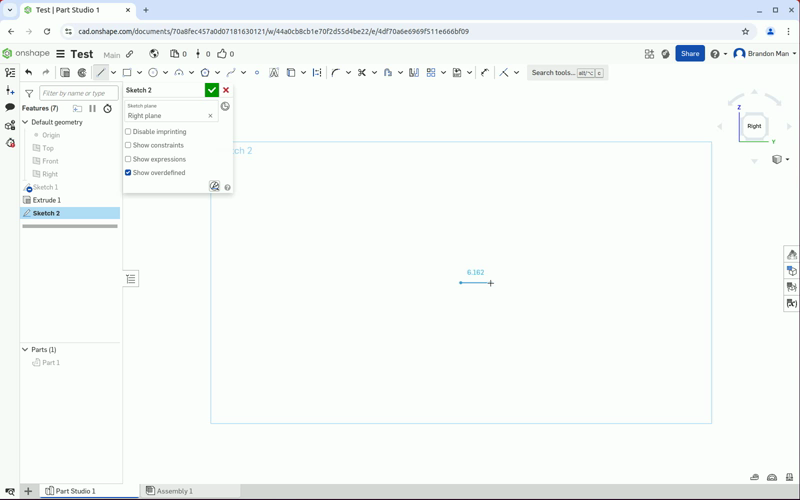
mouse_move(473, 282)
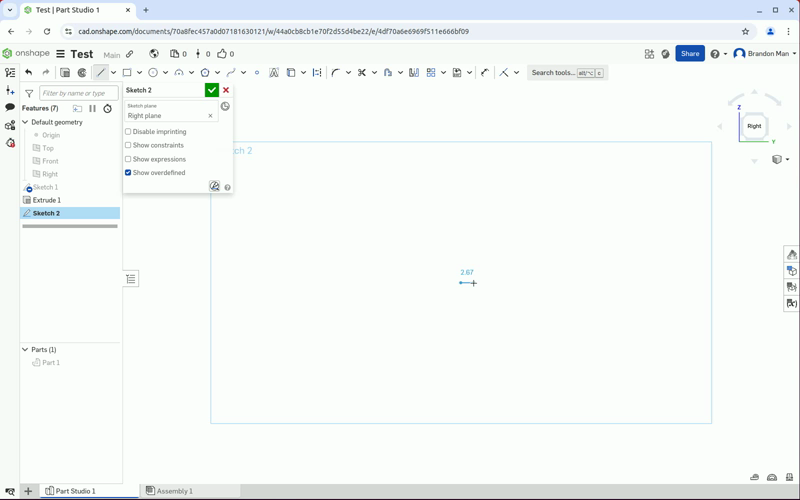
click(473, 282)
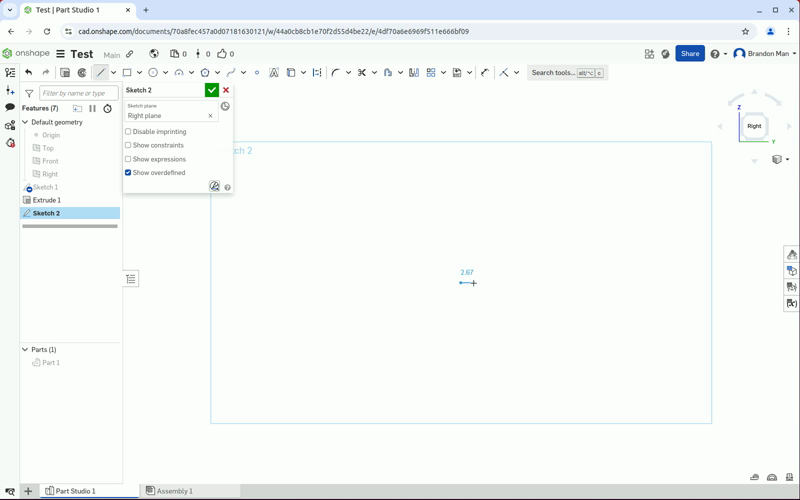
key_up(shift)
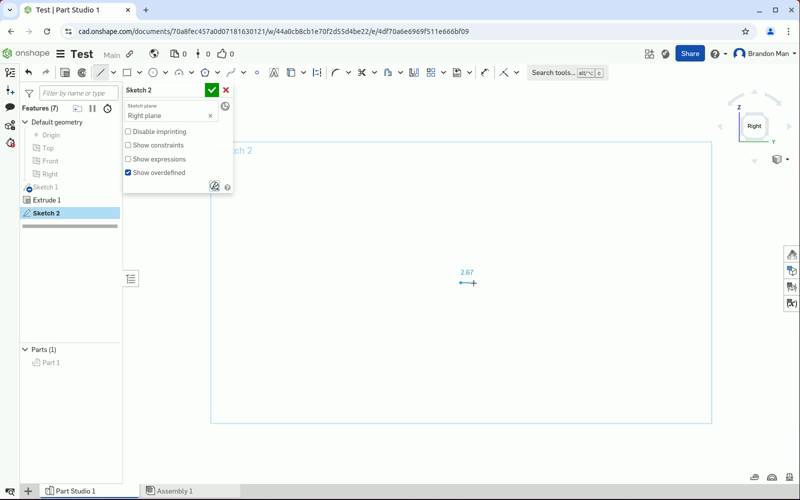
key_down(shift)
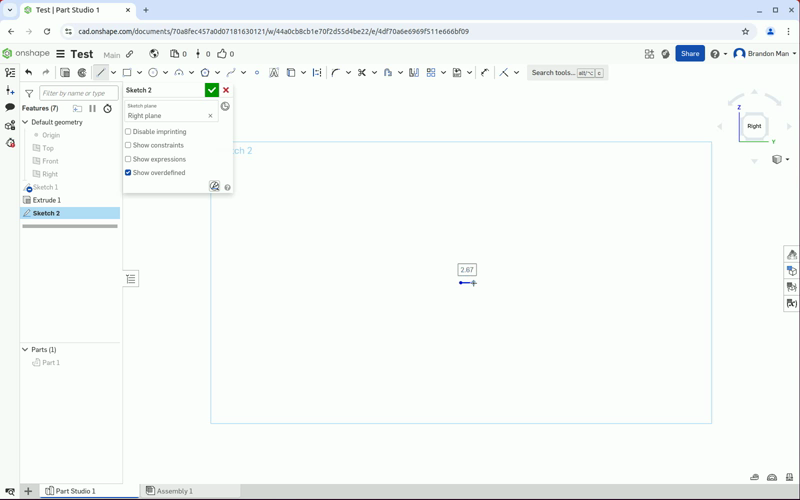
mouse_move(503, 282)
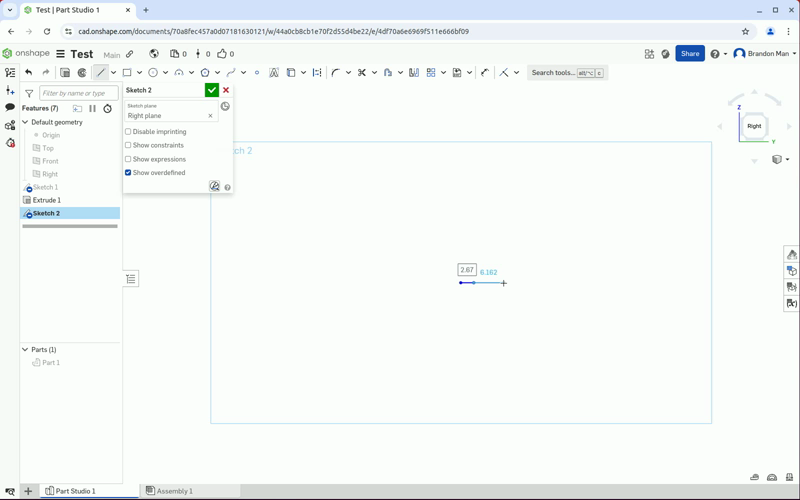
mouse_move(473, 273)
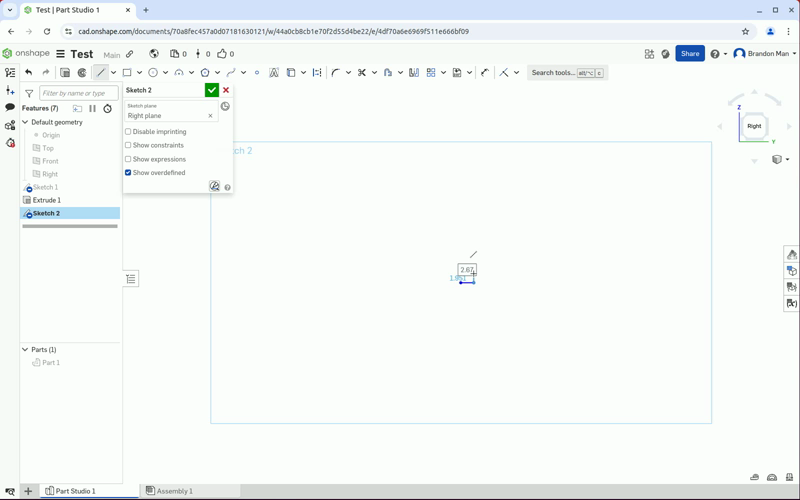
click(473, 273)
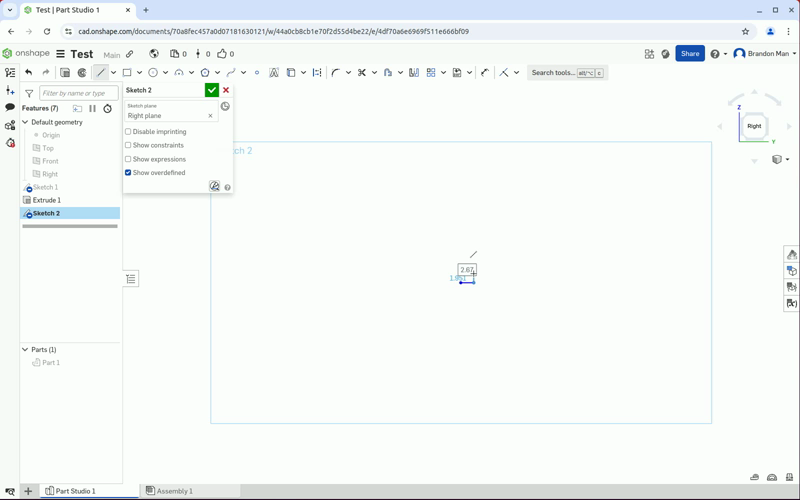
key_up(shift)
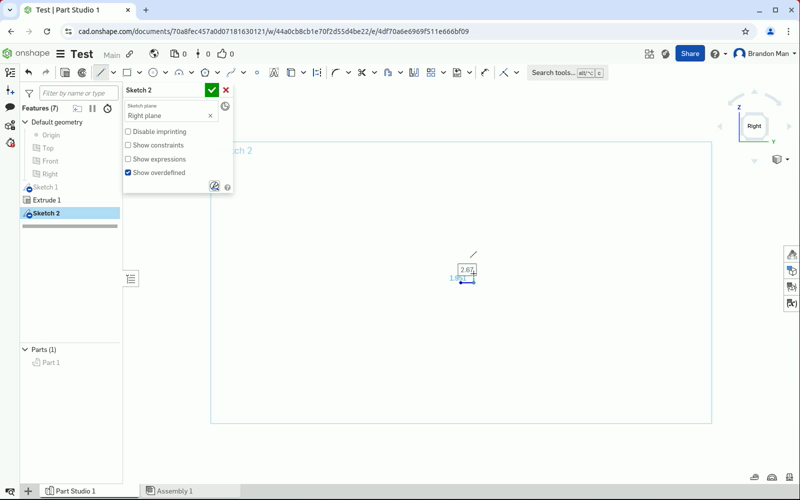
key_down(shift)
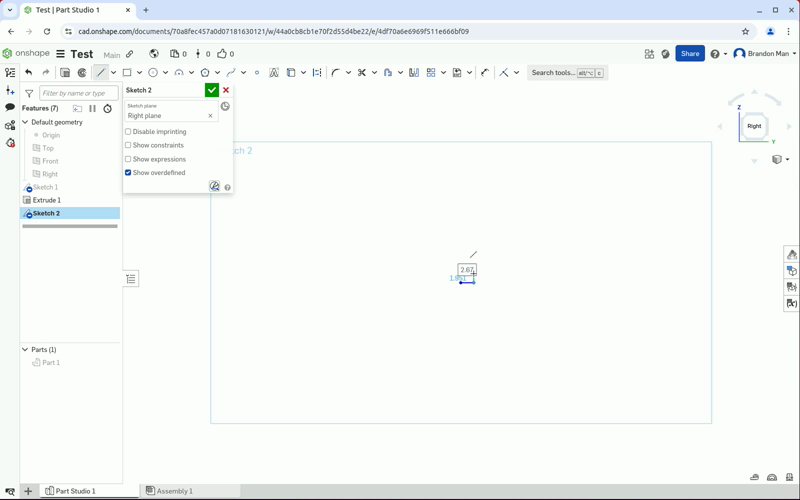
mouse_move(541, 273)
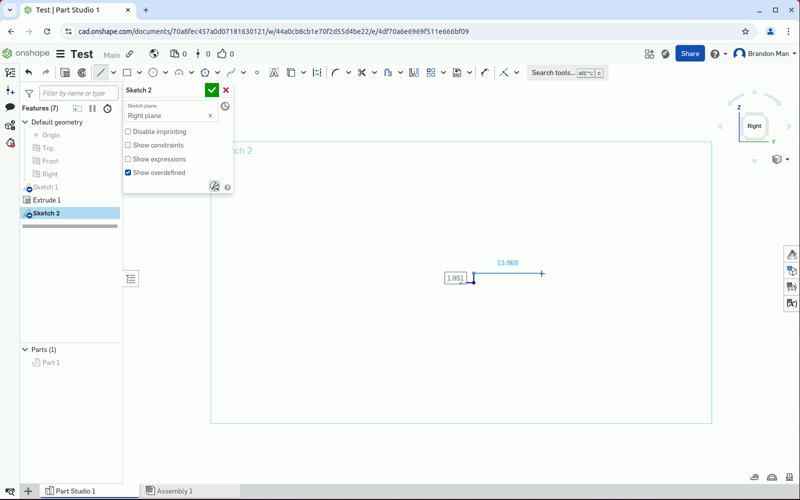
click(541, 273)
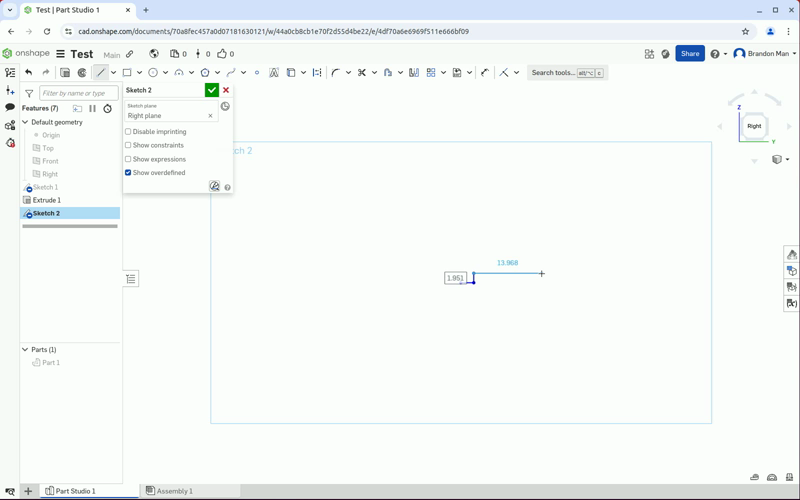
key_up(shift)
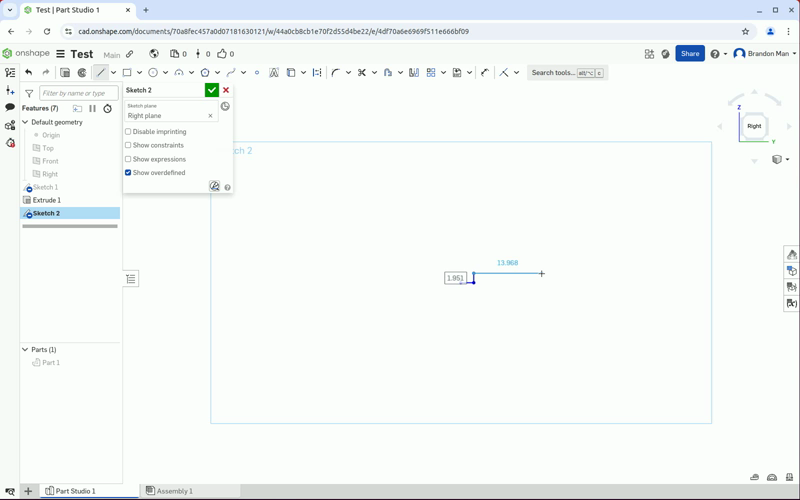
key_down(shift)
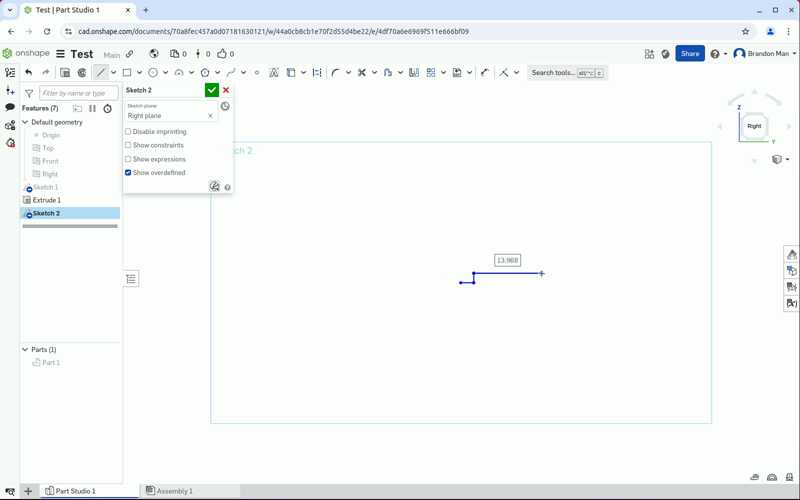
mouse_move(571, 273)
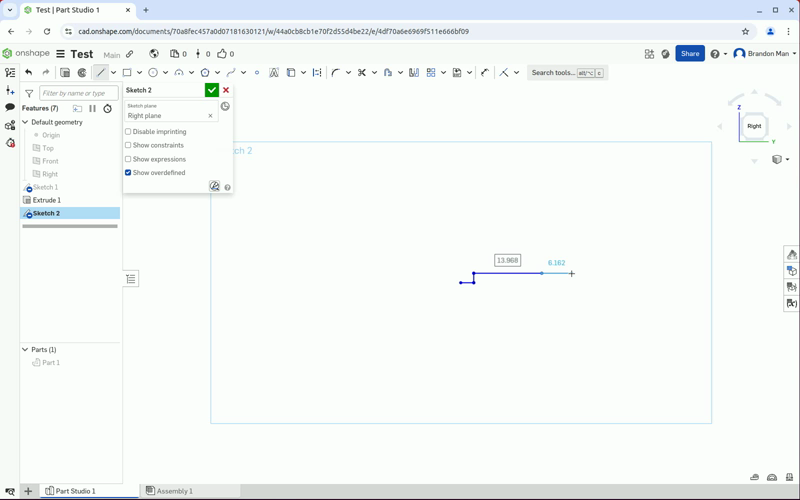
mouse_move(541, 282)
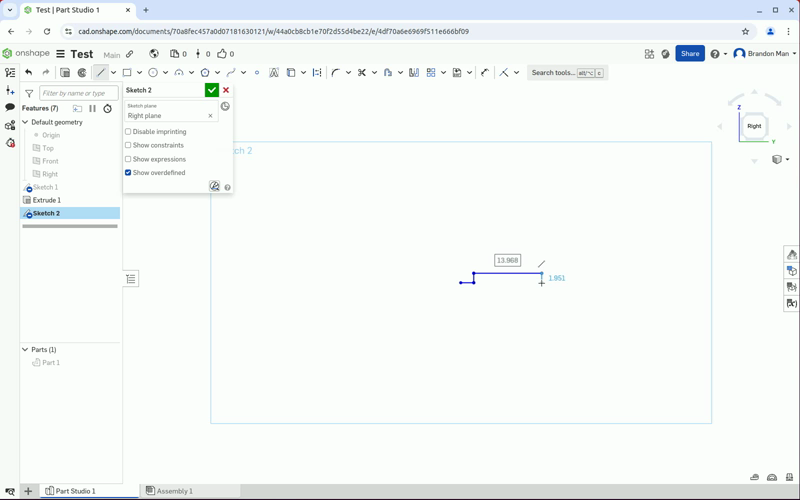
click(541, 282)
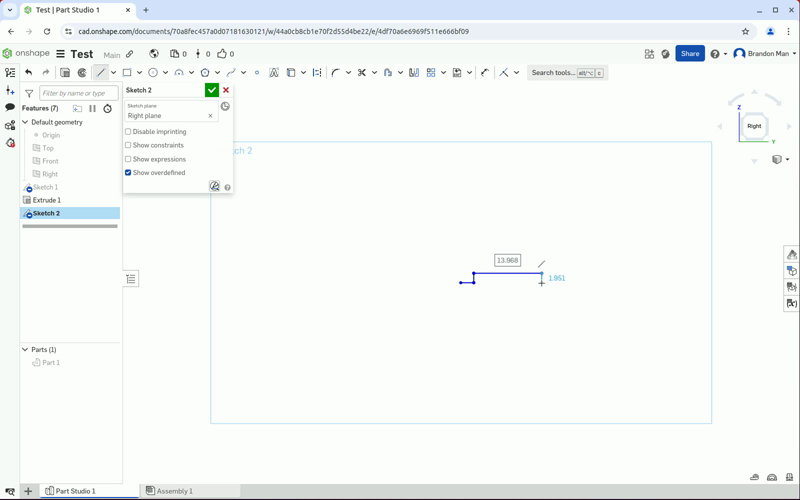
key_up(shift)
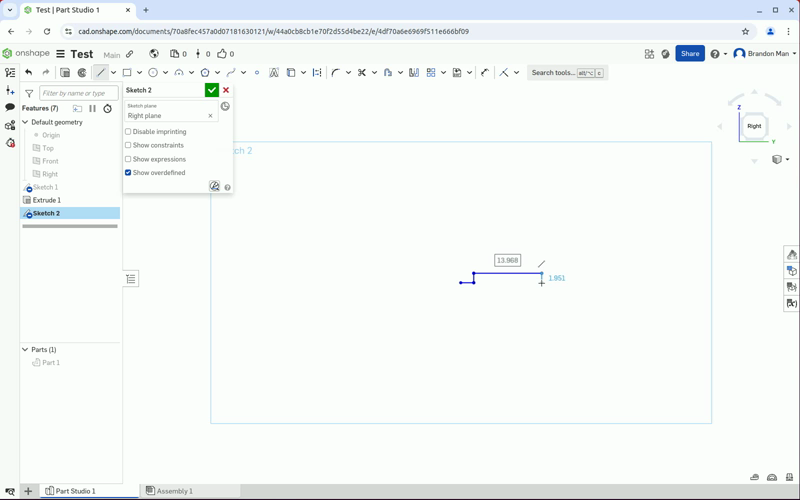
key_down(shift)
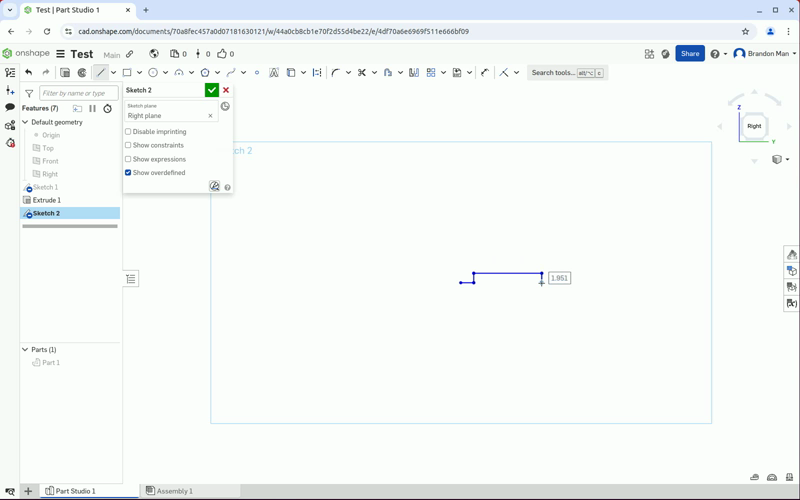
mouse_move(571, 282)
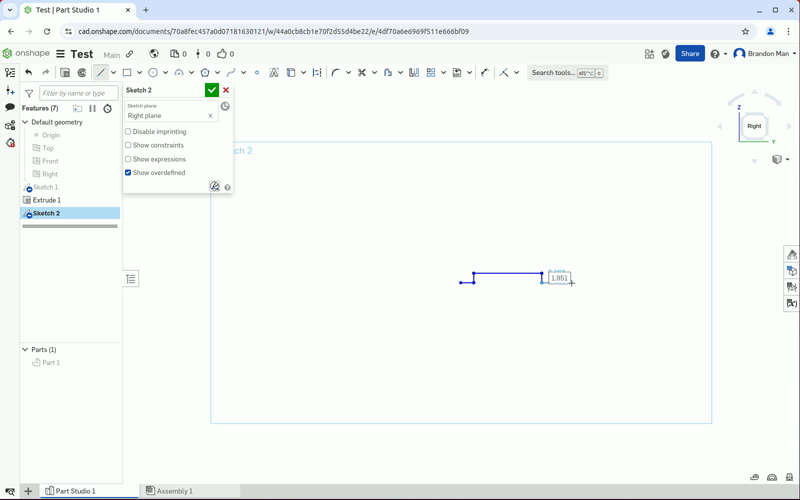
mouse_move(554, 282)
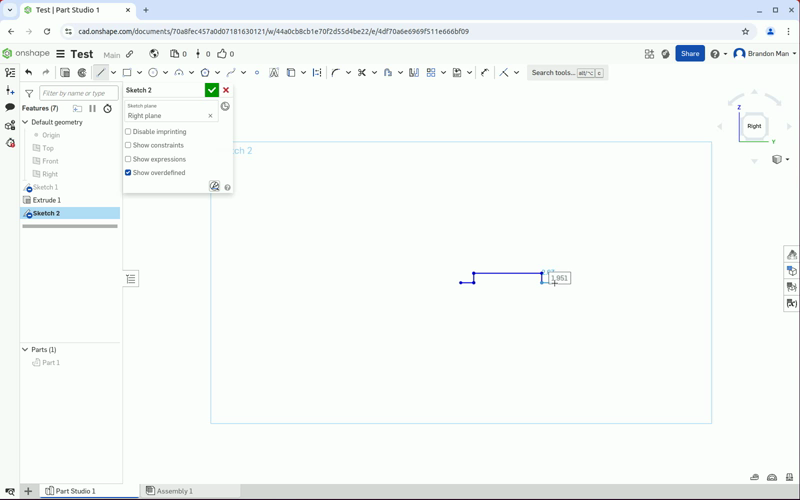
click(554, 282)
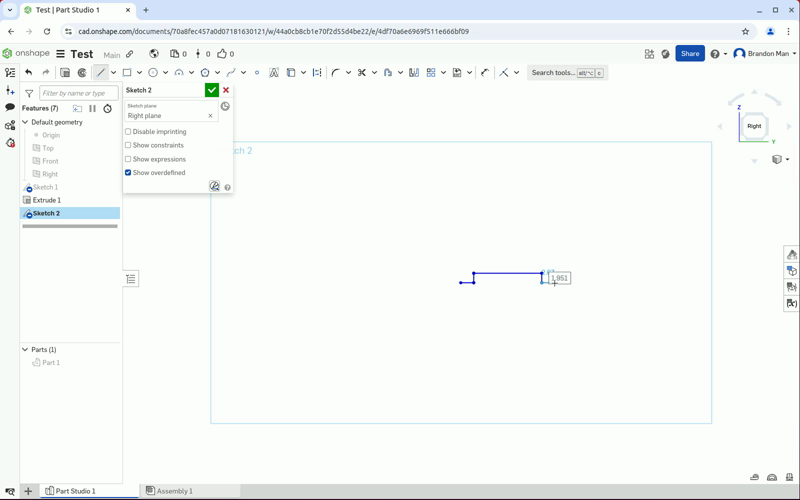
key_up(shift)
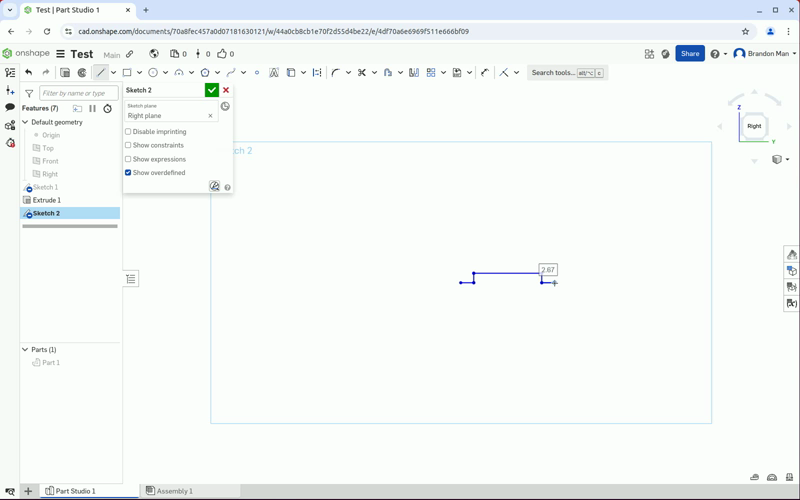
key_down(shift)
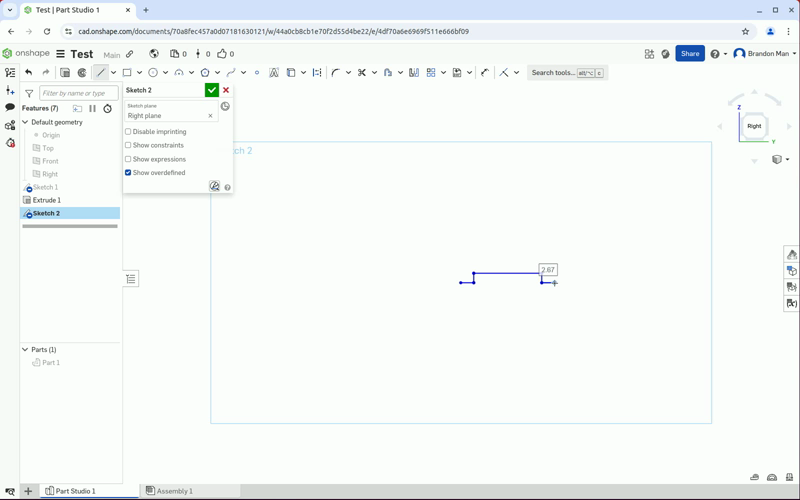
mouse_move(584, 282)
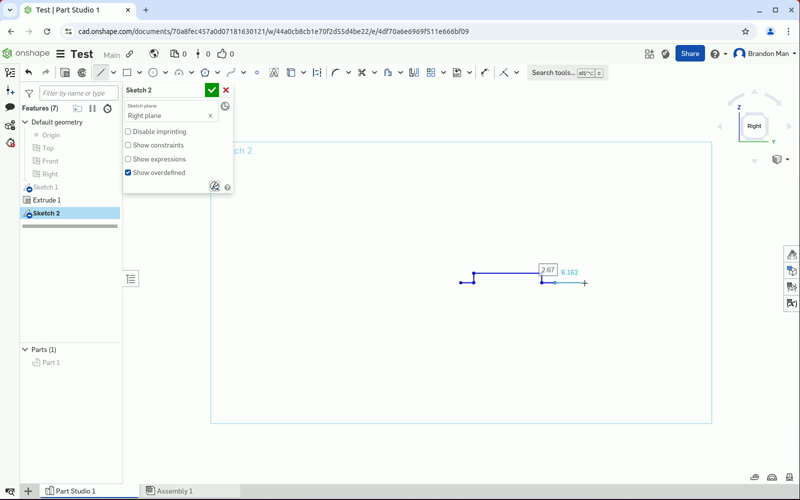
mouse_move(554, 226)
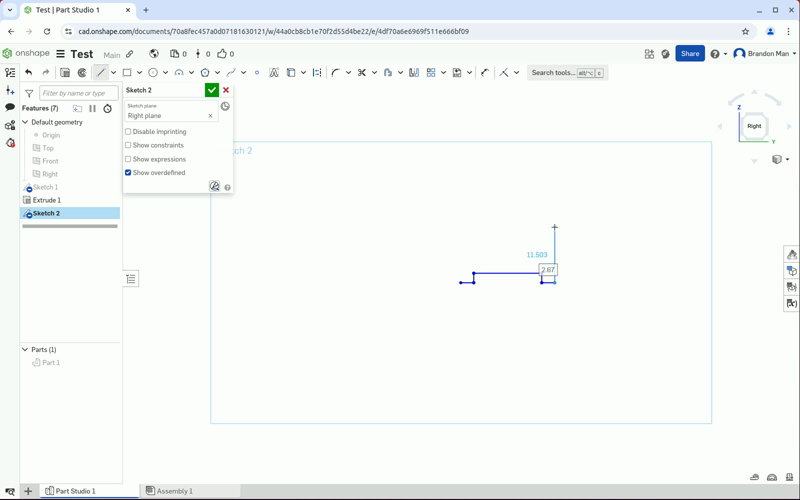
click(554, 226)
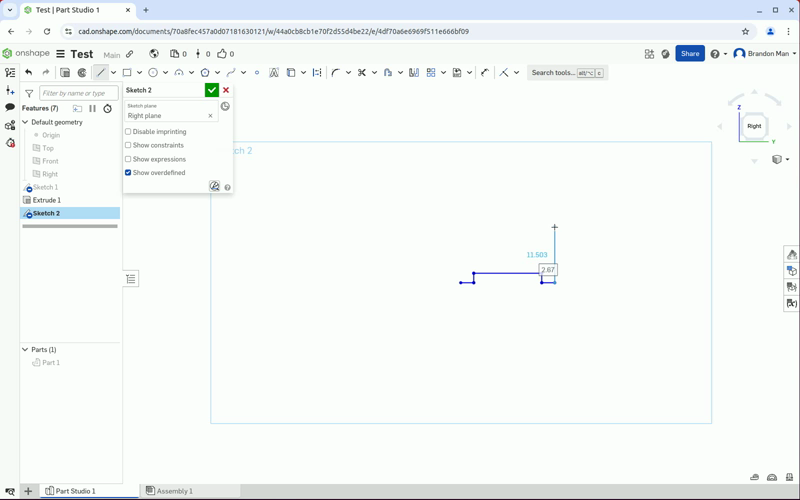
key_up(shift)
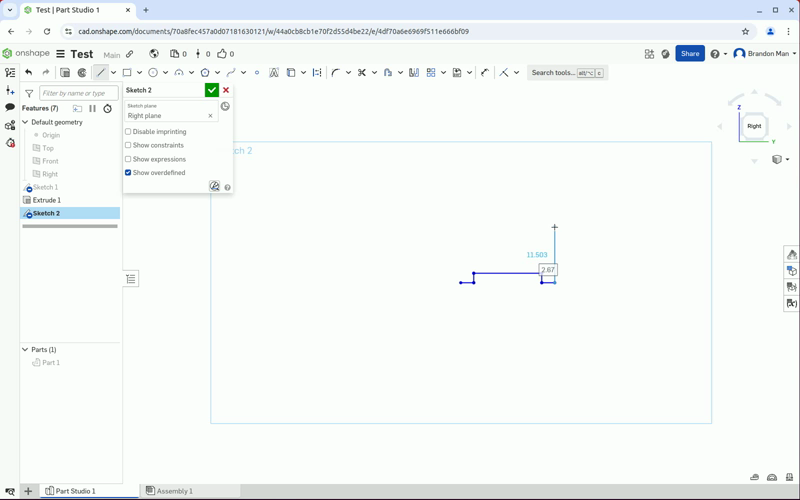
key_down(shift)
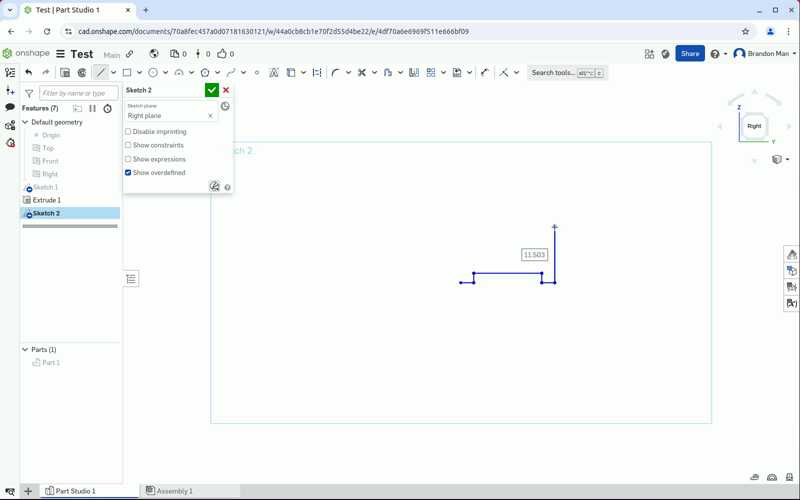
mouse_move(460, 226)
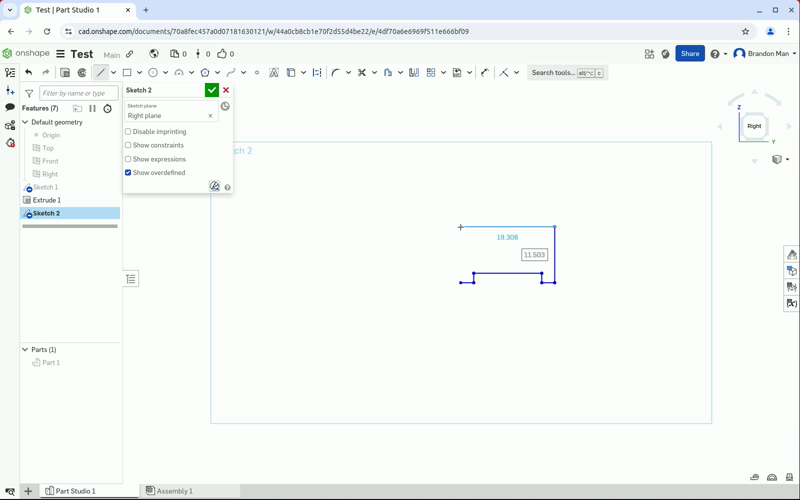
click(460, 226)
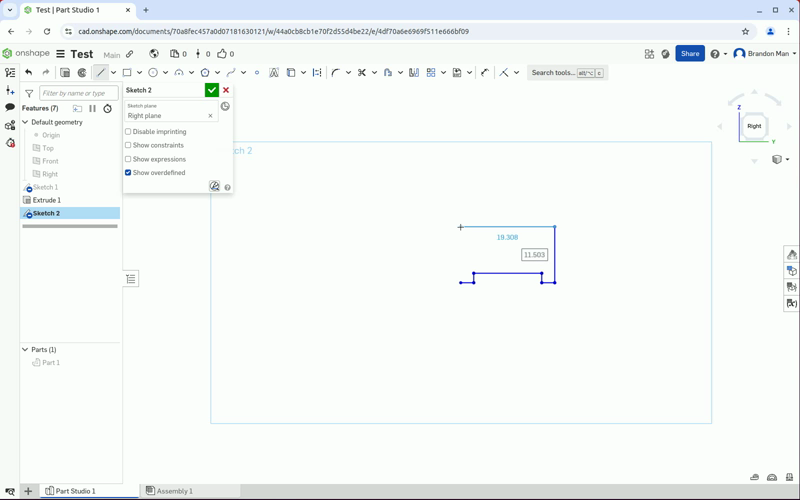
key_up(shift)
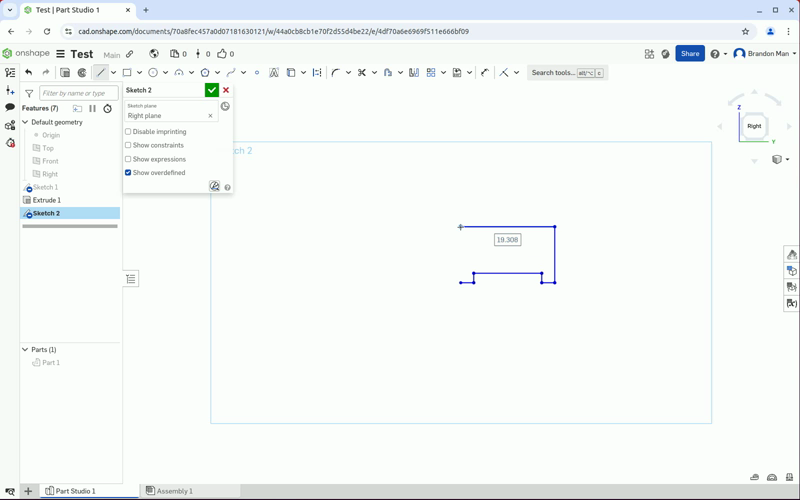
mouse_move(490, 226)
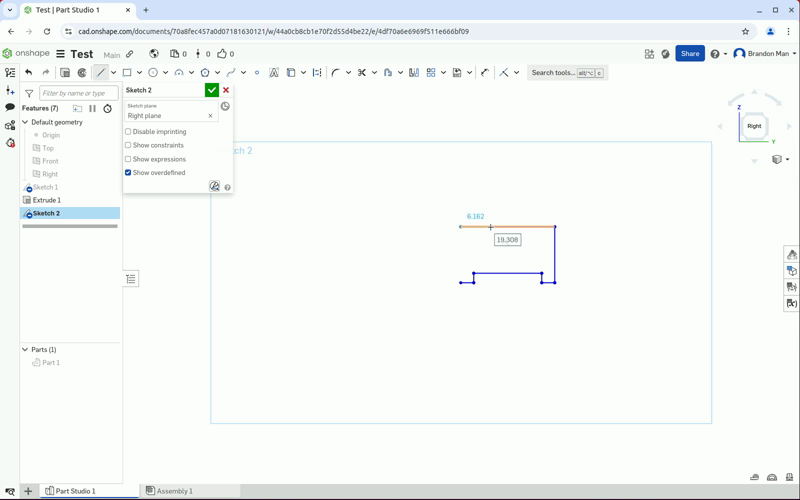
key_down(shift)
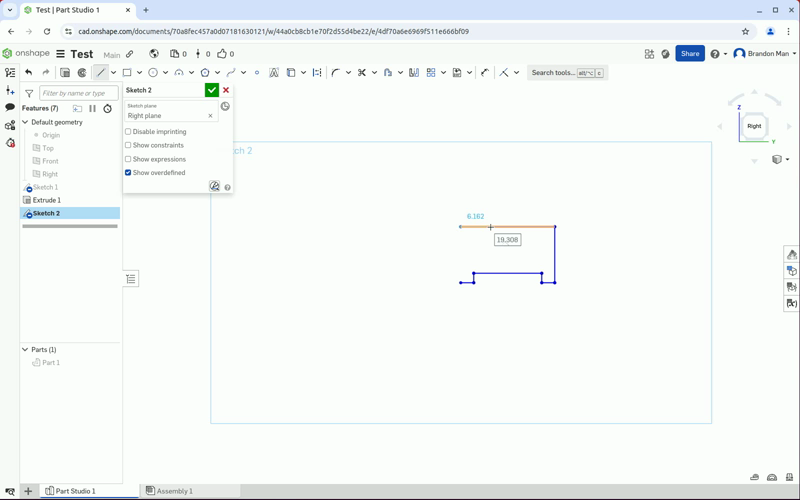
mouse_move(460, 282)
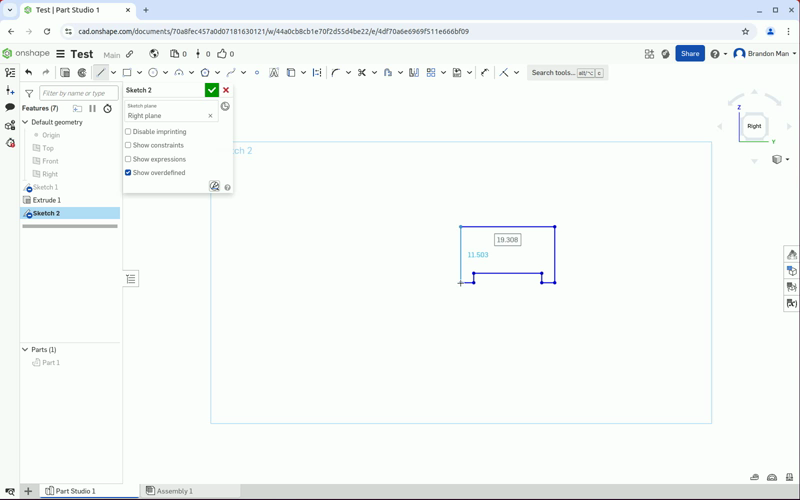
key_up(shift)
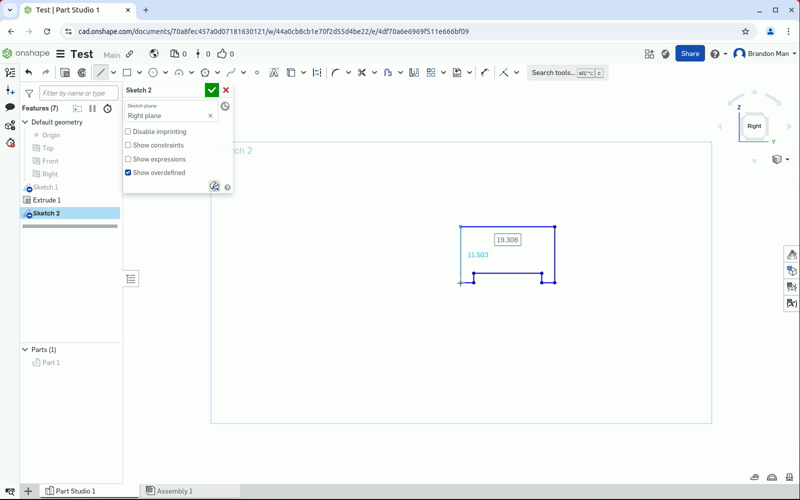
click(460, 282)
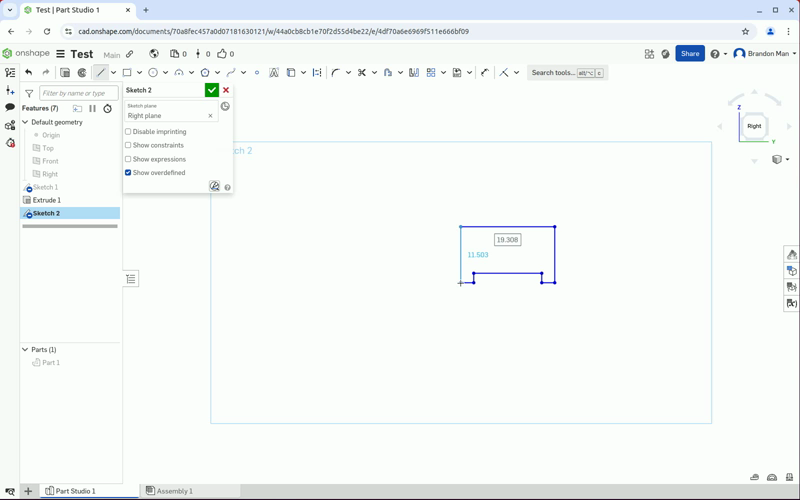
key(esc)
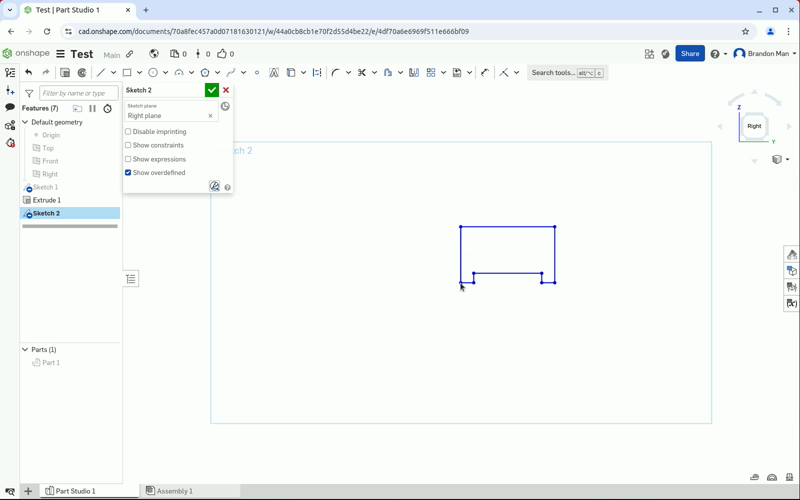
mouse_move(496, 243)
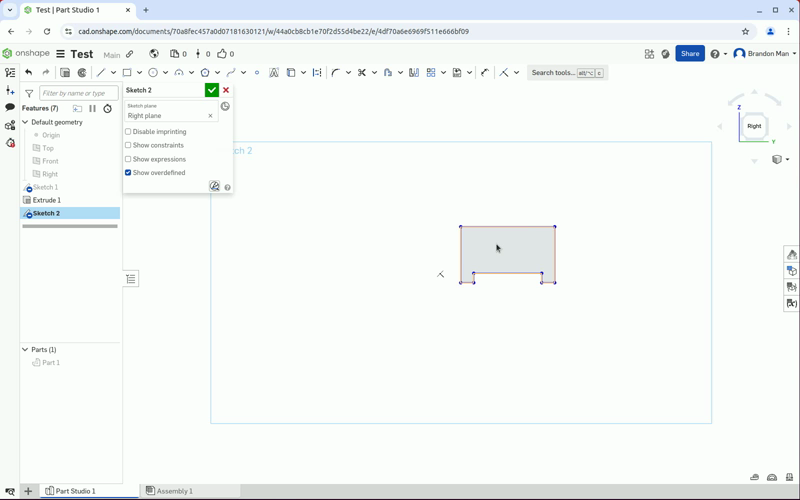
click(496, 243)
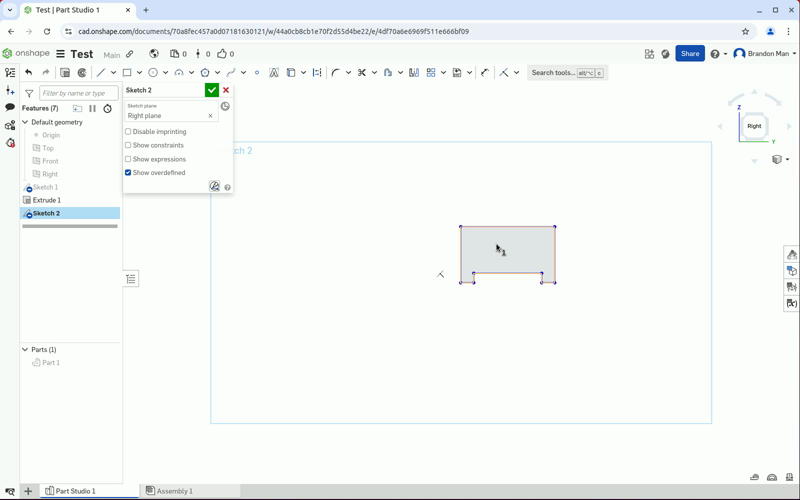
mouse_move(73, 352)
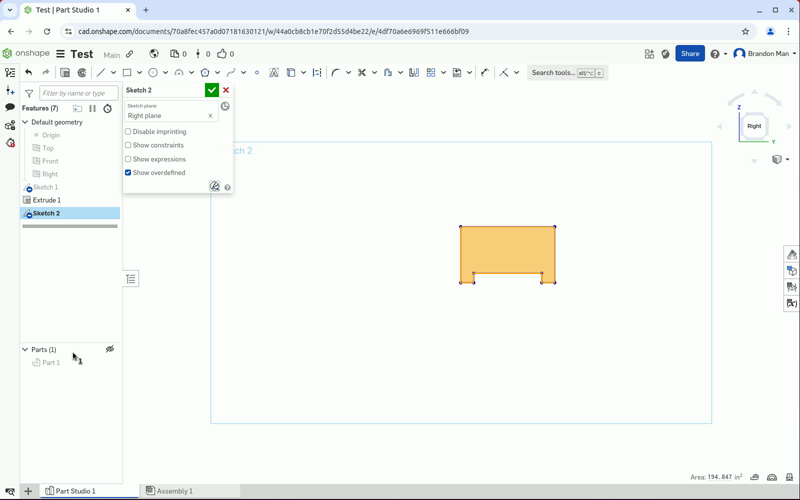
key(shift+y)
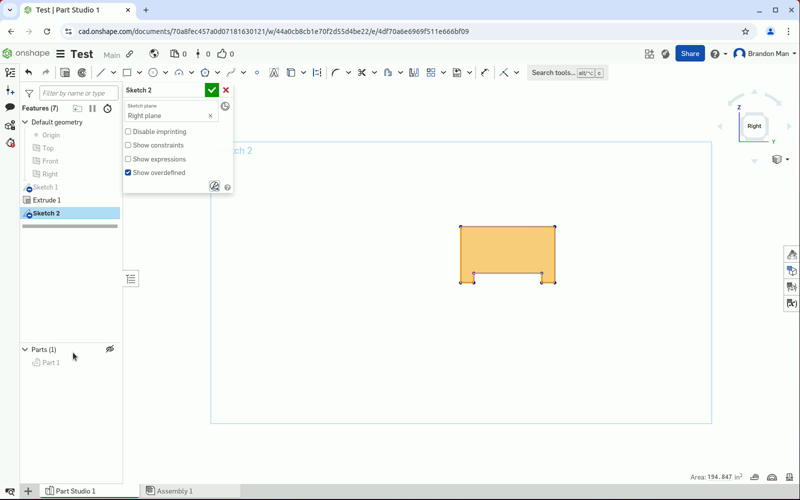
key(shift+e)
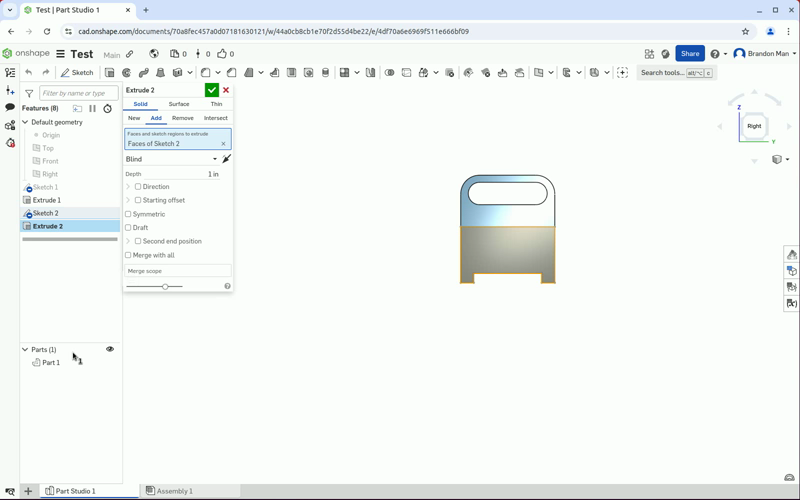
mouse_move(143, 106)
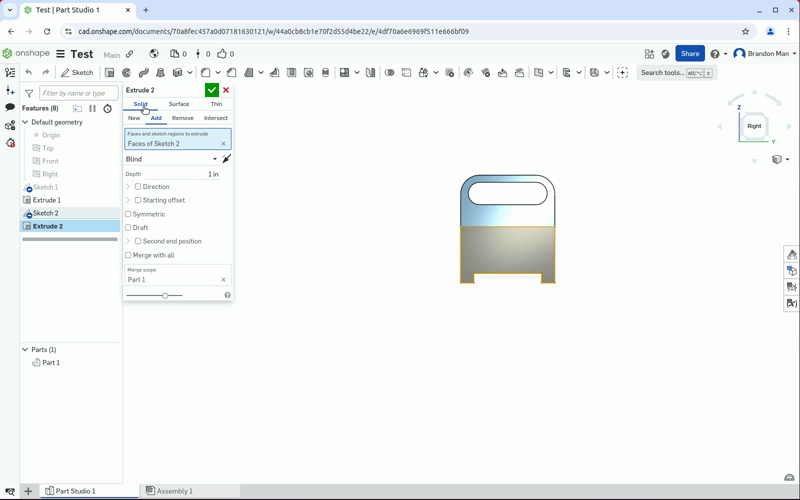
click(143, 106)
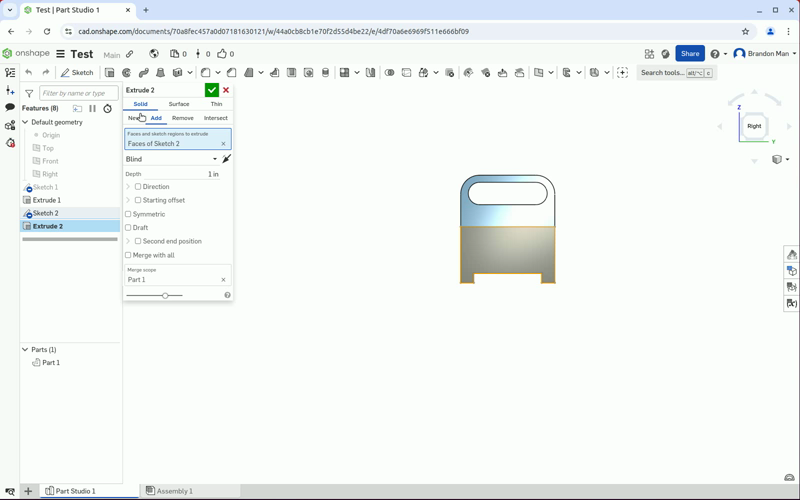
mouse_move(137, 120)
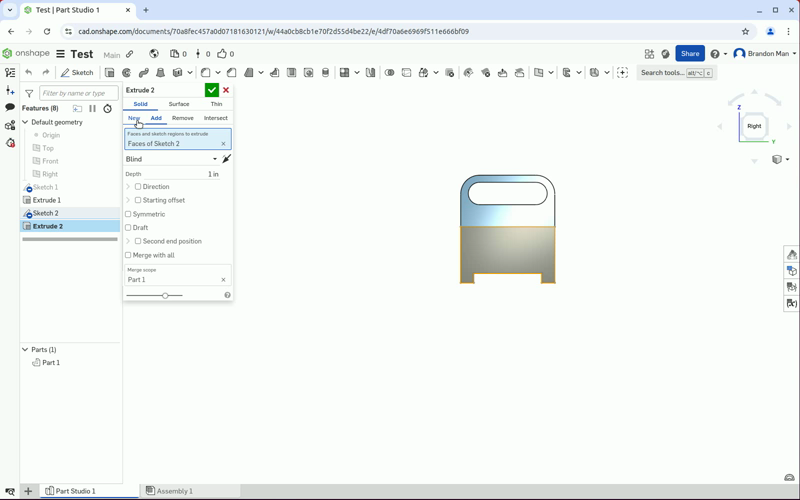
click(137, 120)
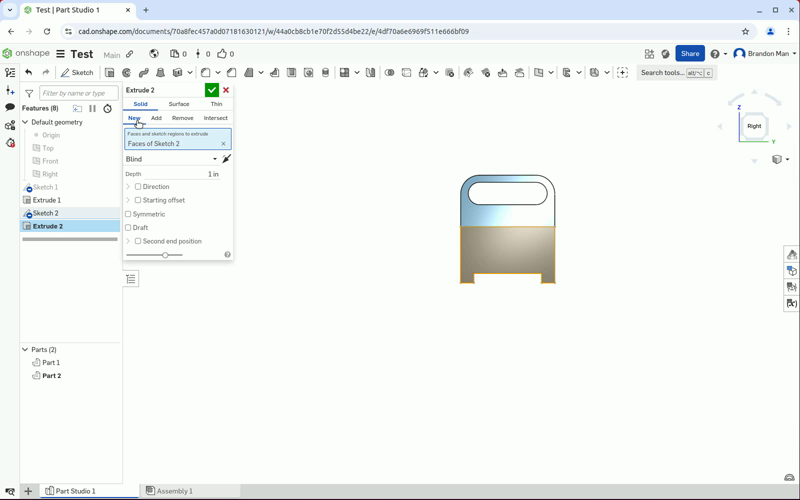
key(tab, 4)
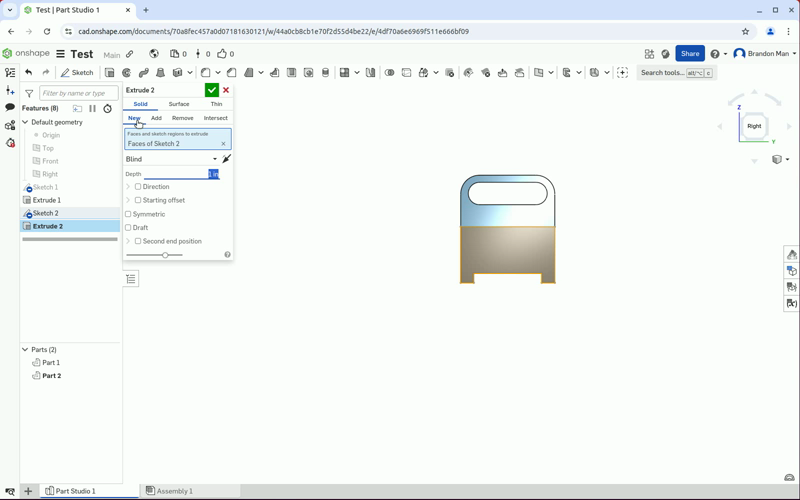
text(23.108)
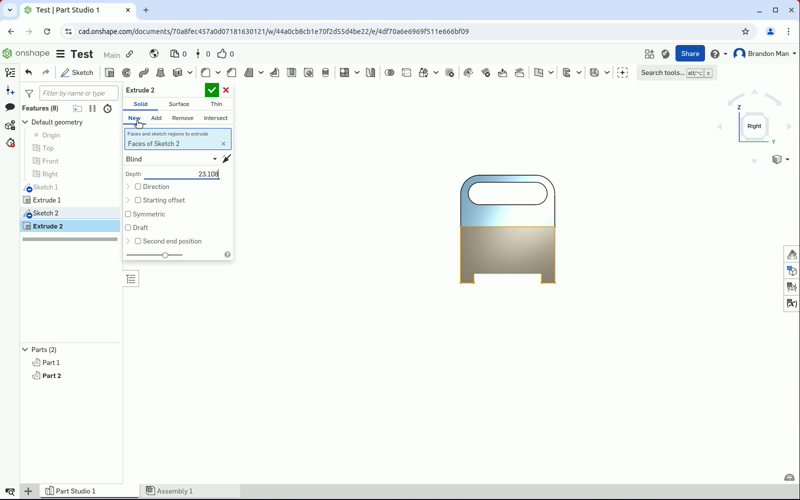
key(enter)
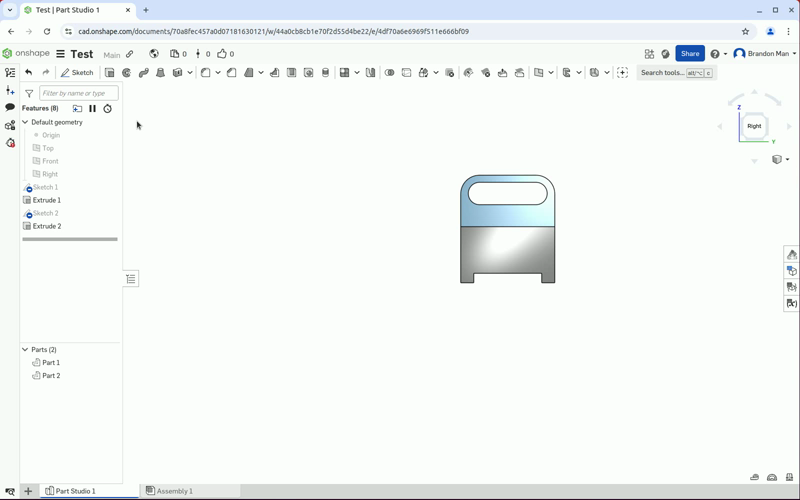
key(shift+h)
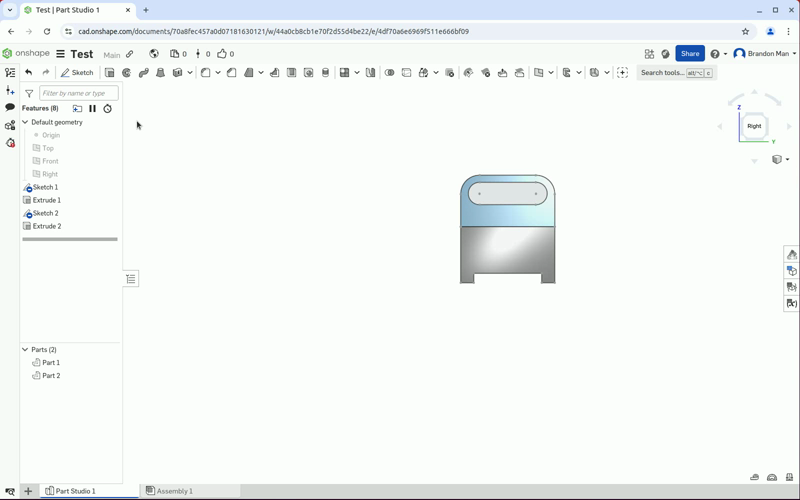
key(shift+h)
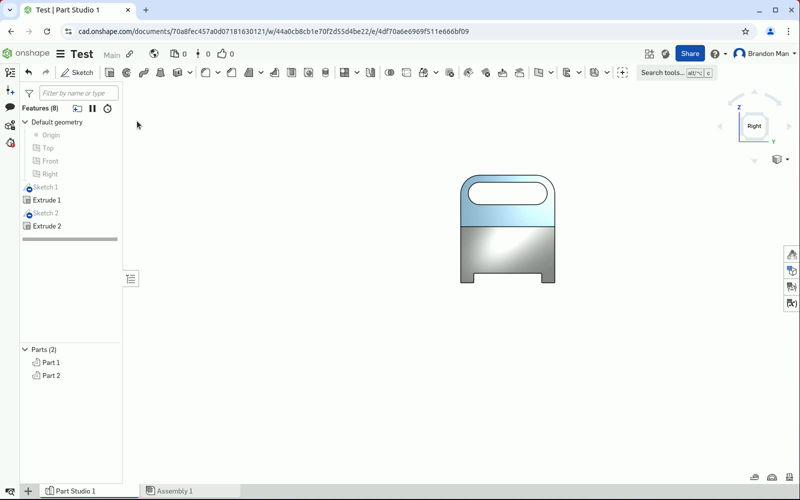
mouse_move(73, 189)
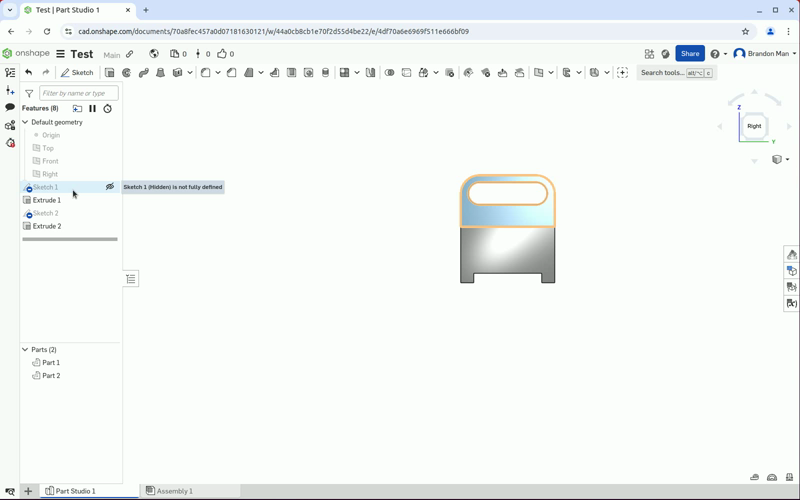
click(73, 189)
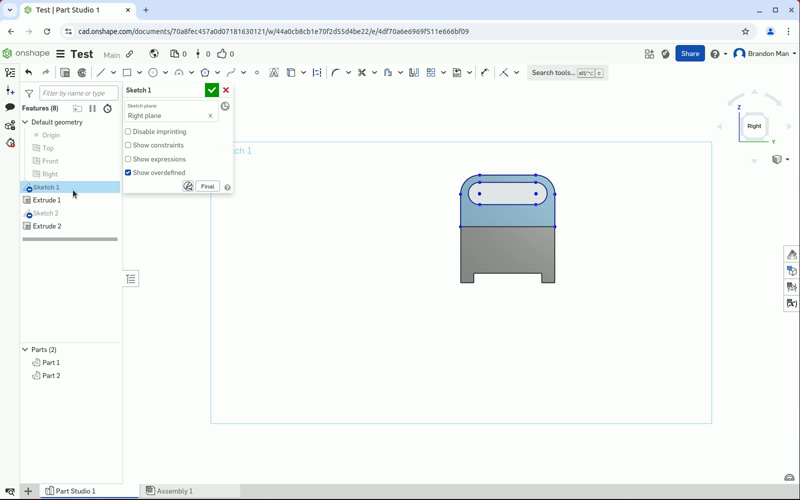
mouse_move(229, 92)
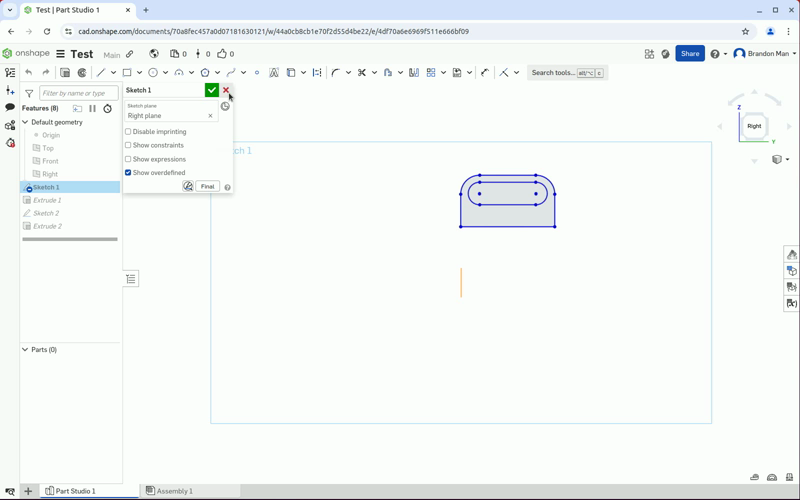
click(229, 92)
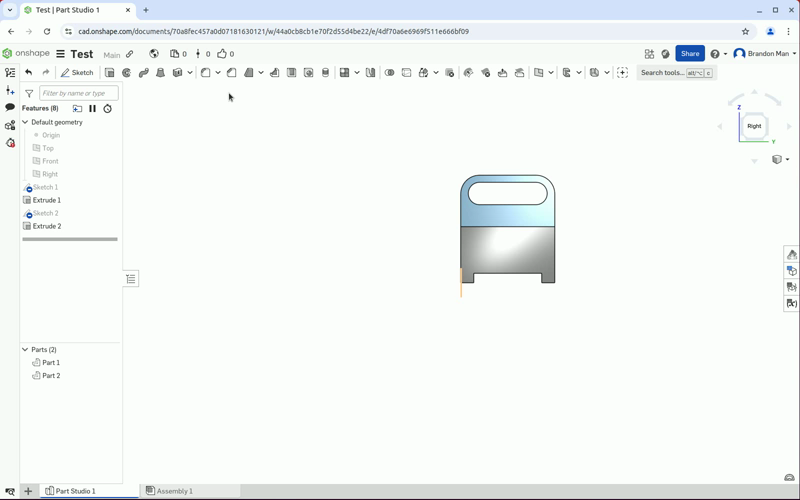
mouse_move(73, 352)
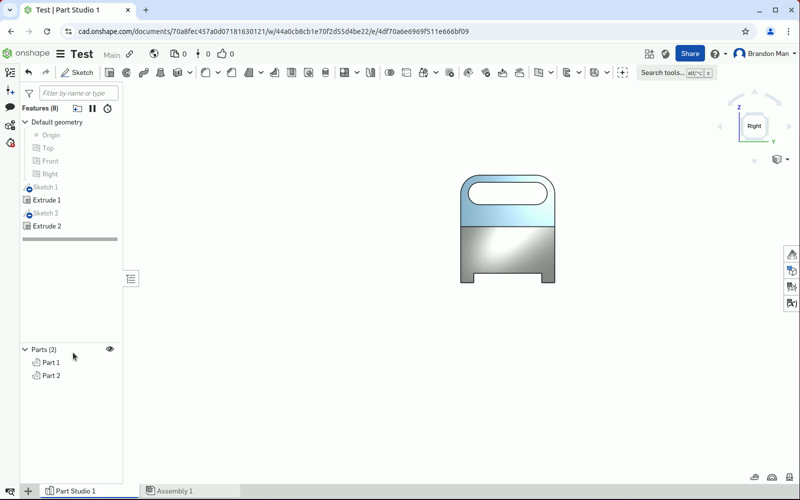
key(y)
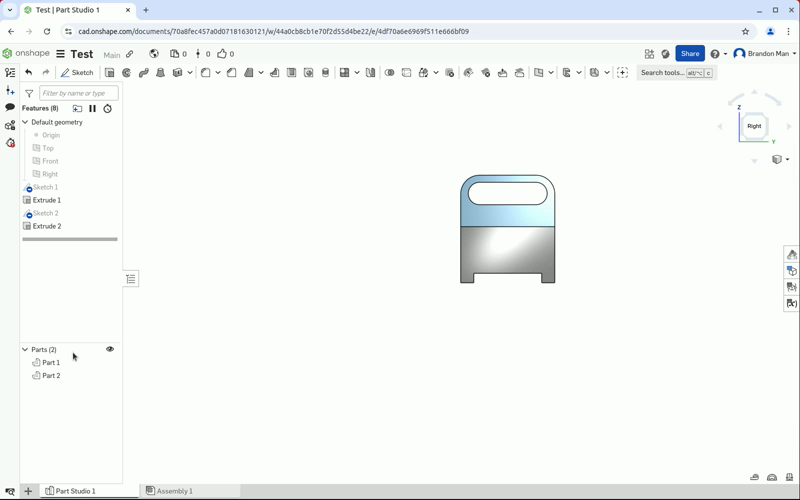
key(shift+p)
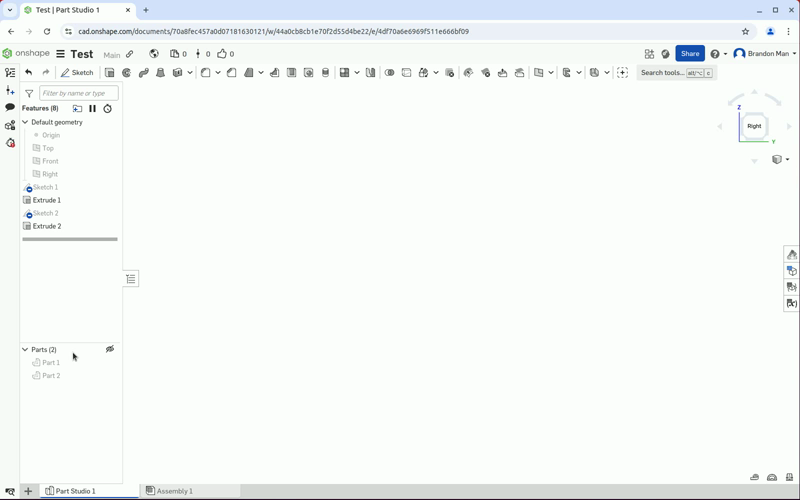
key(space)
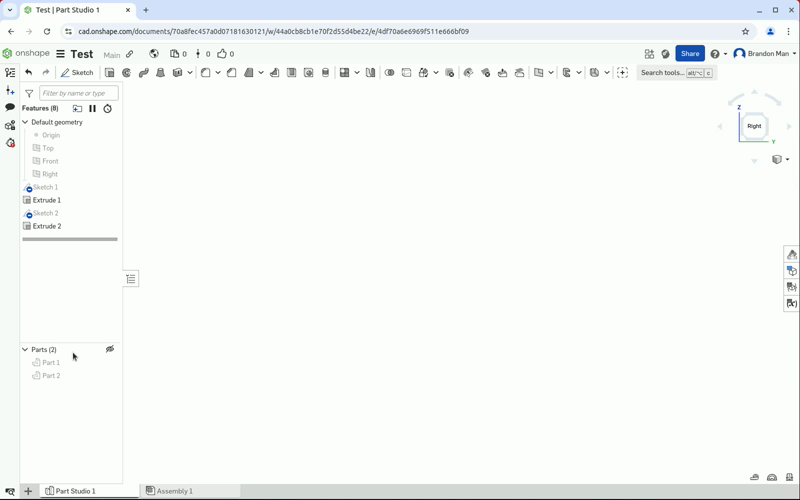
key_down(shift)
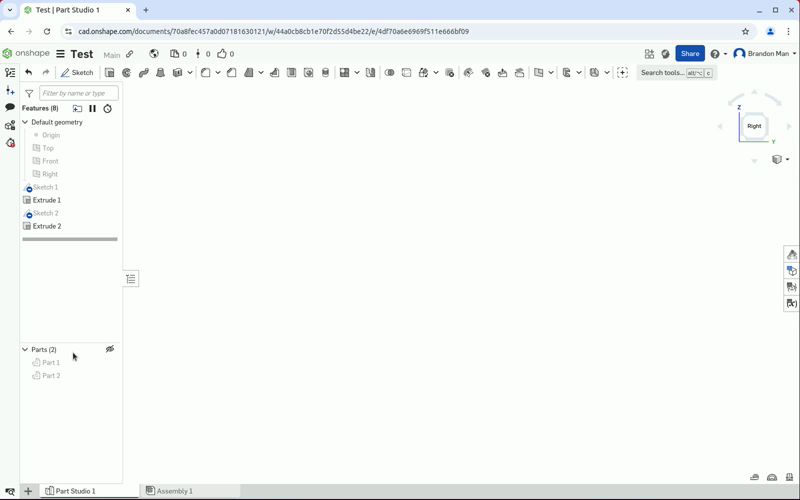
key(right)
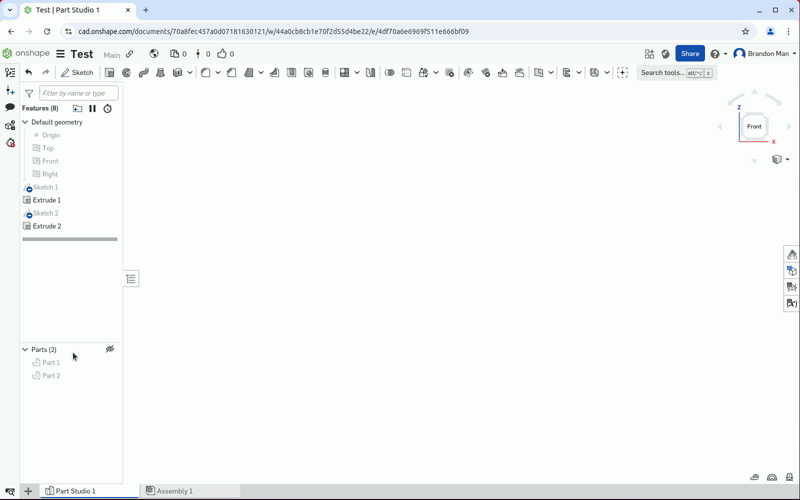
key_up(shift)
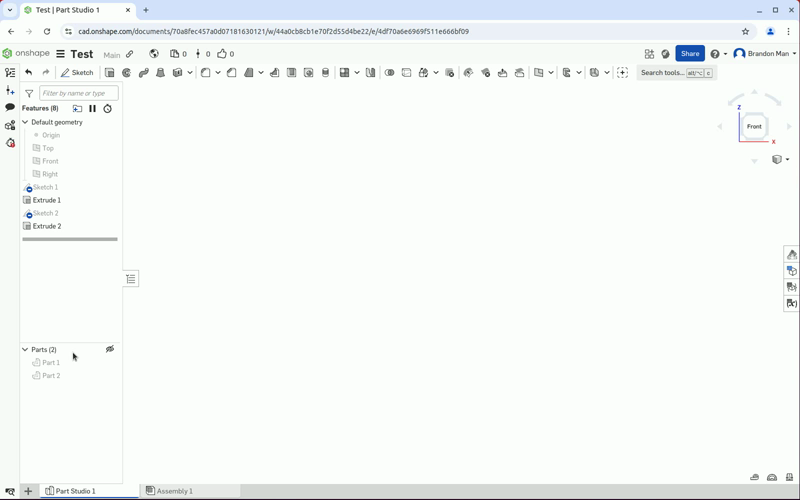
key(space)
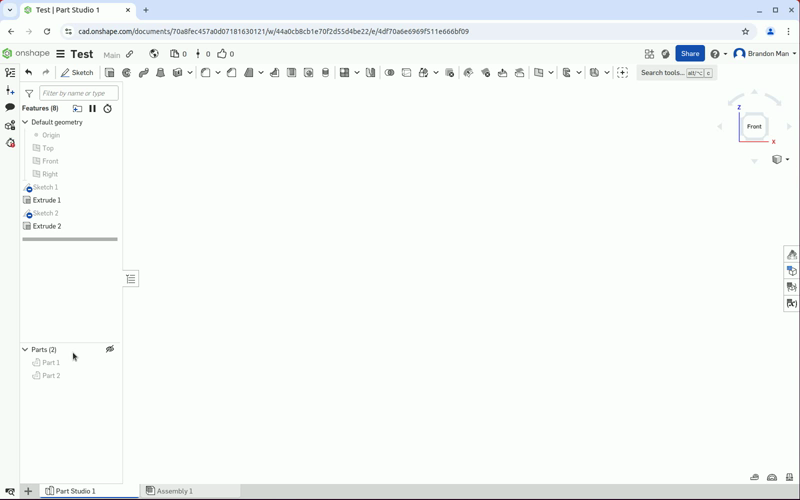
key_down(shift)
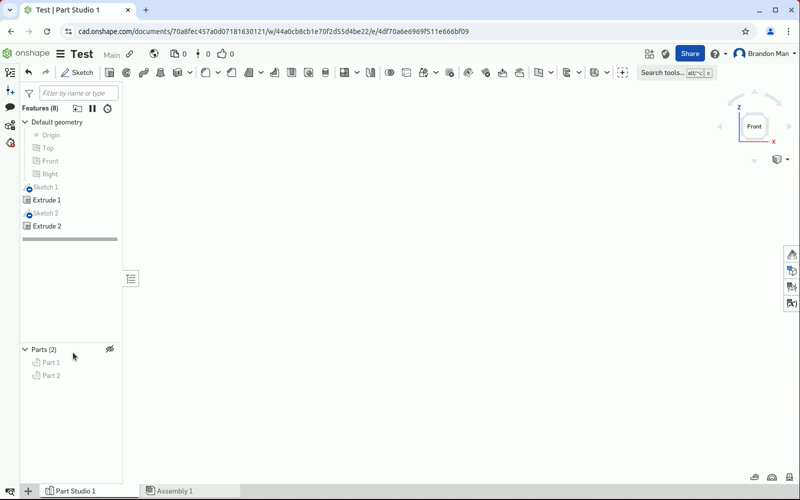
key(down)
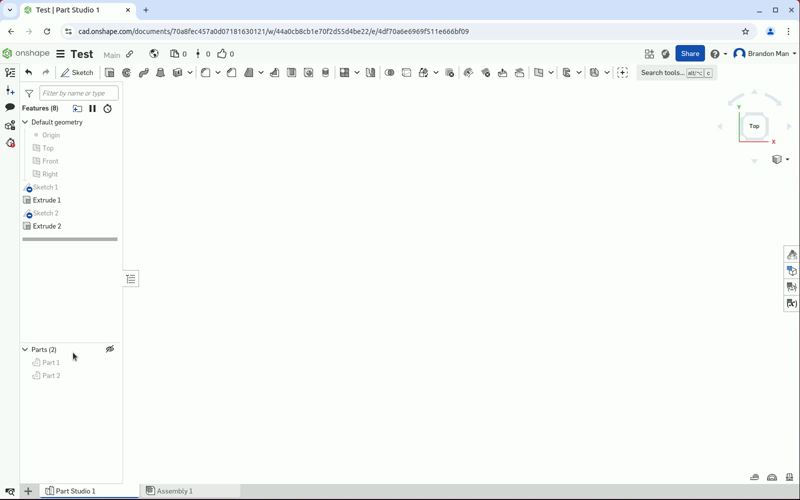
key_up(shift)
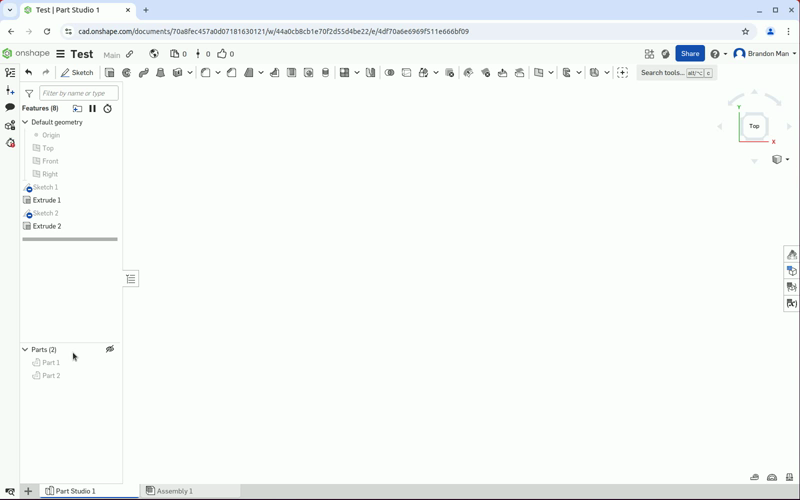
mouse_move(73, 352)
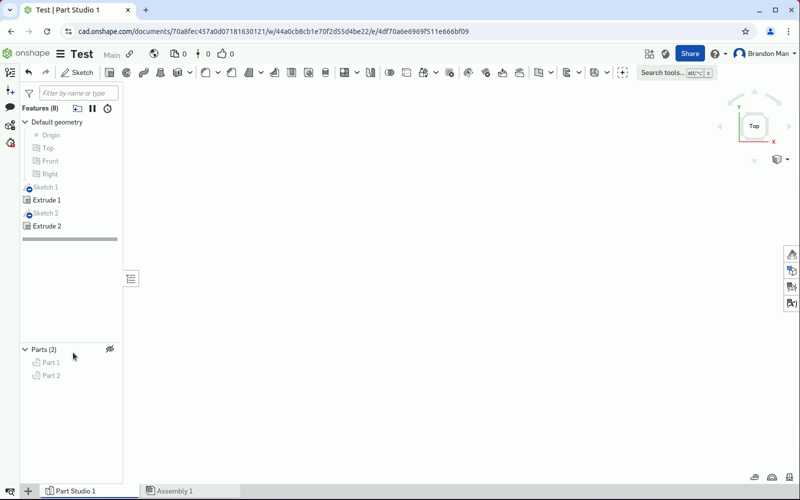
key(shift+y)
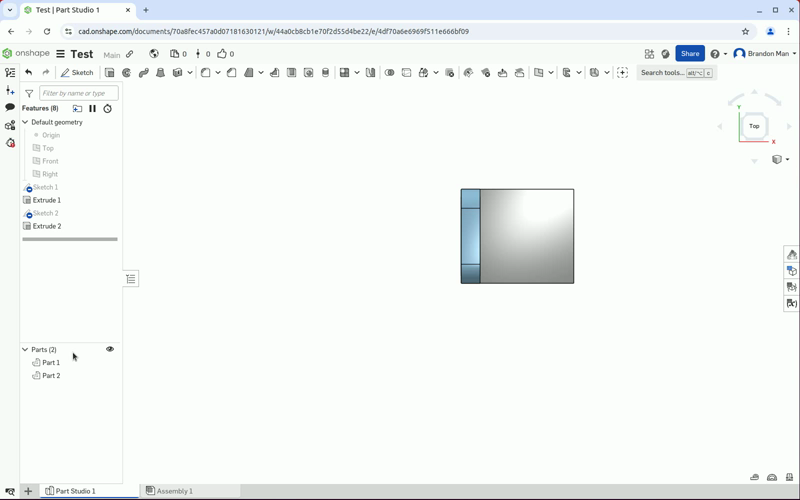
mouse_move(541, 75)
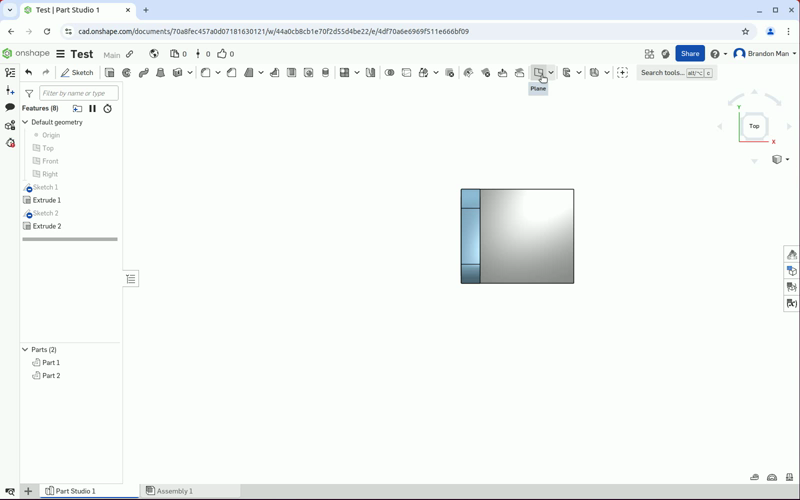
click(541, 75)
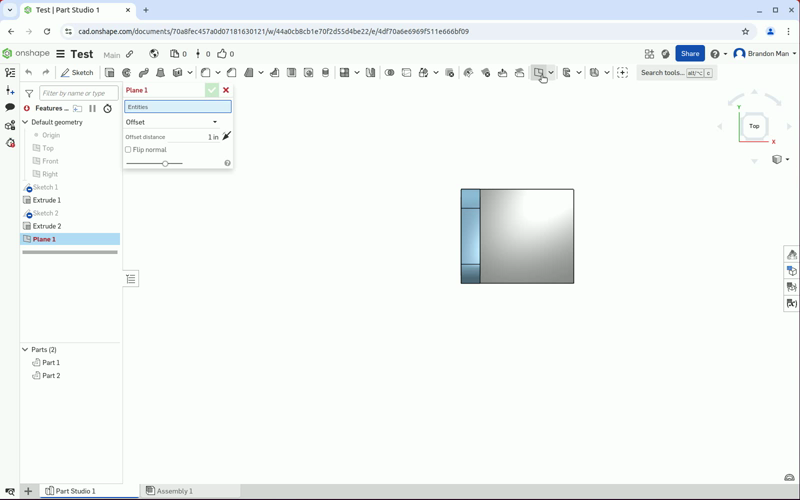
mouse_move(73, 150)
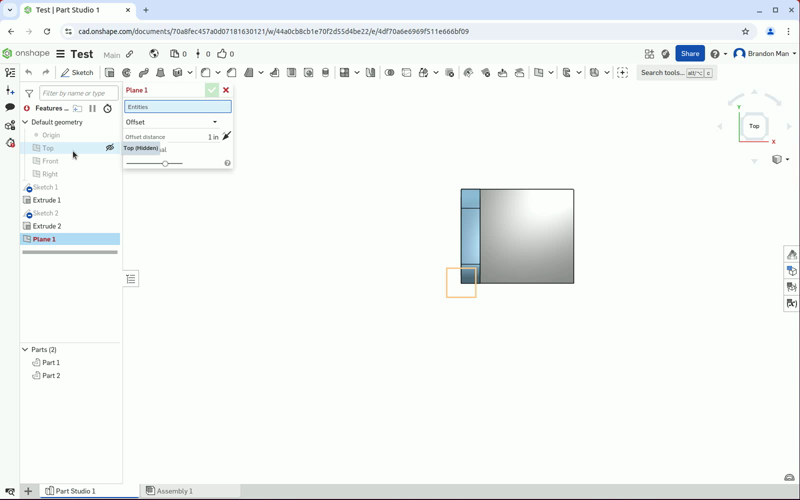
click(73, 150)
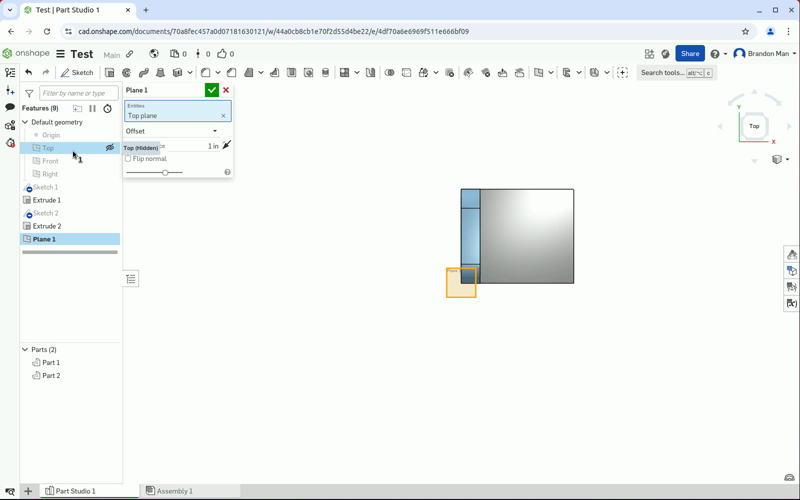
key(tab, 2)
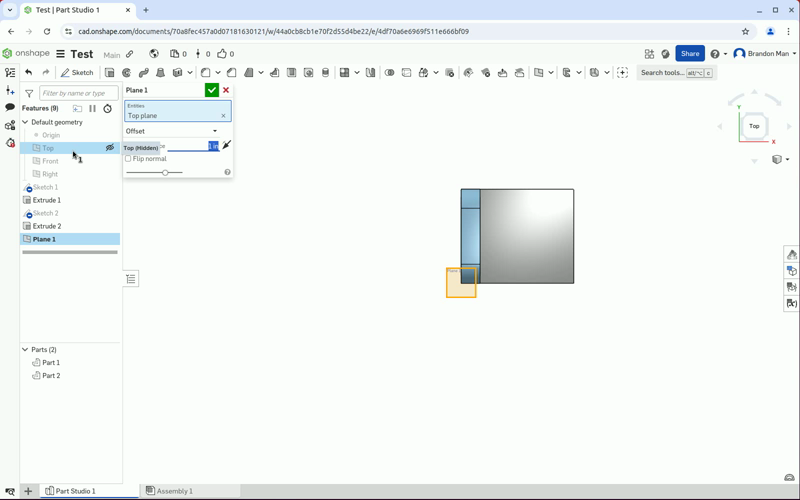
text(11.554)
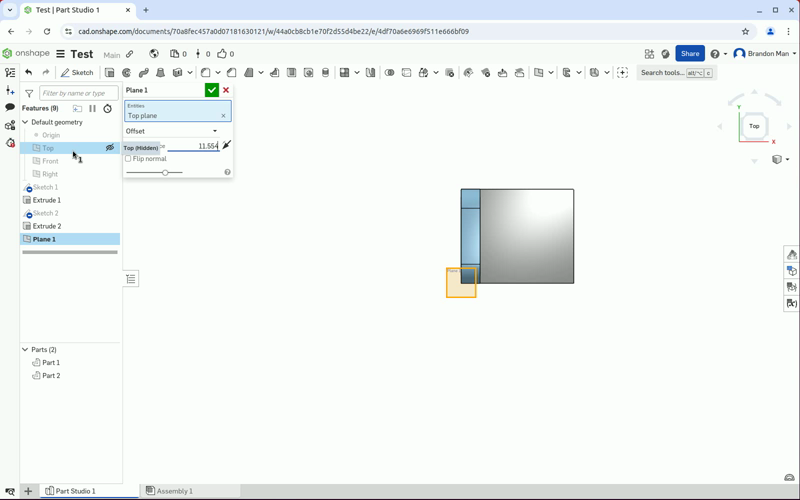
key(enter, 2)
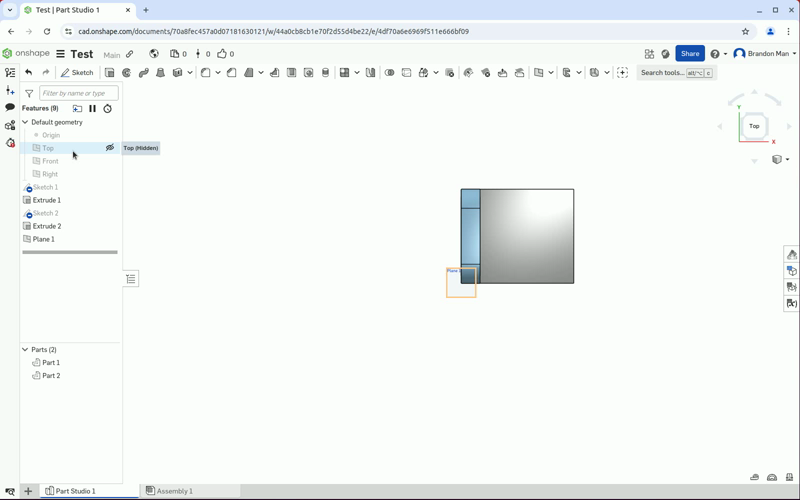
key(shift+s)
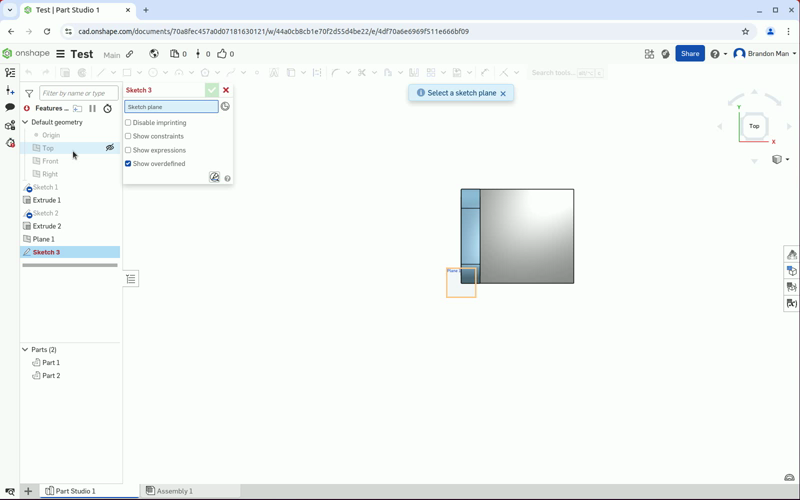
mouse_move(73, 241)
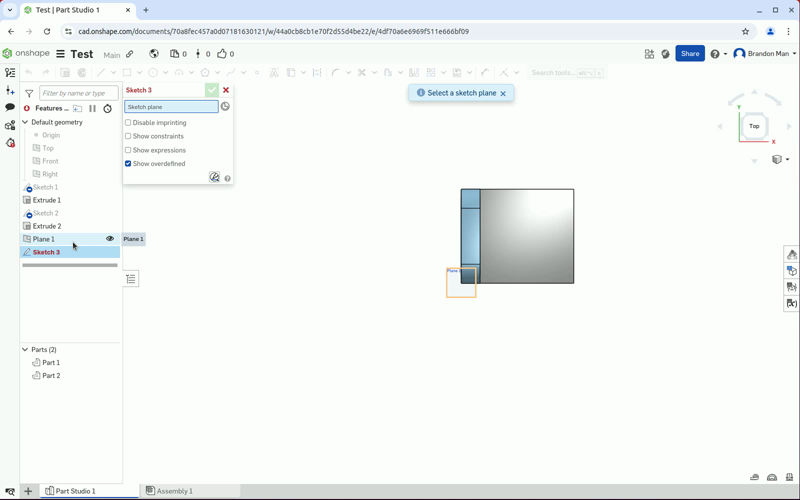
click(73, 241)
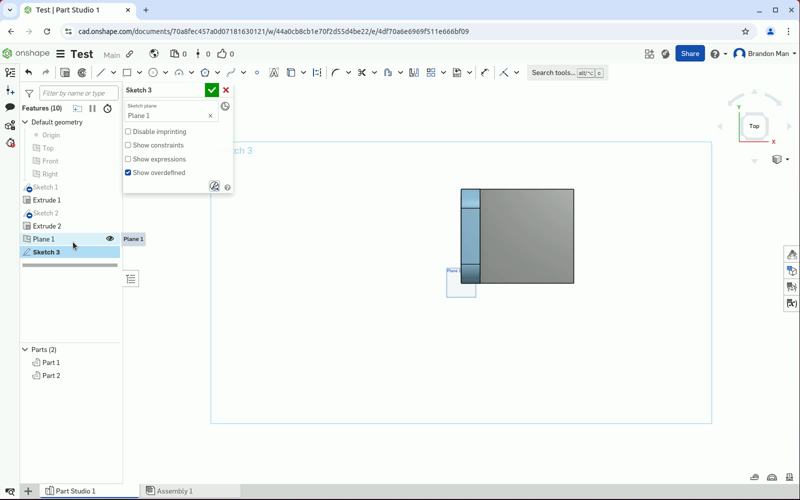
mouse_move(73, 352)
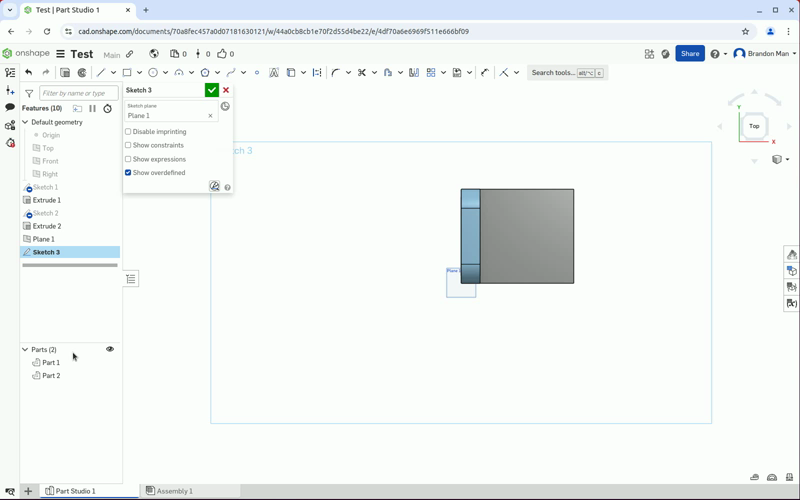
key(y)
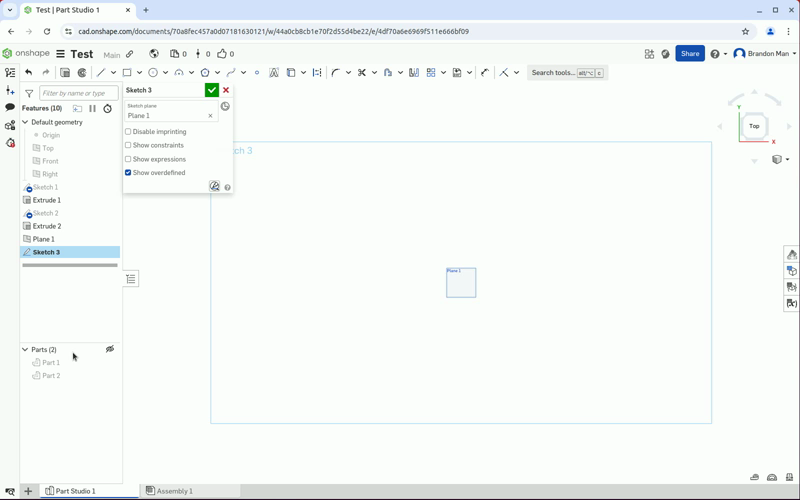
key(c)
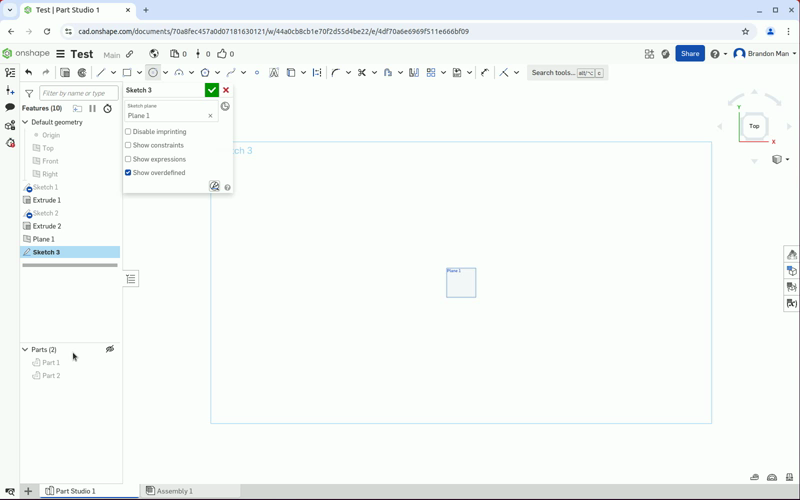
key_down(shift)
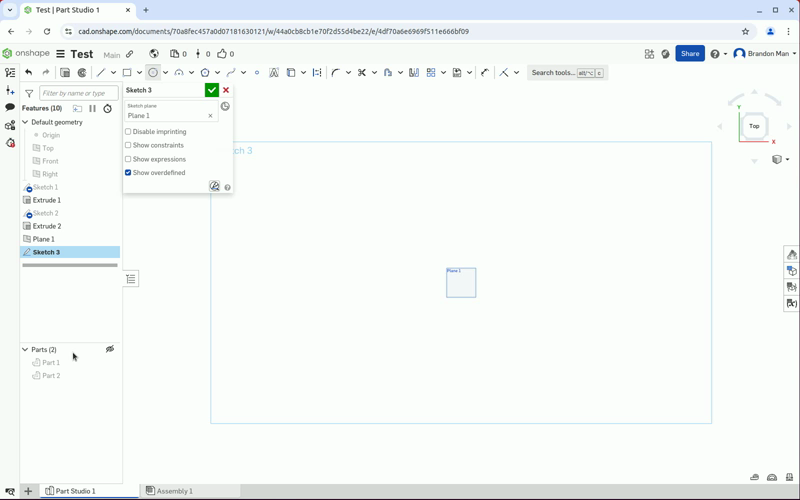
mouse_move(526, 236)
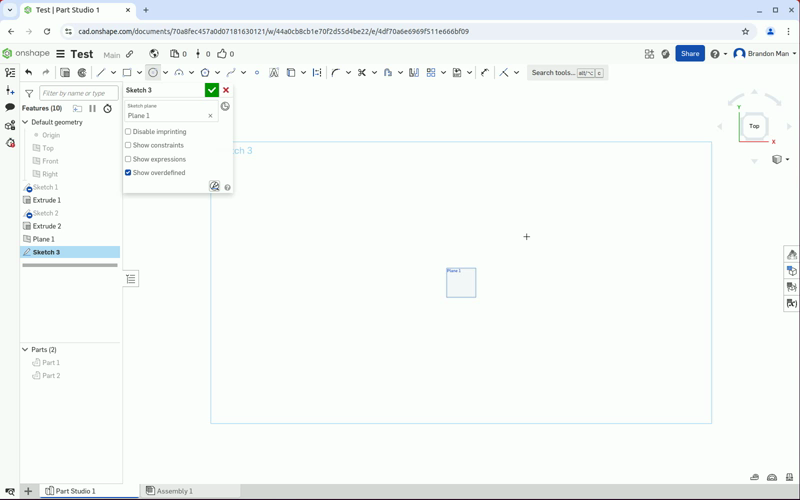
click(526, 236)
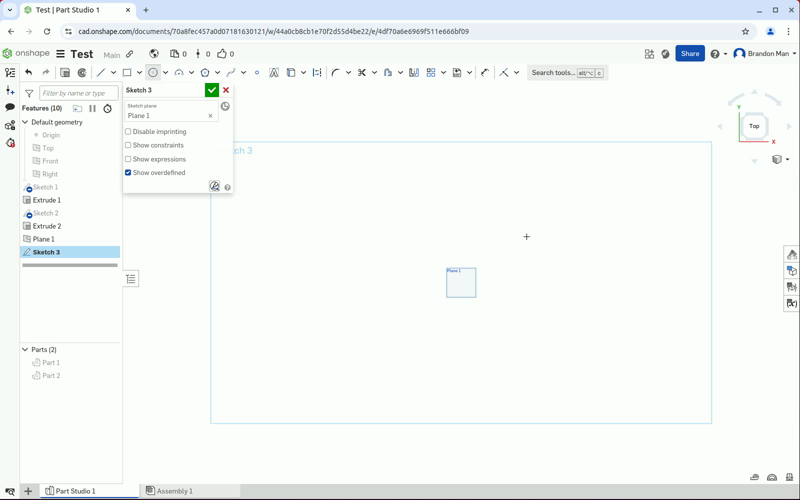
key_up(shift)
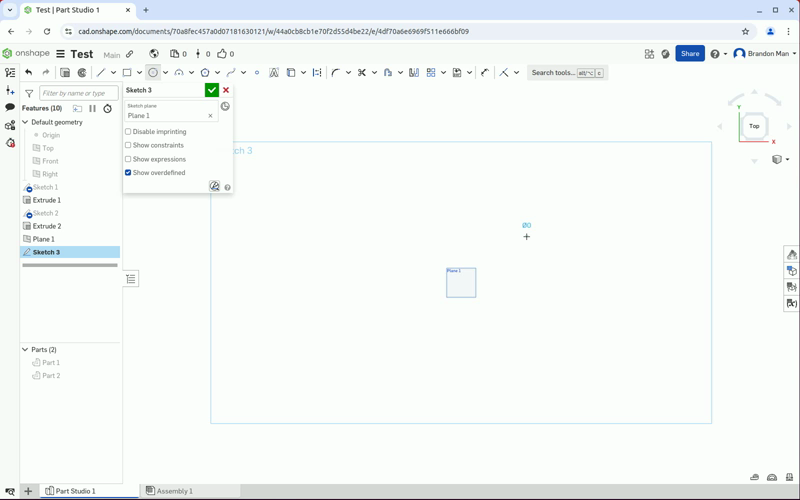
mouse_move(546, 236)
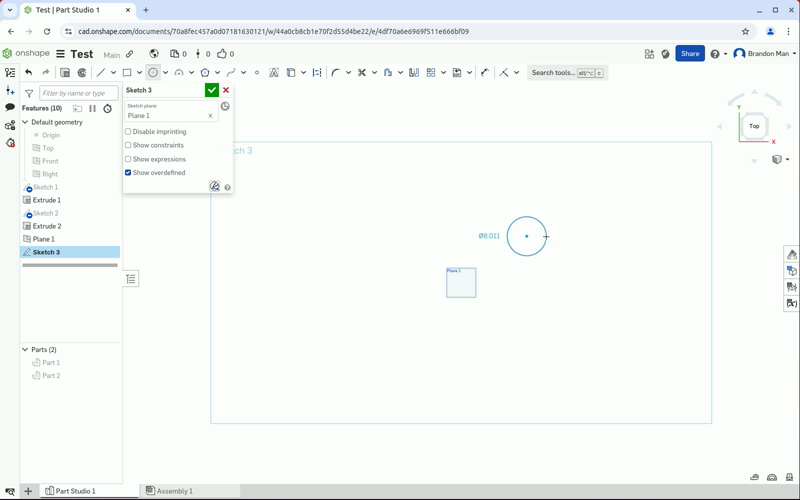
click(546, 236)
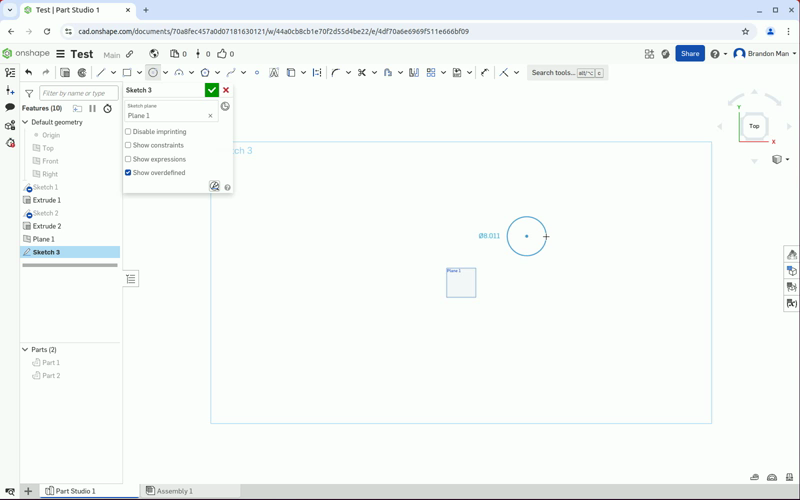
key(esc)
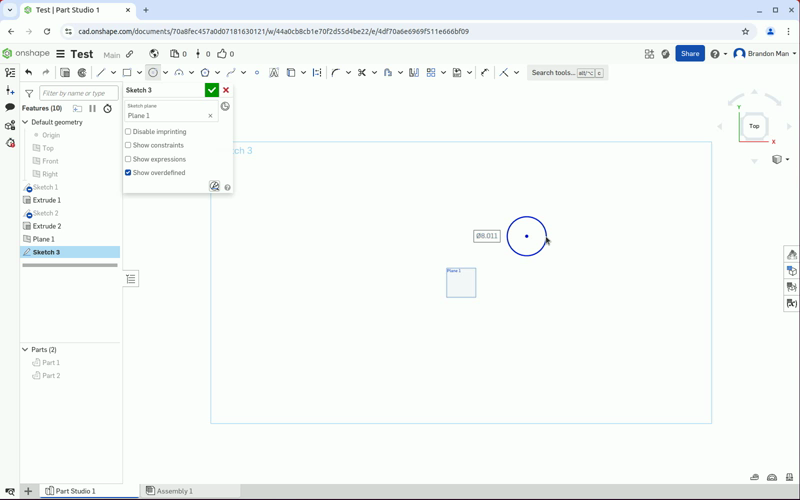
key(c)
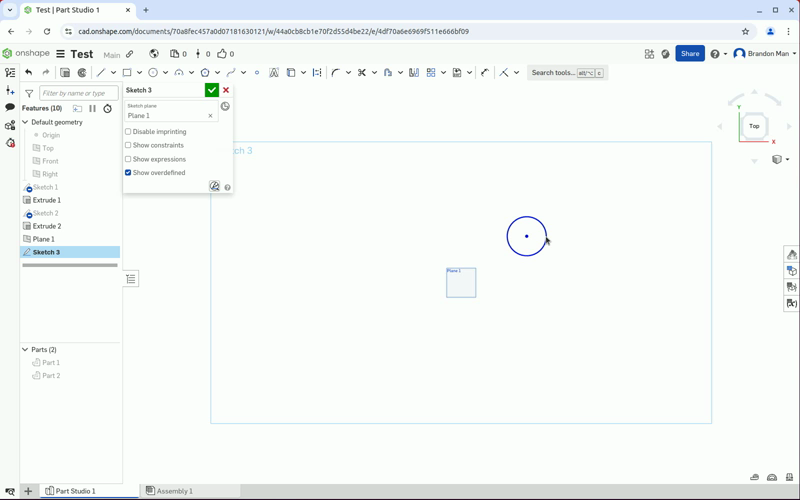
key_down(shift)
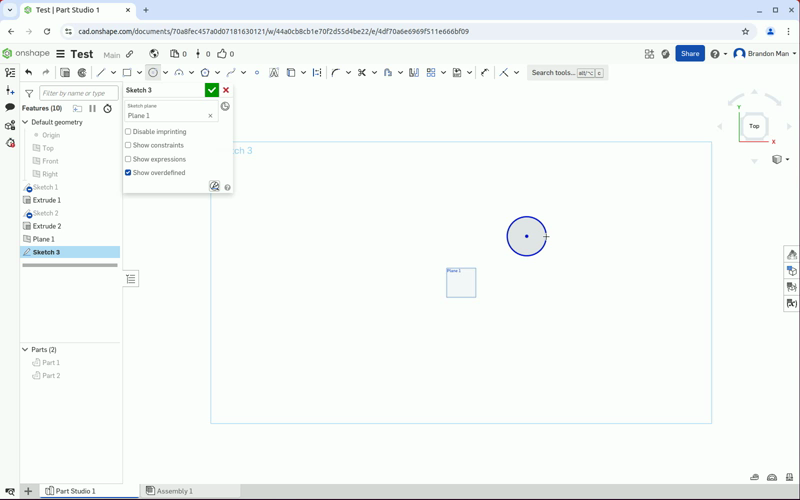
mouse_move(526, 236)
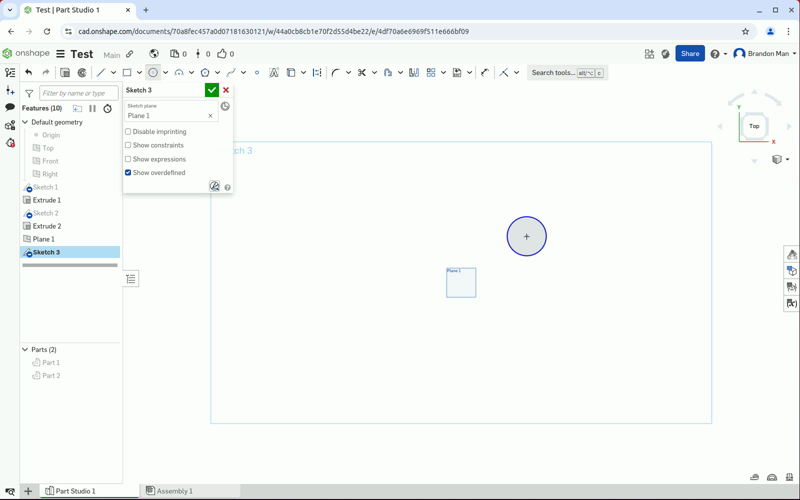
click(526, 236)
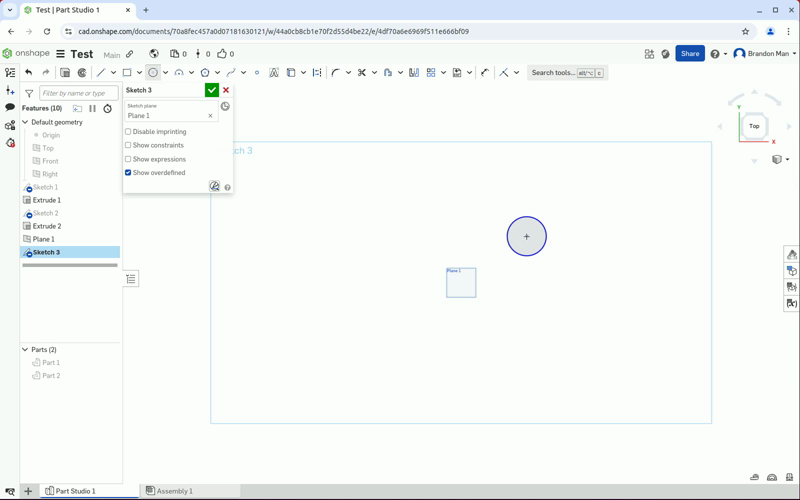
key_up(shift)
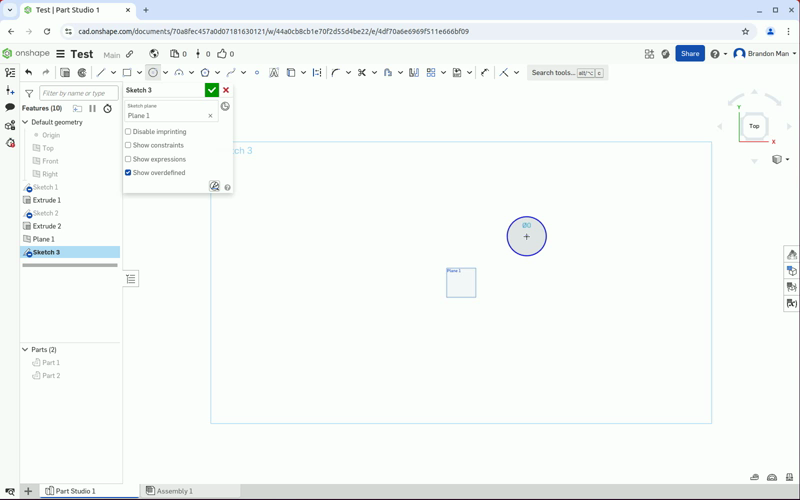
mouse_move(537, 236)
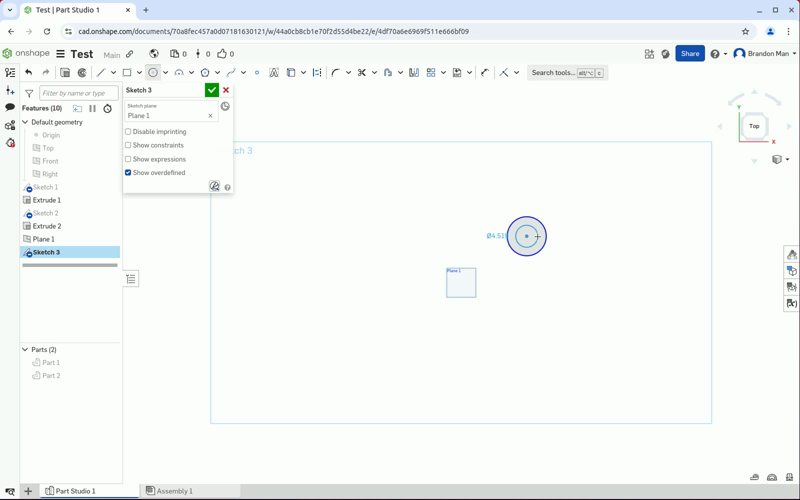
click(537, 236)
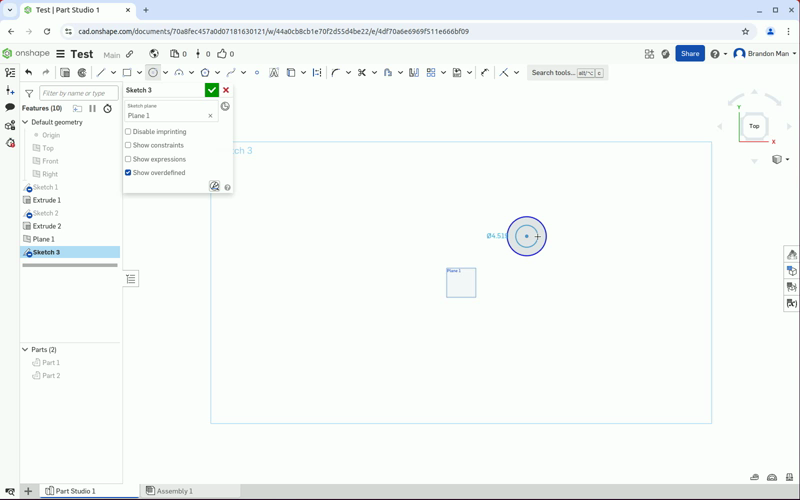
key(esc)
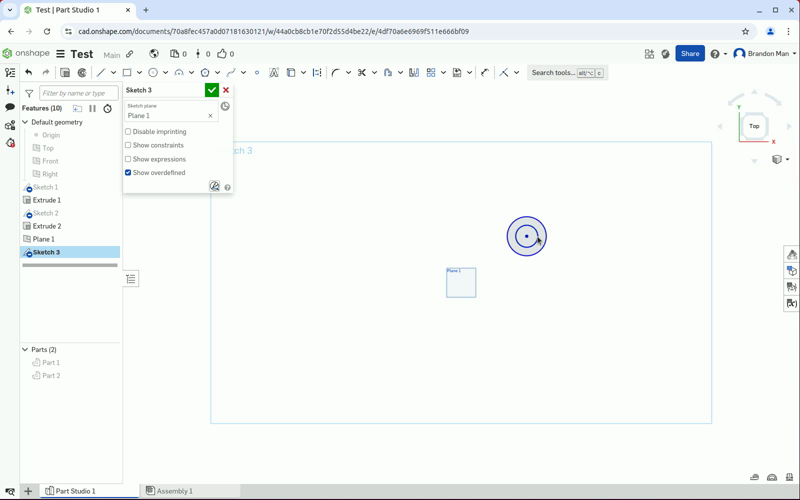
mouse_move(538, 244)
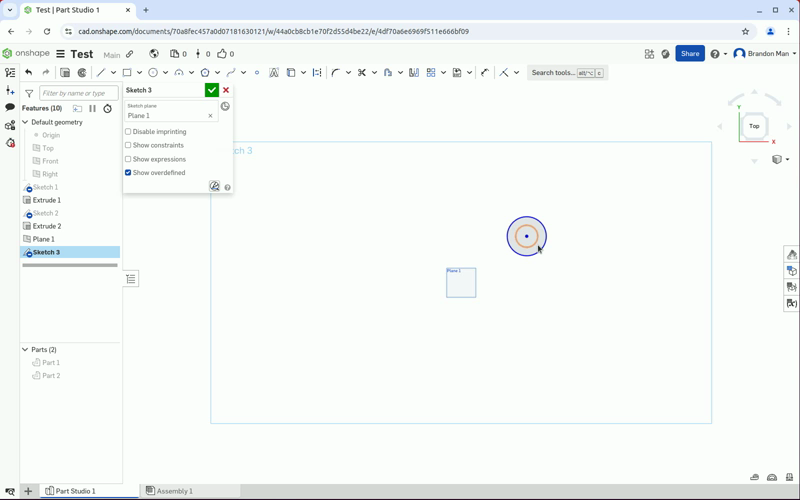
scroll(6)
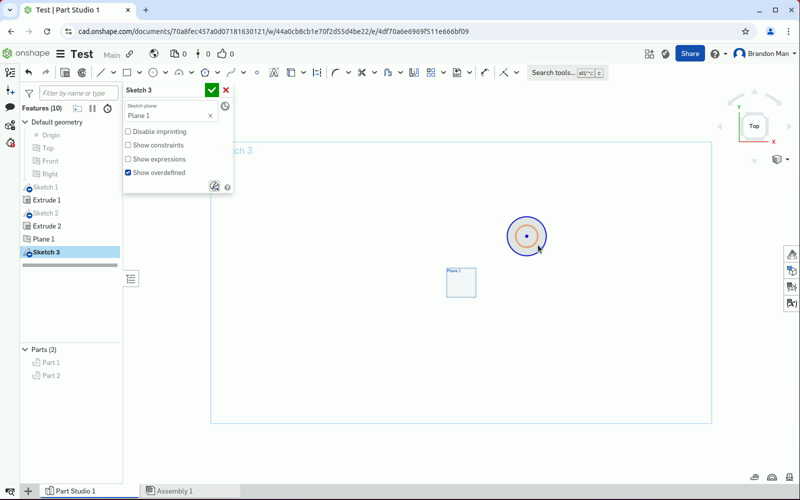
scroll(6)
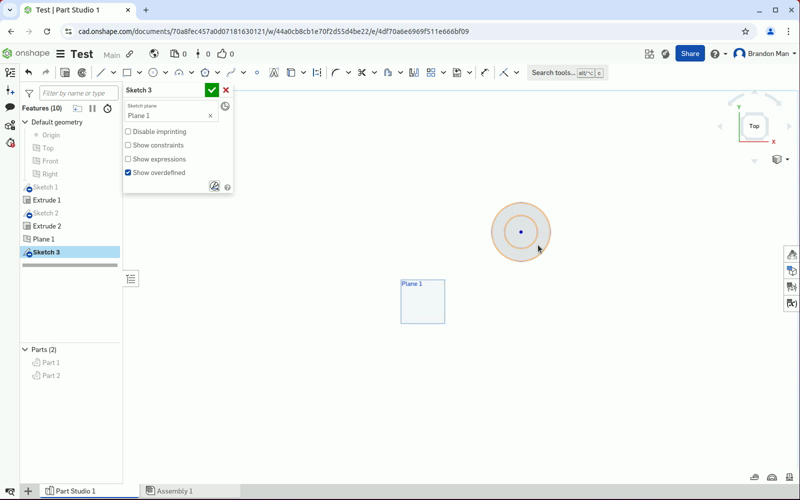
scroll(6)
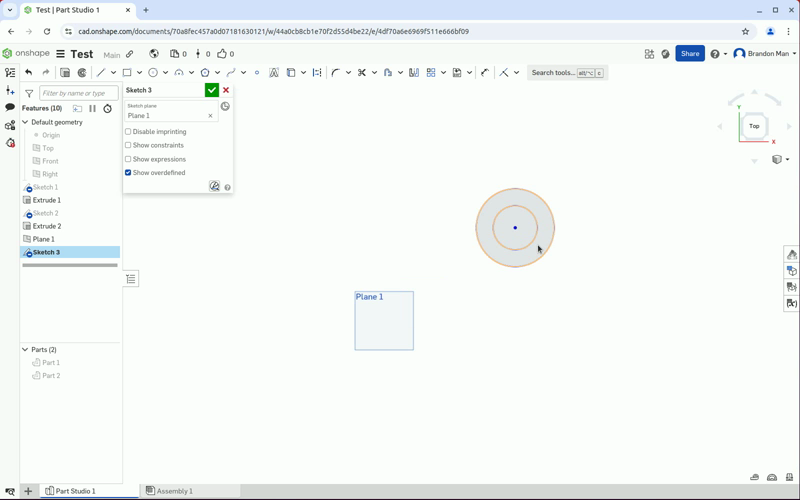
scroll(6)
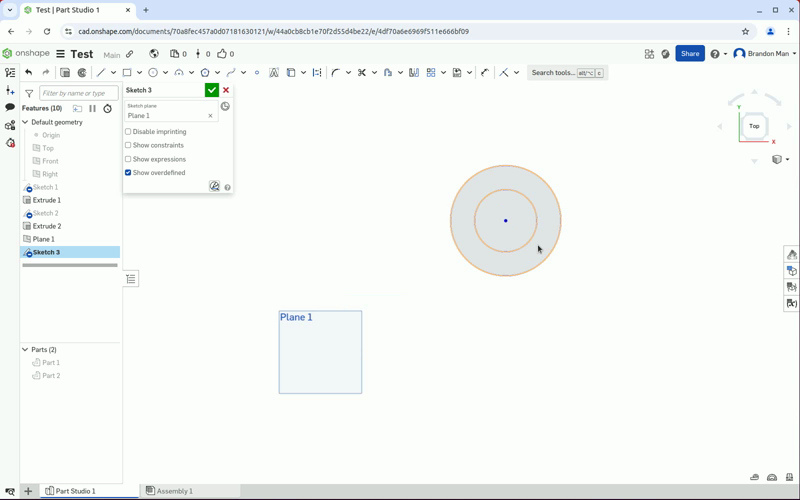
scroll(6)
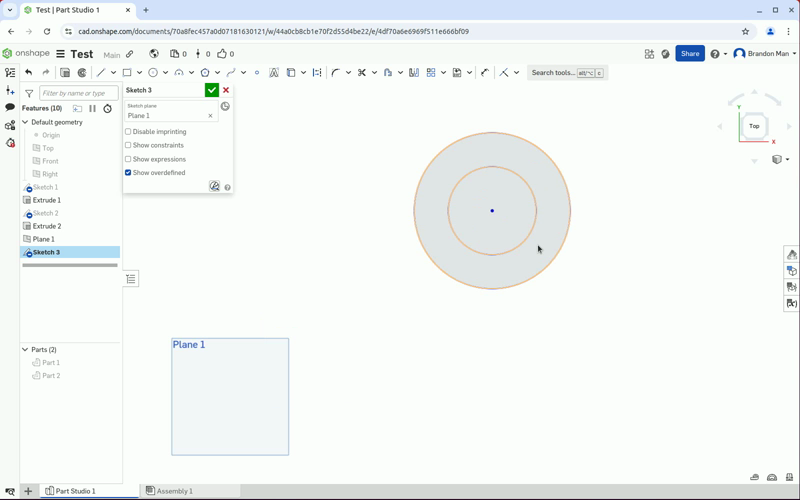
scroll(6)
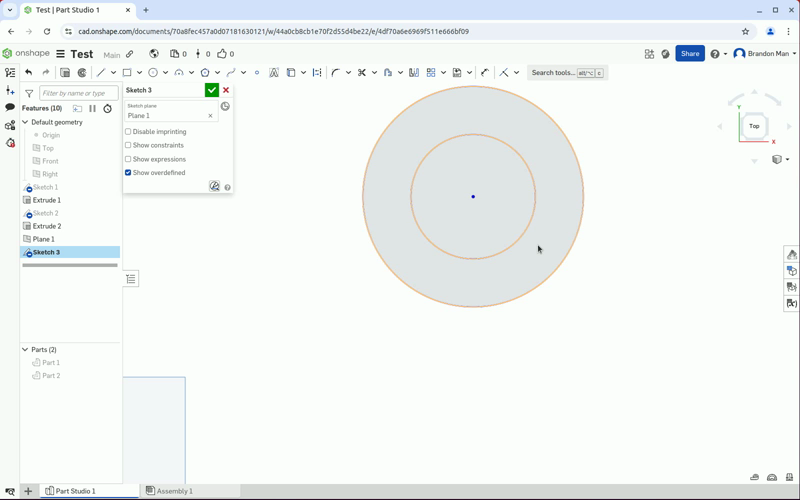
scroll(6)
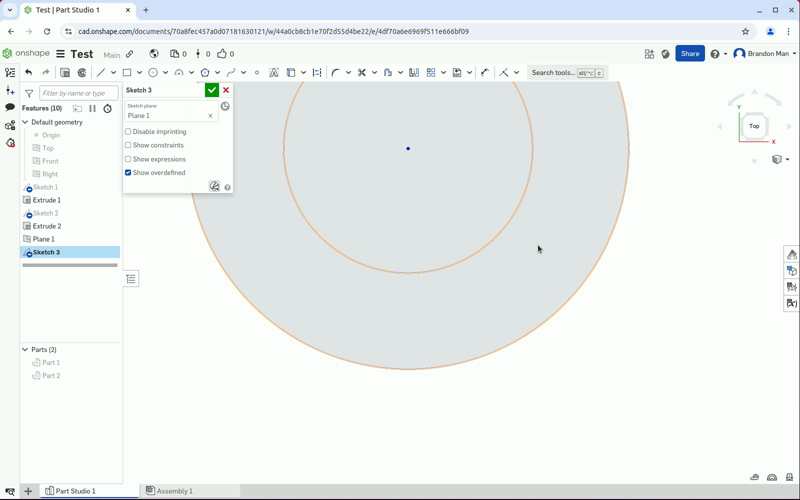
click(538, 244)
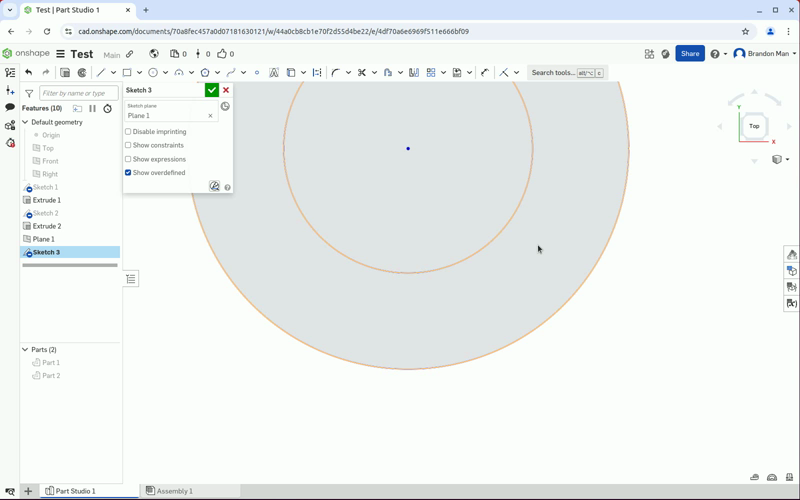
scroll(-6)
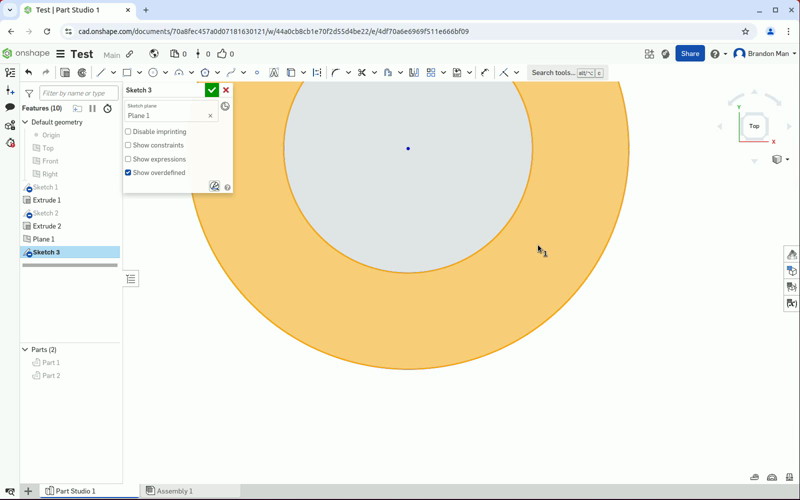
scroll(-6)
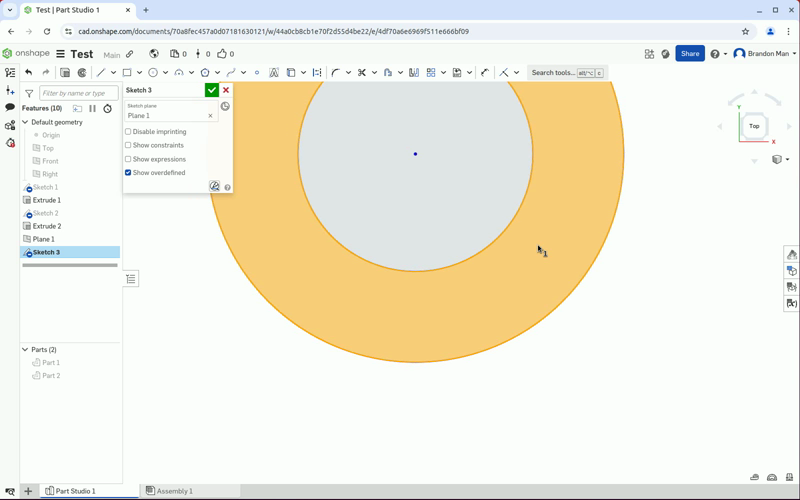
scroll(-6)
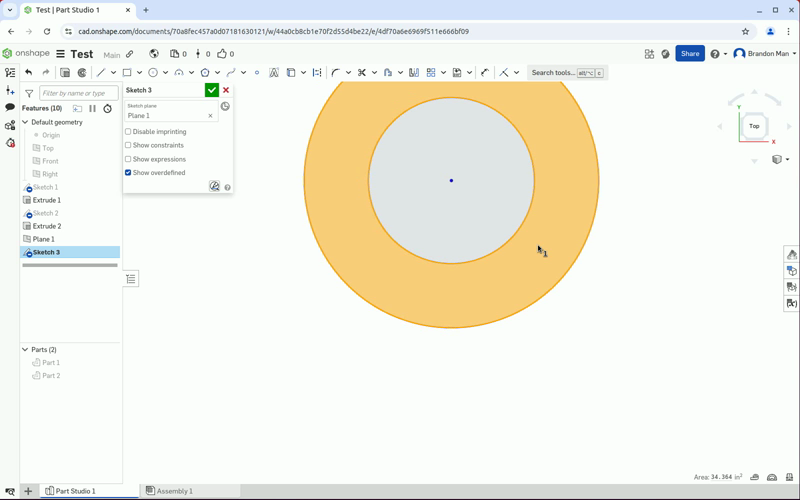
scroll(-6)
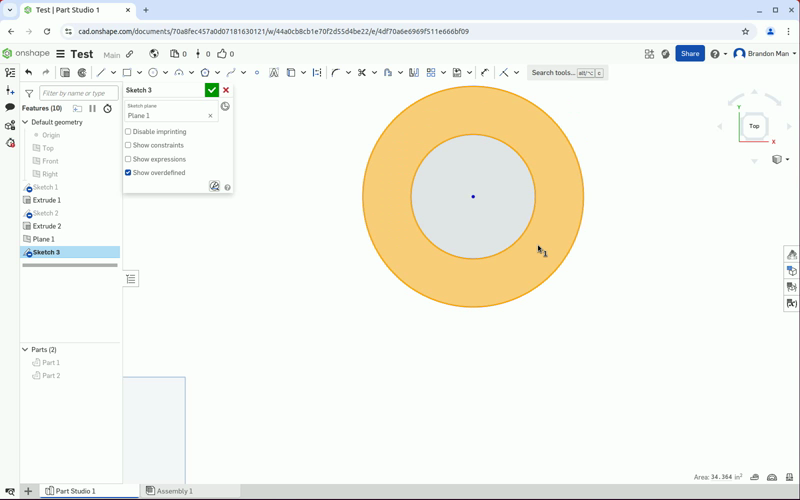
scroll(-6)
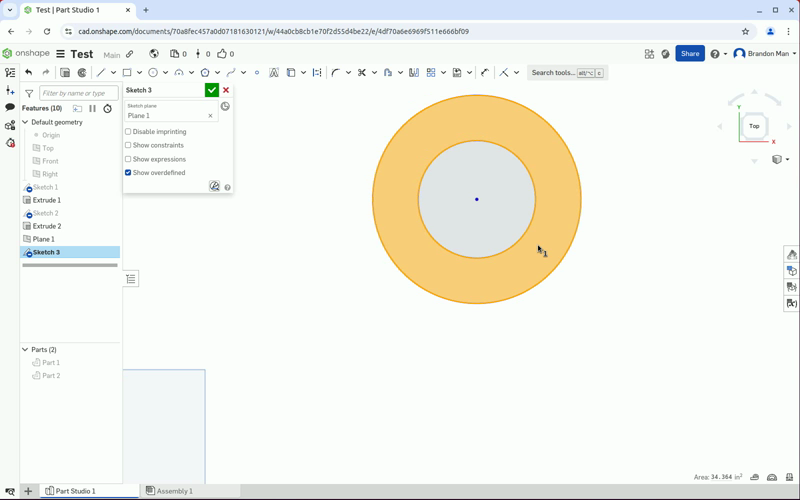
scroll(-6)
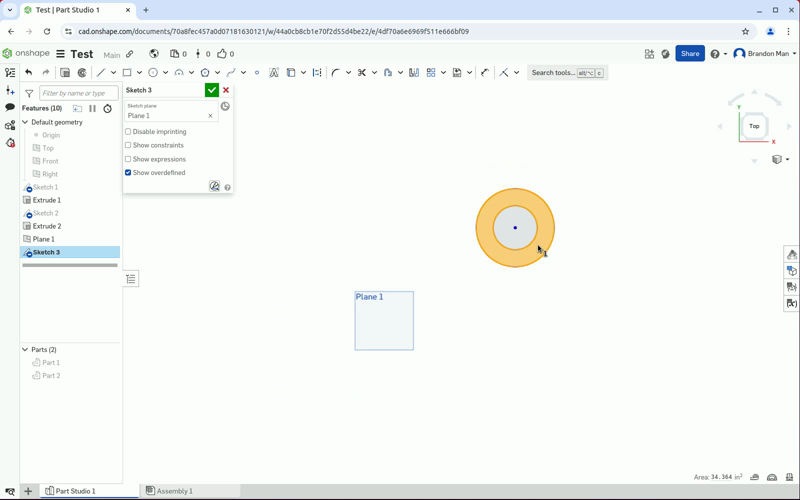
scroll(-6)
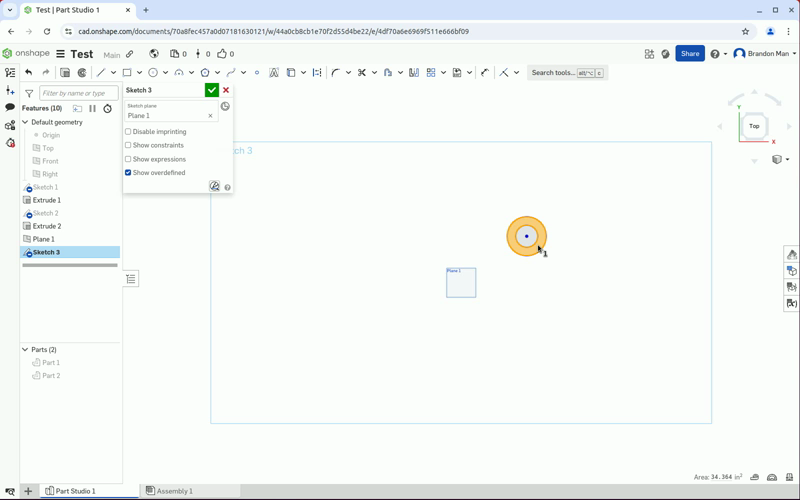
mouse_move(73, 352)
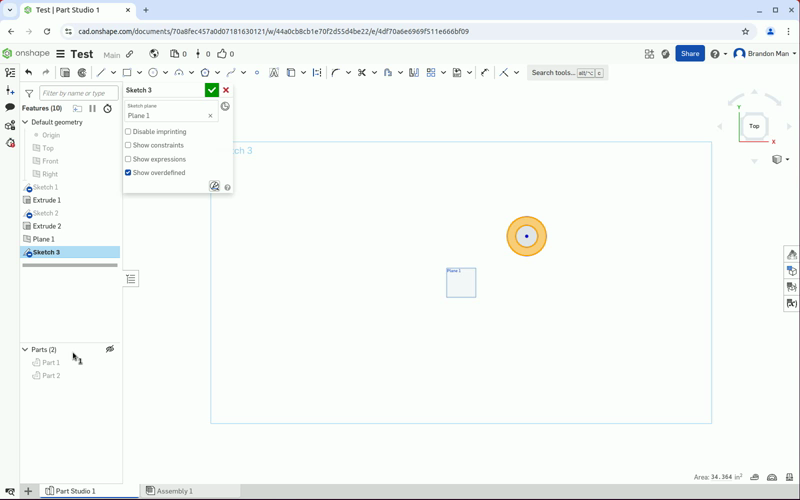
key(shift+y)
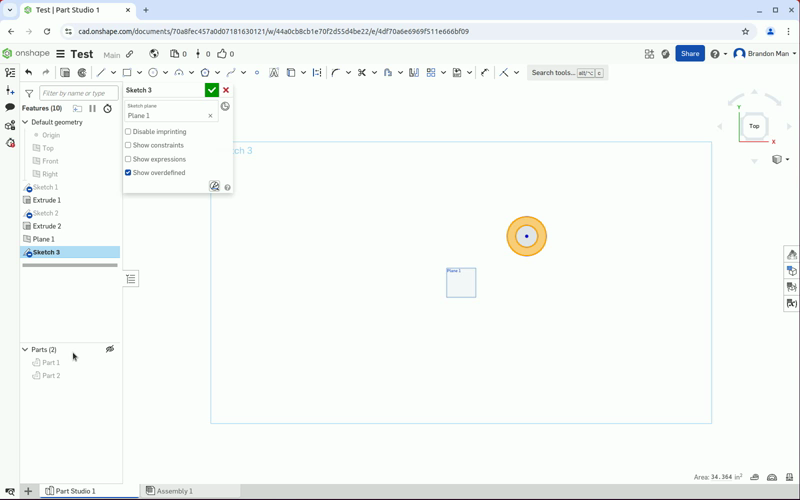
key(shift+e)
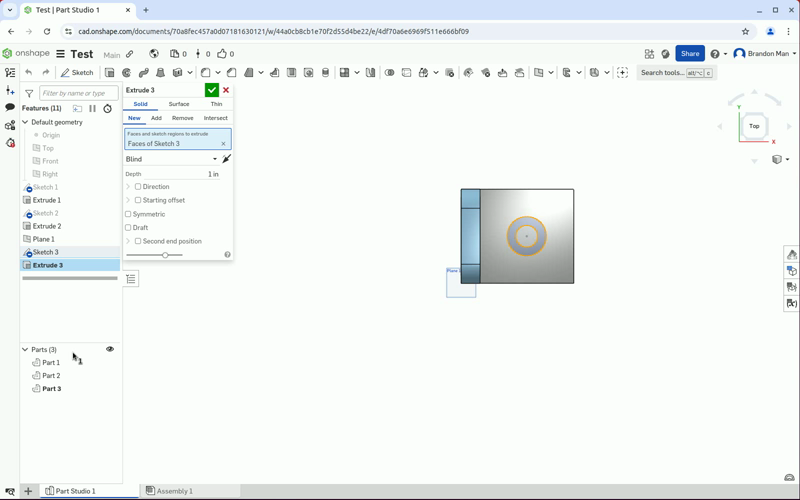
mouse_move(143, 106)
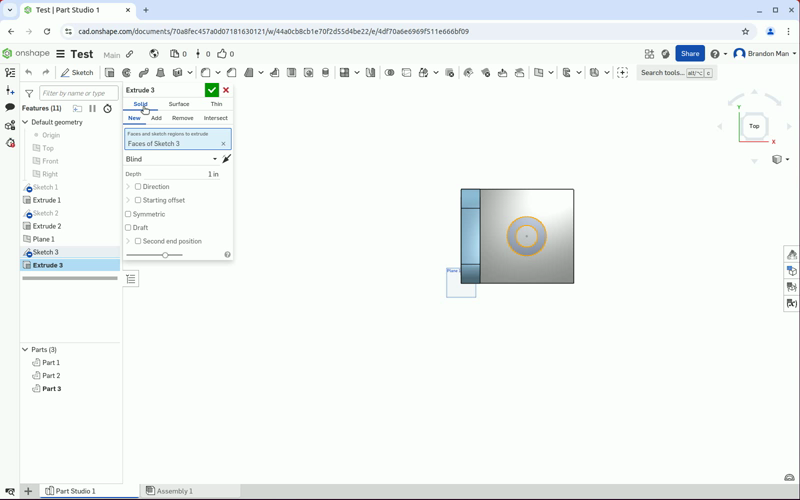
click(143, 106)
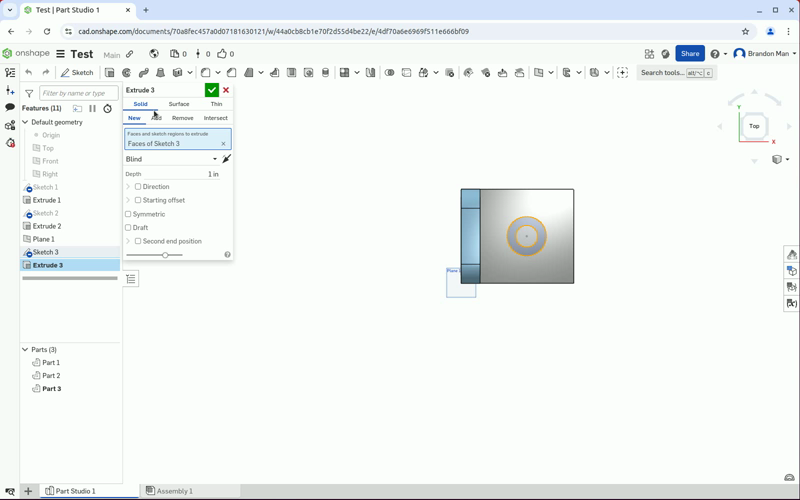
mouse_move(186, 120)
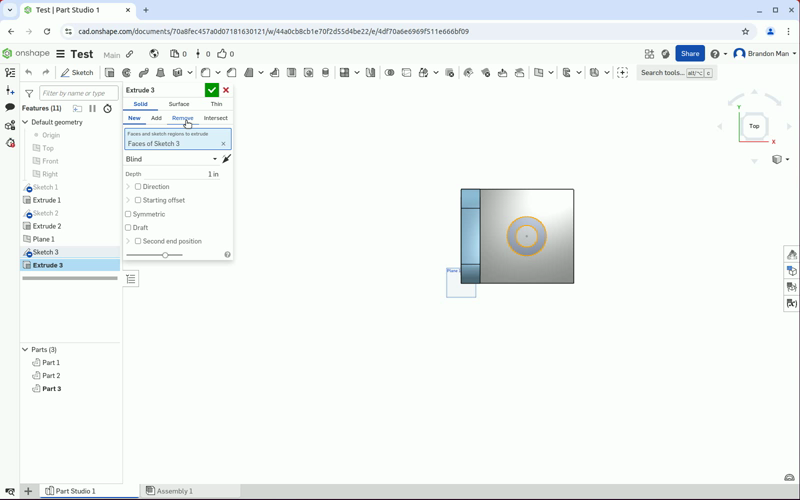
click(186, 120)
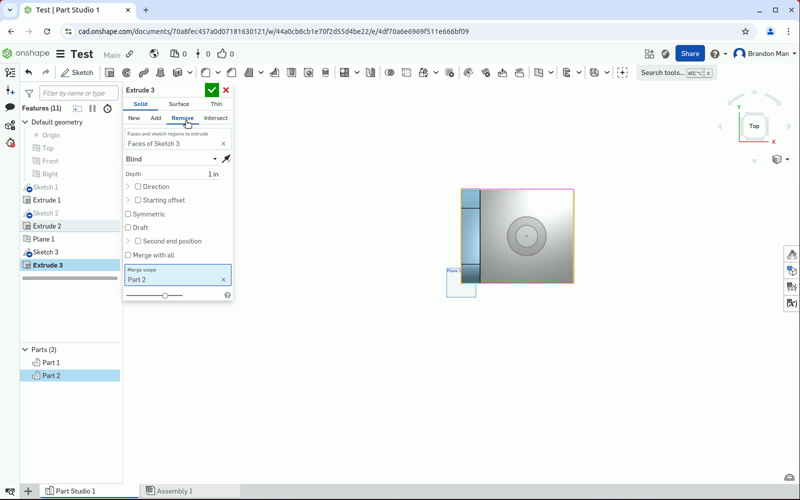
key(tab, 4)
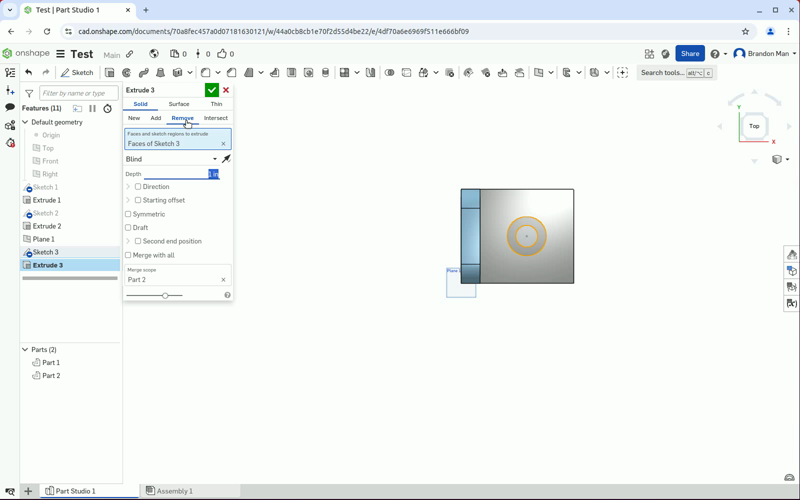
text(2.889)
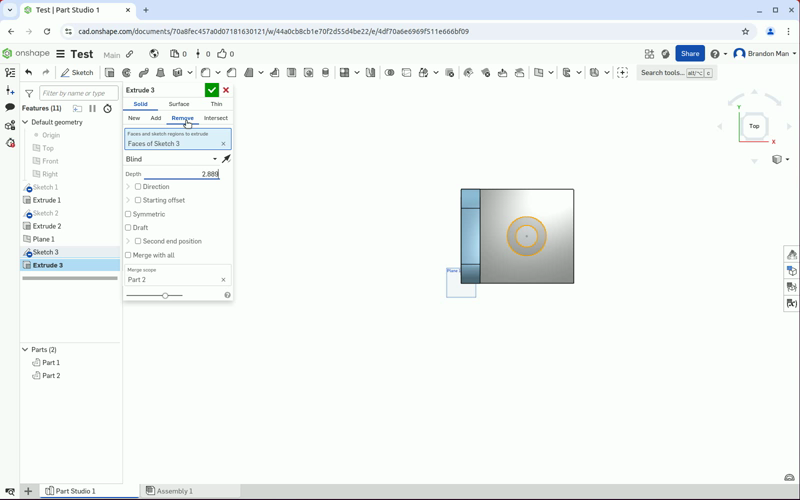
key(tab, 6)
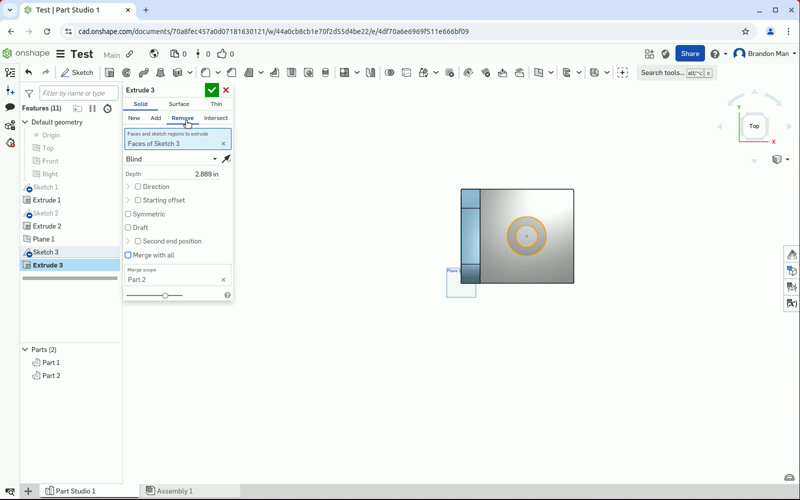
key(space)
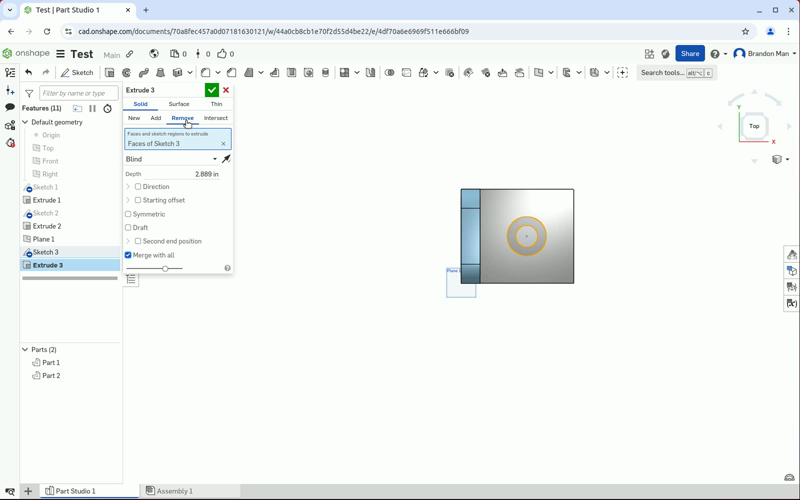
key(enter)
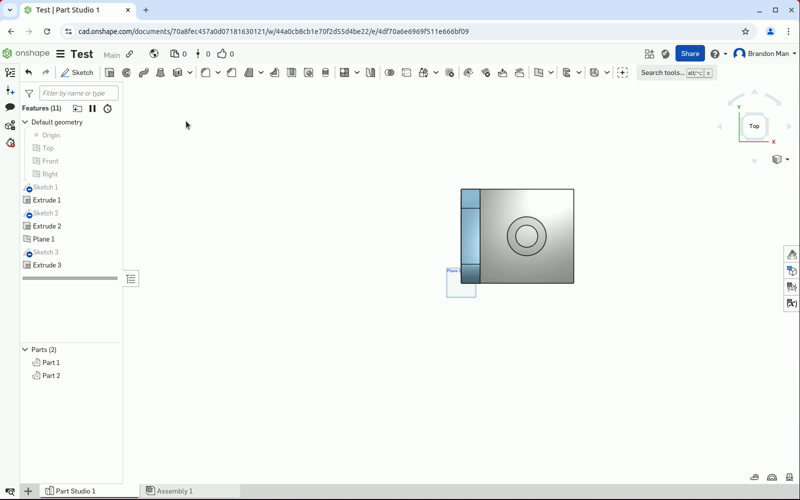
key(shift+h)
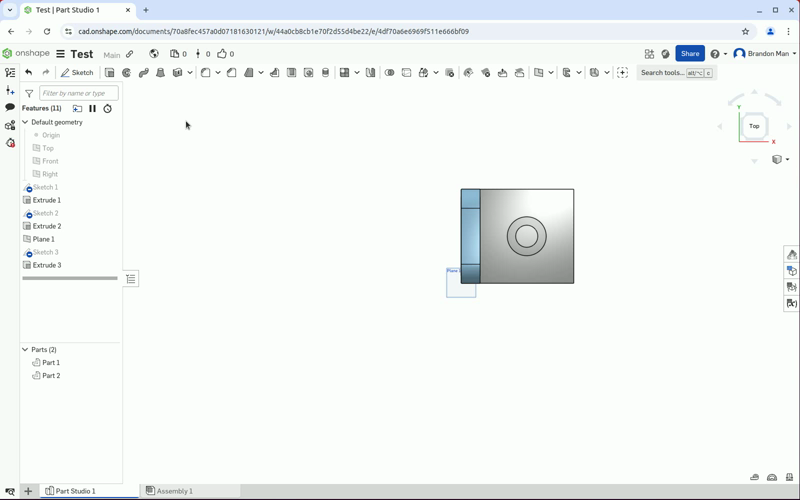
key(shift+h)
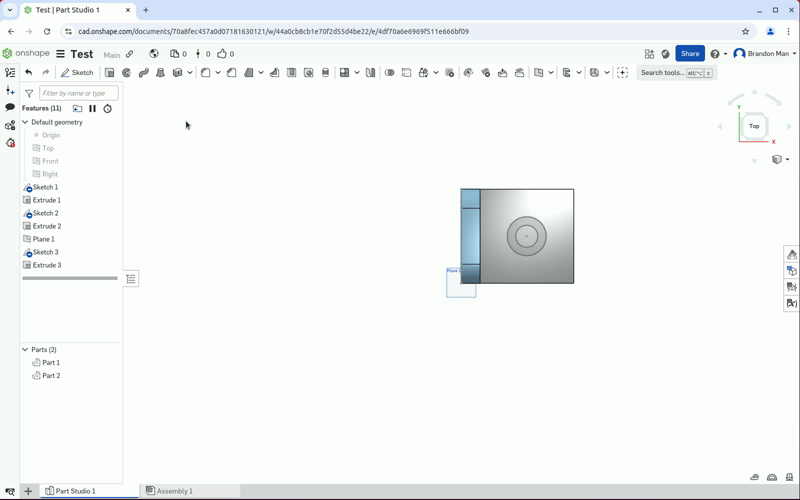
key(shift+7)
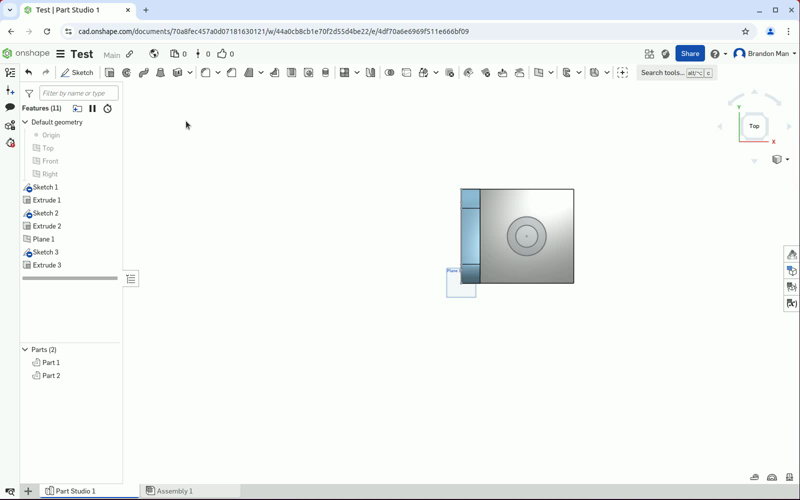
key(up, 3)
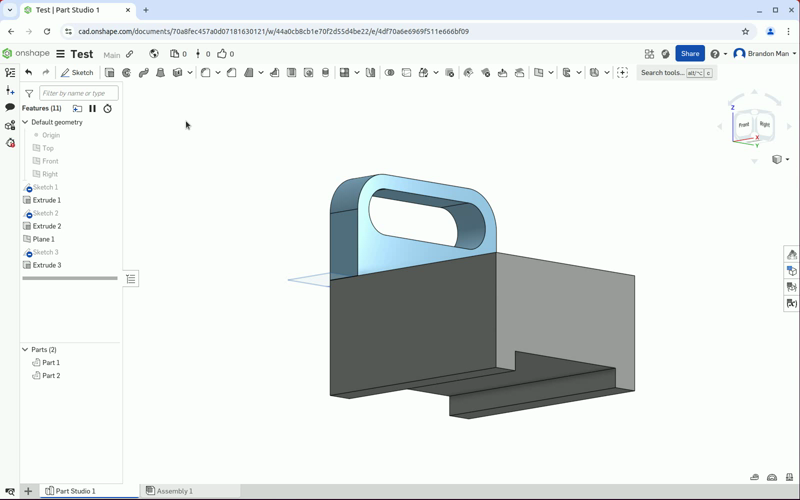
key(left, 3)
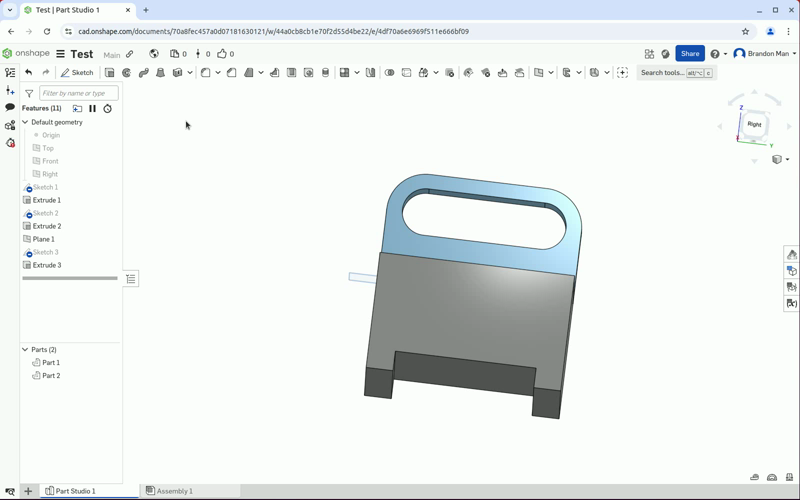
key(right, 3)
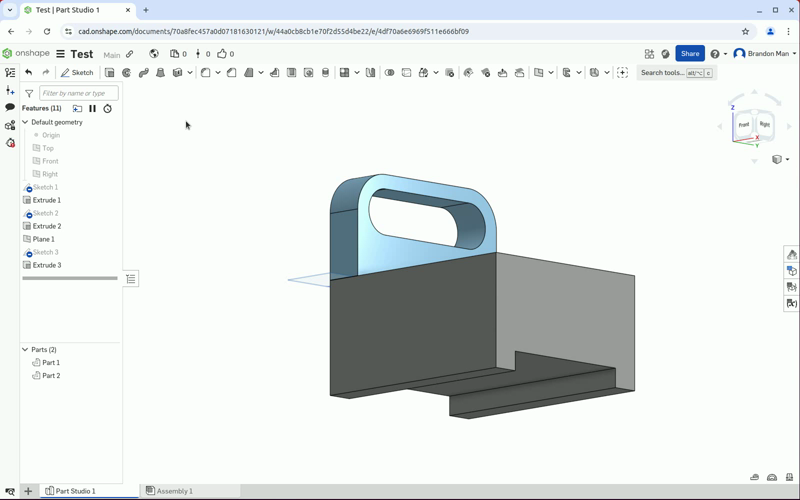
key(down, 3)
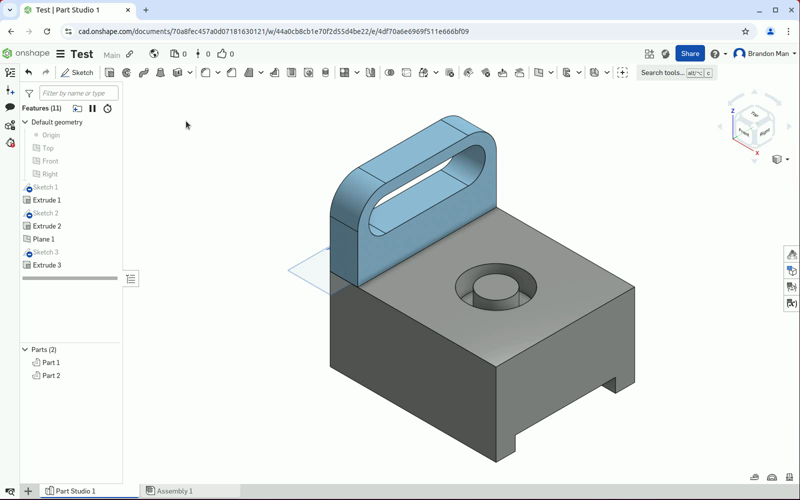
mouse_move(73, 189)
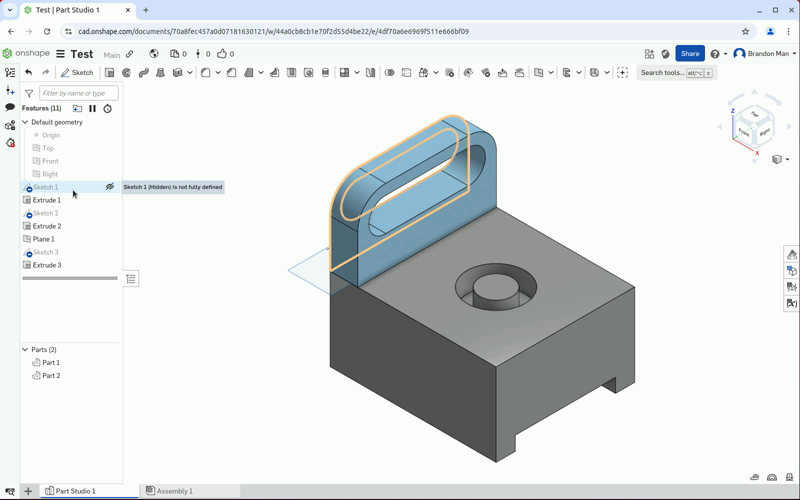
click(73, 189)